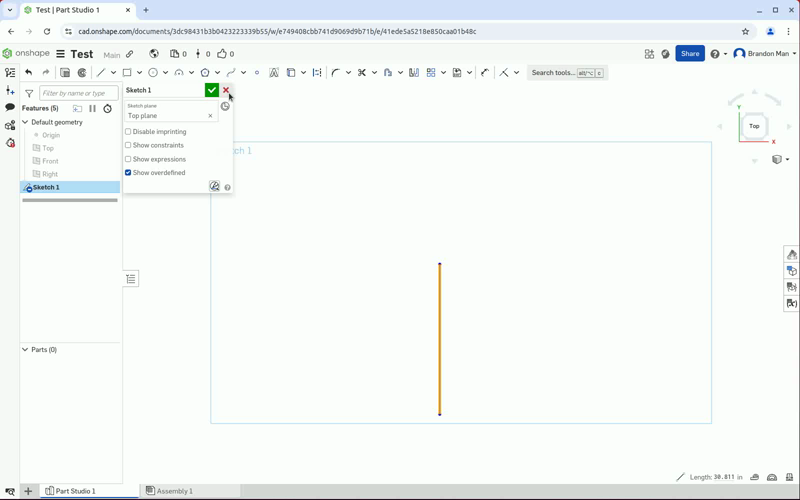
key(shift+h)
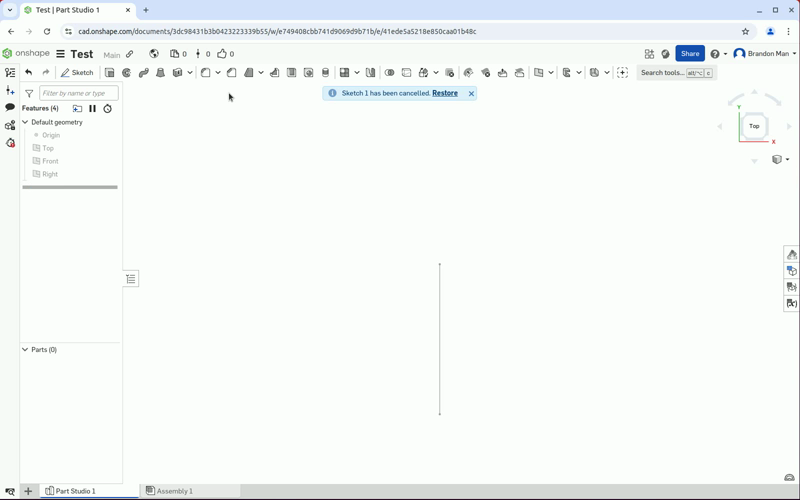
mouse_move(73, 352)
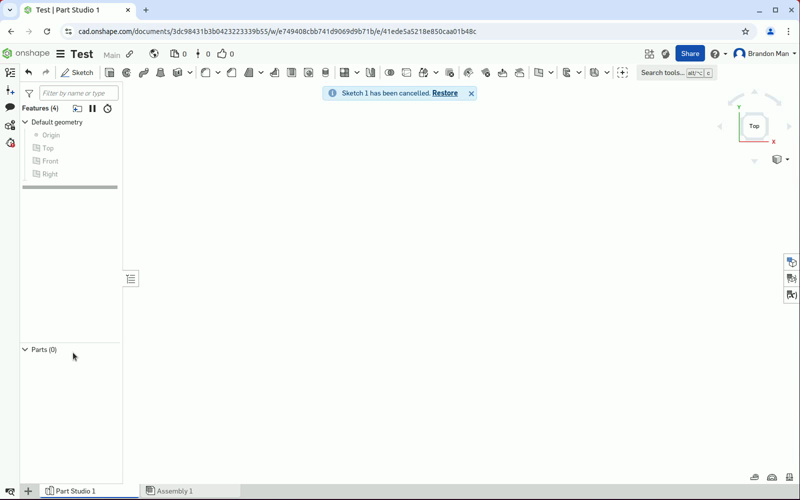
key(y)
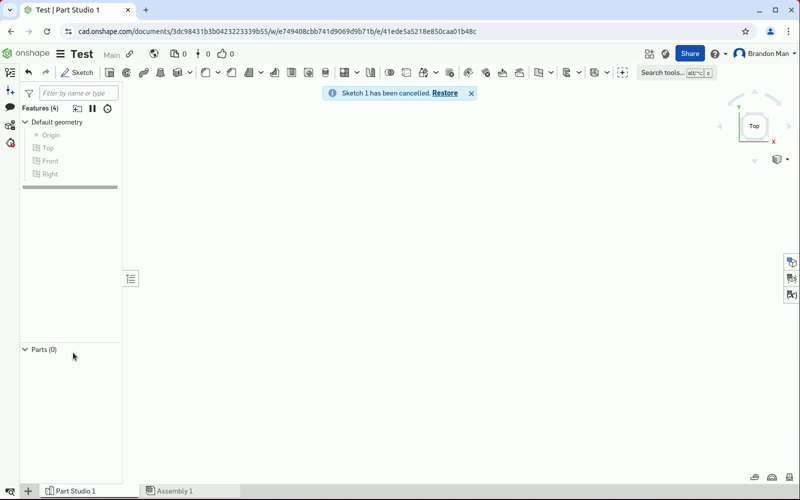
key(shift+p)
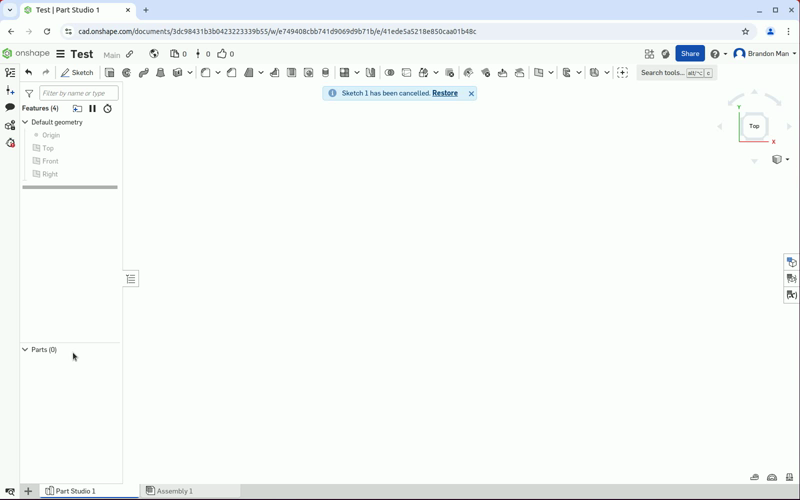
key(space)
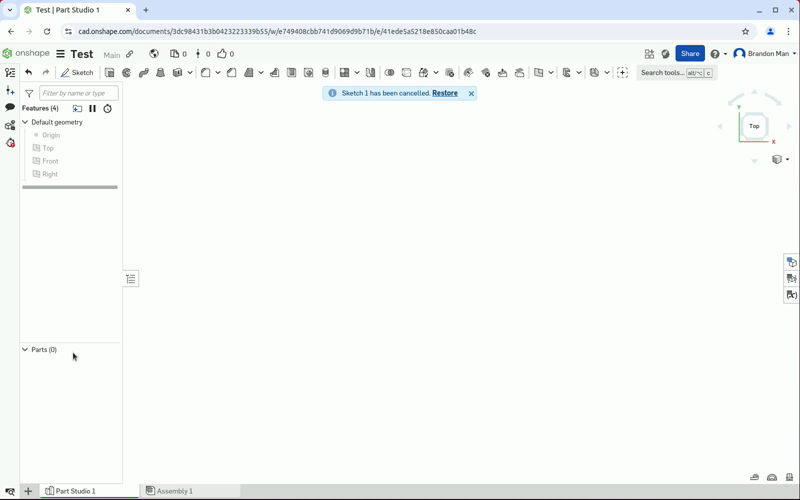
key_down(shift)
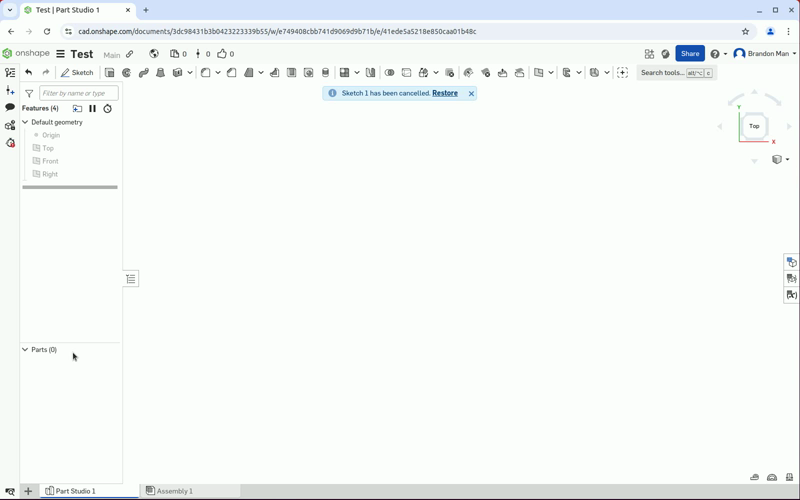
key(up)
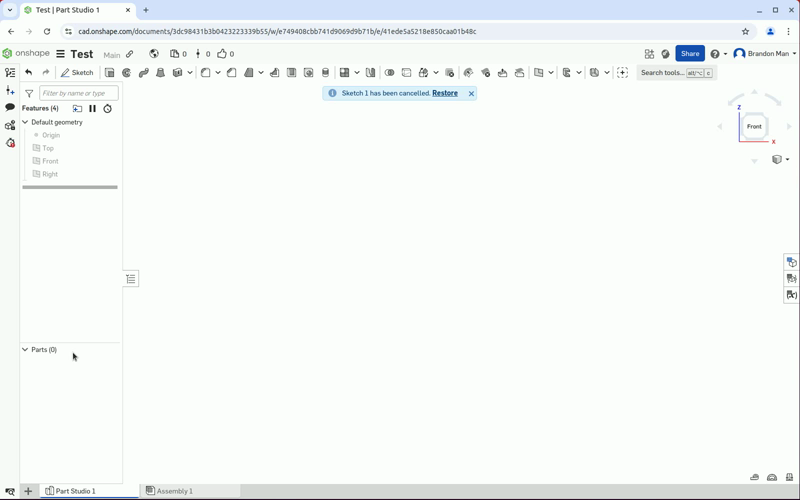
key_up(shift)
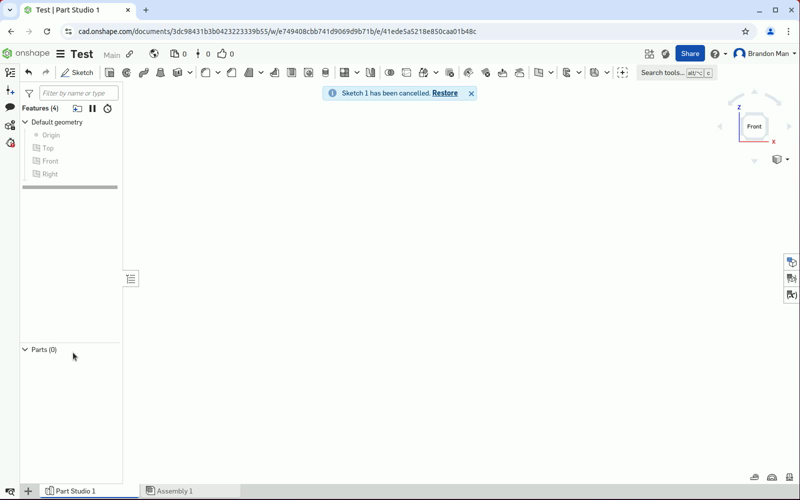
mouse_move(73, 352)
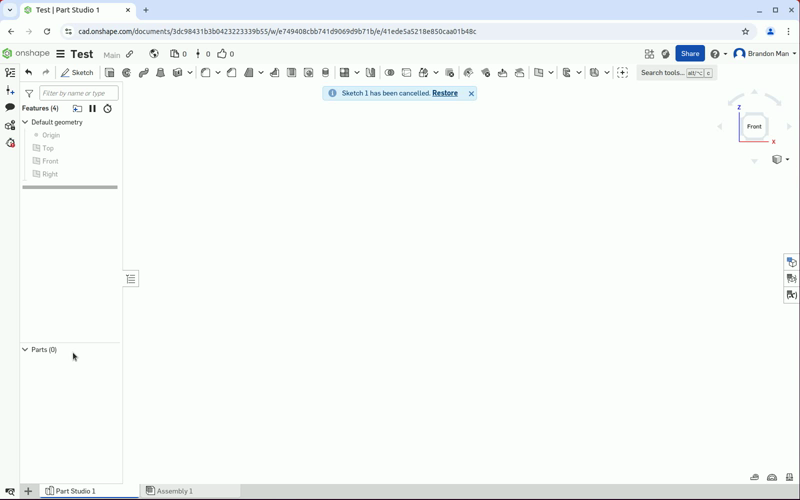
key(shift+y)
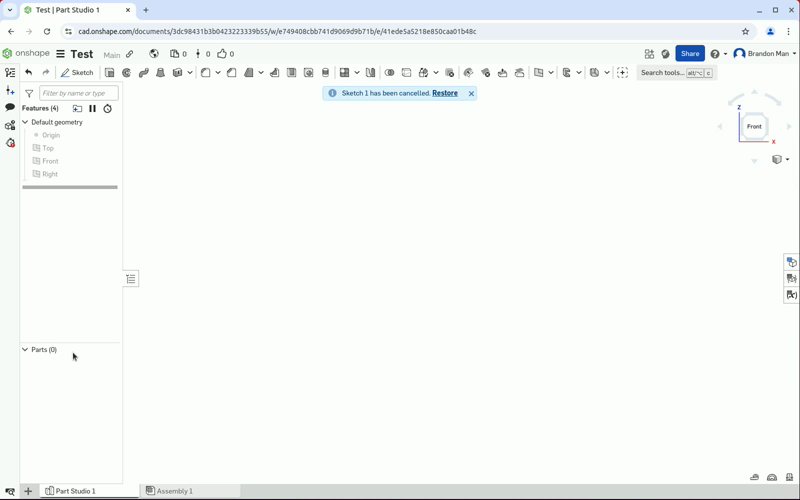
key(shift+s)
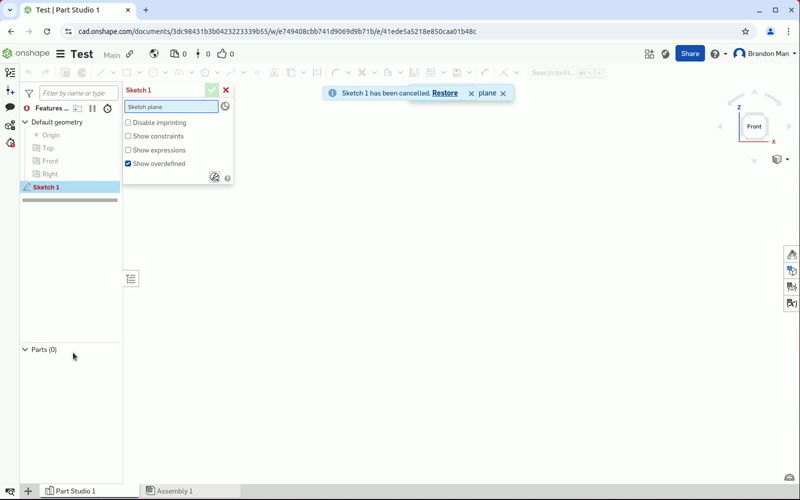
mouse_move(73, 163)
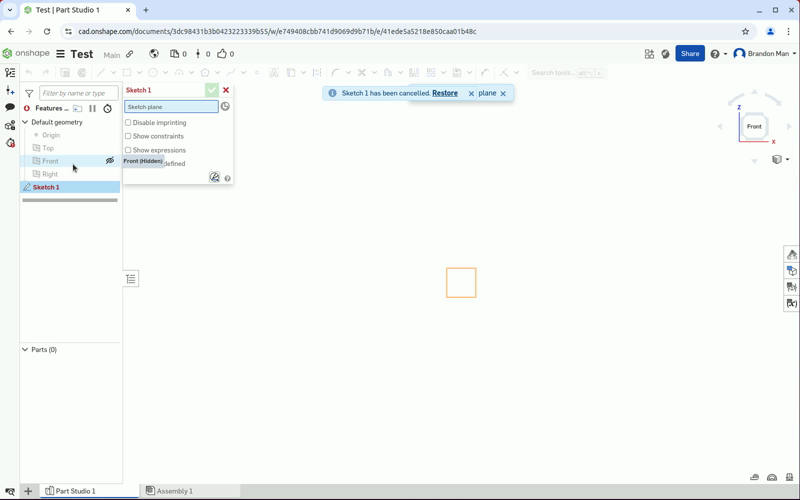
click(73, 163)
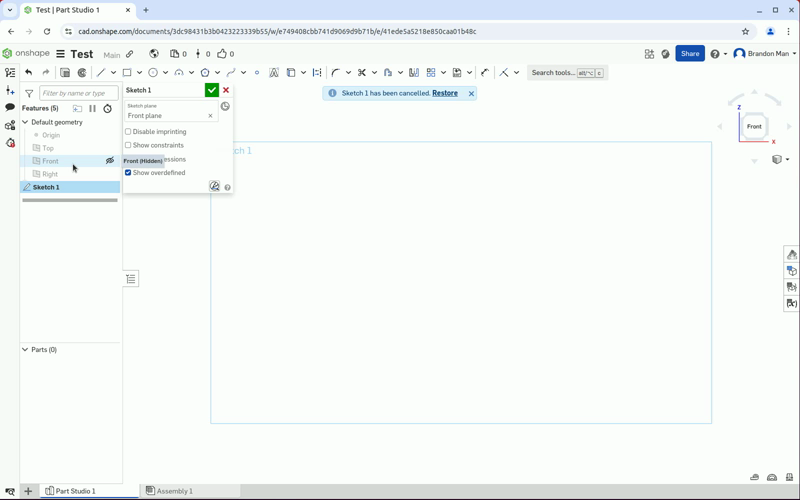
mouse_move(73, 352)
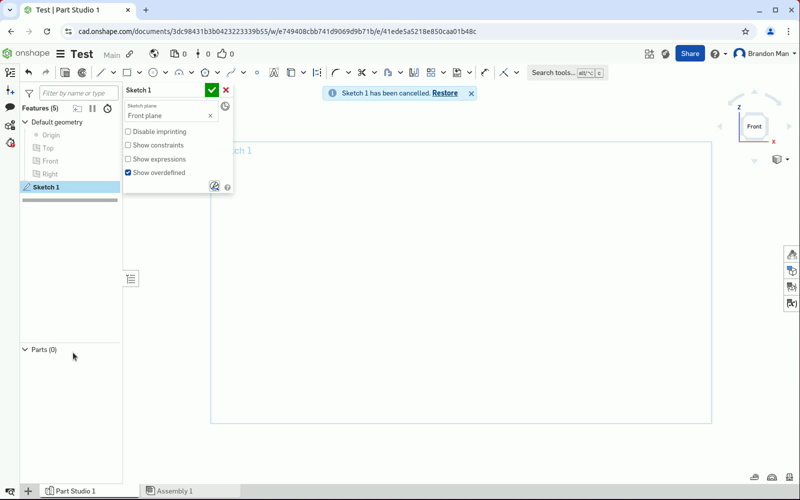
key(y)
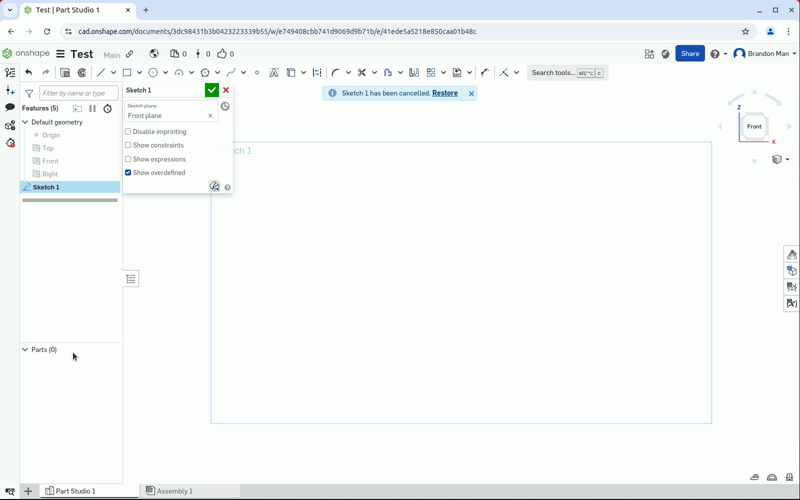
key(l)
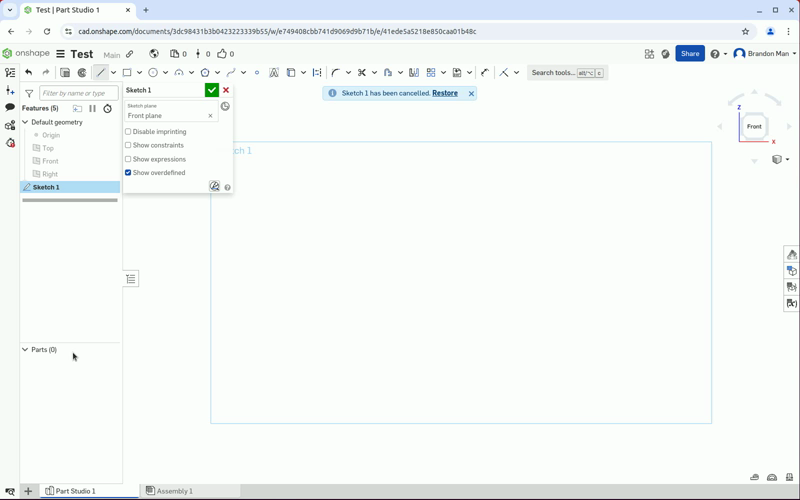
key_down(shift)
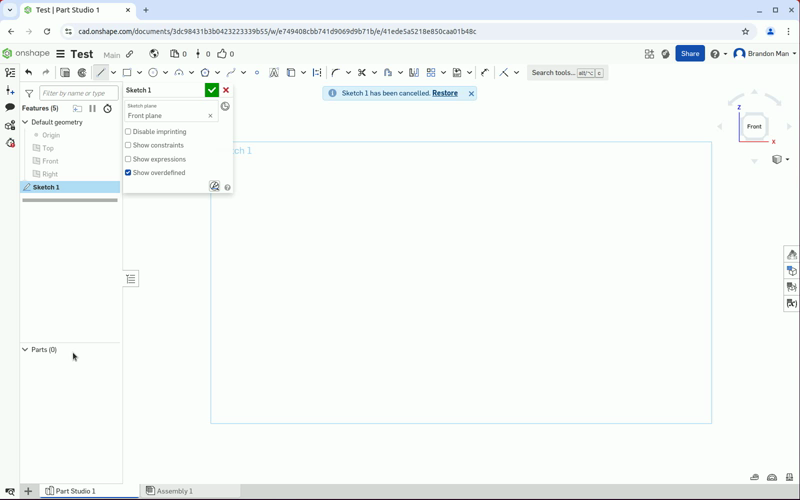
mouse_move(348, 339)
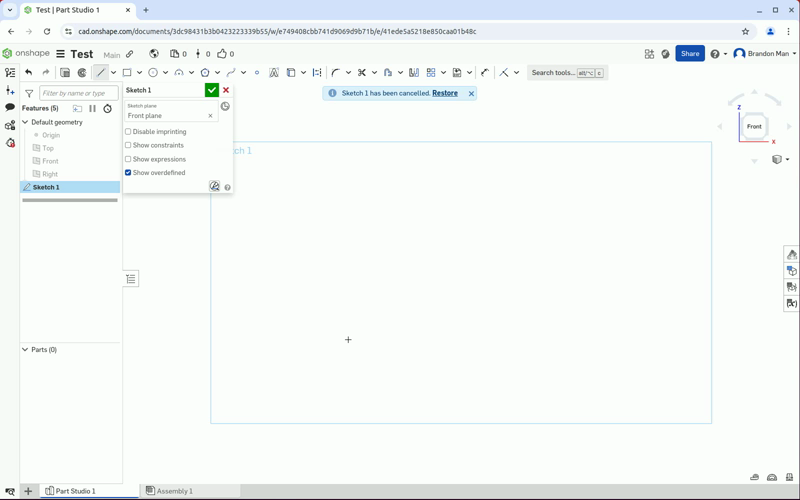
click(348, 339)
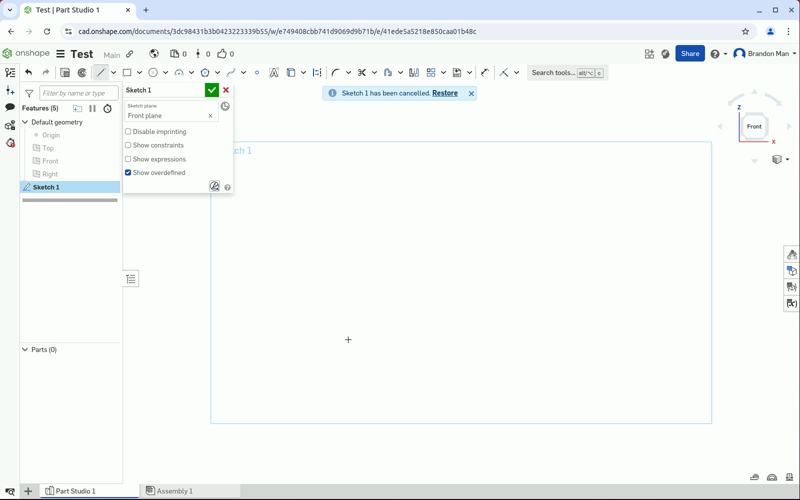
key_up(shift)
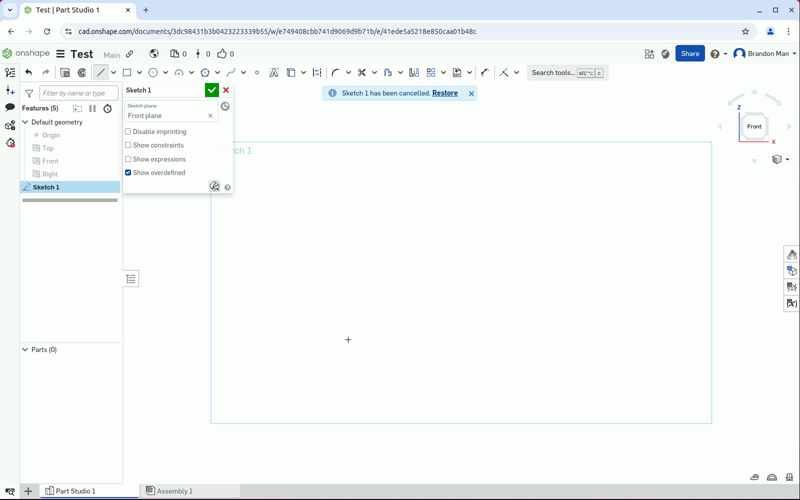
key_down(shift)
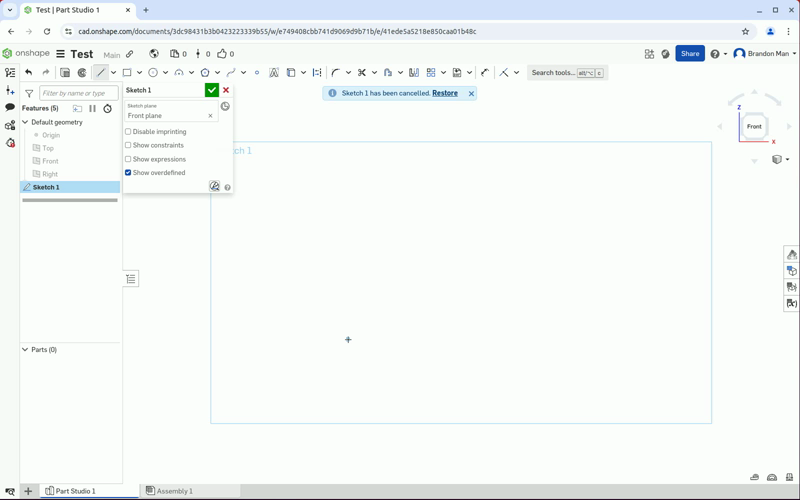
mouse_move(572, 339)
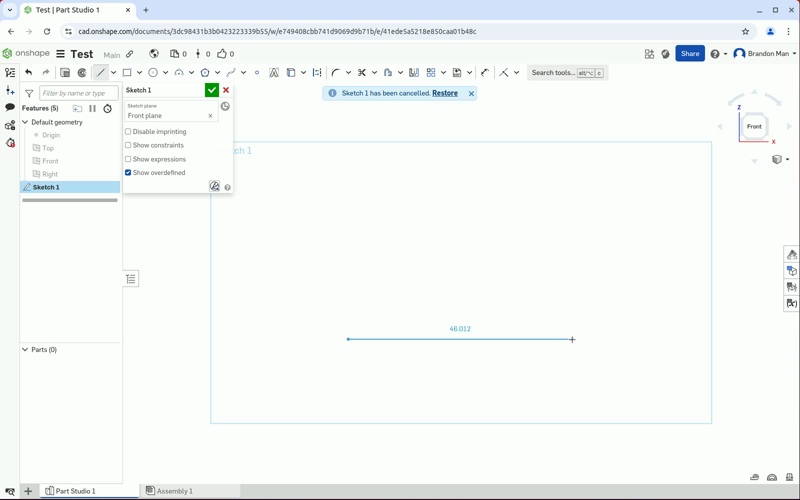
click(572, 339)
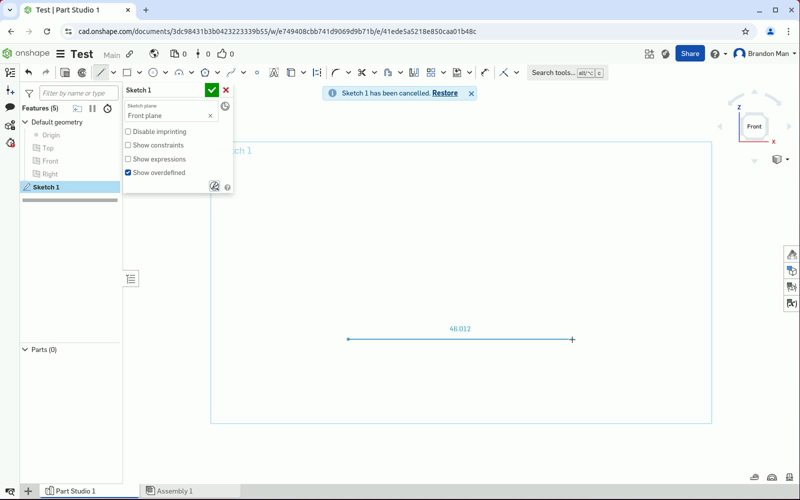
key_up(shift)
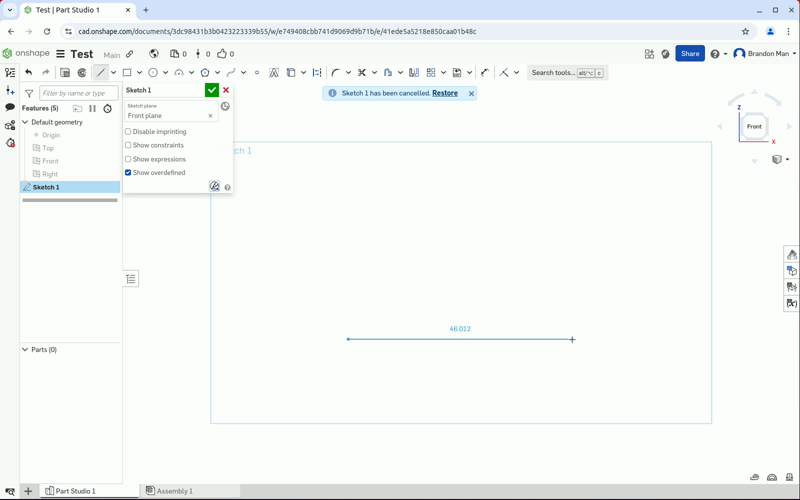
key_down(shift)
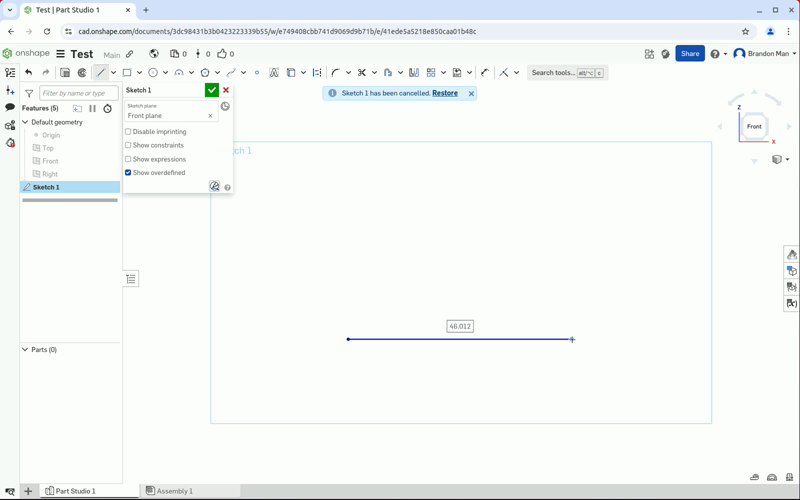
mouse_move(572, 226)
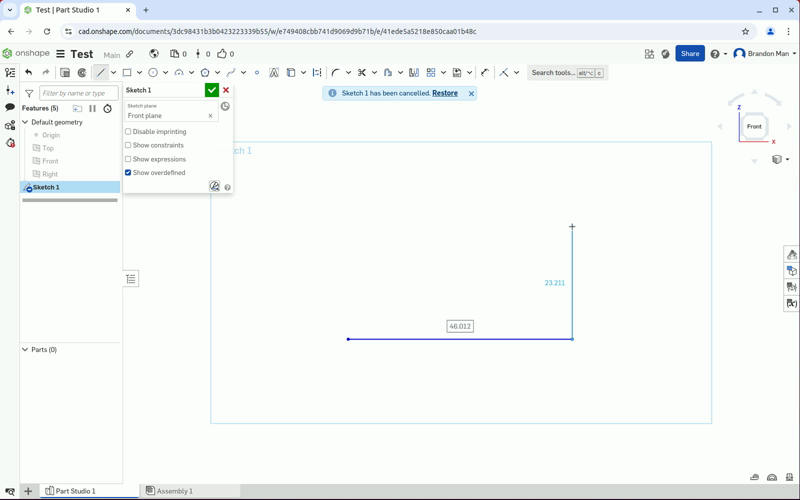
click(572, 226)
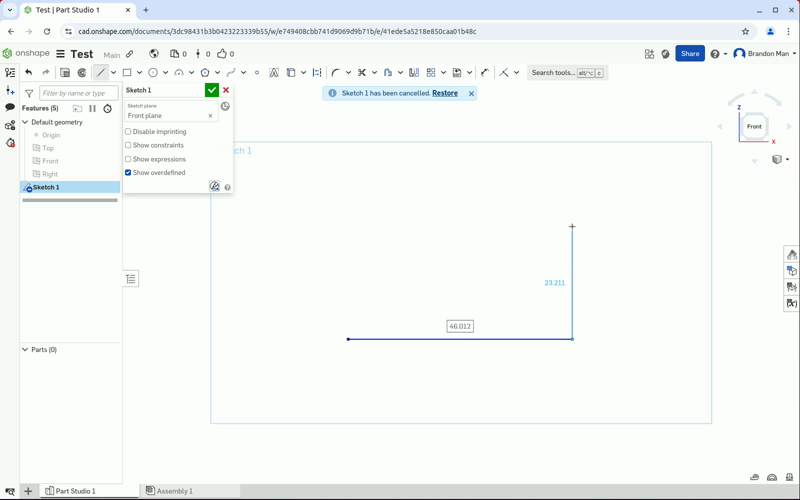
key_up(shift)
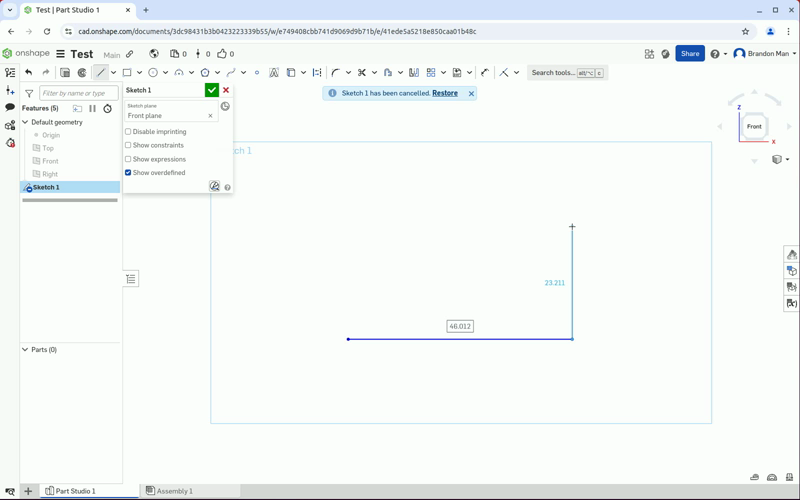
key_down(shift)
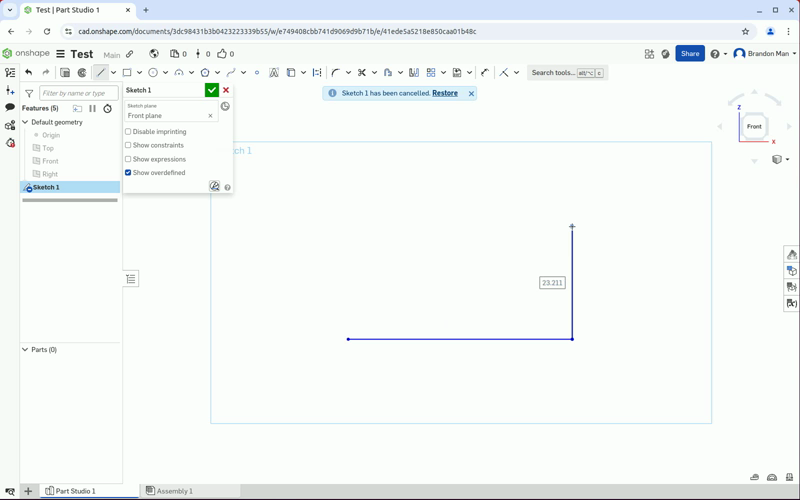
mouse_move(348, 226)
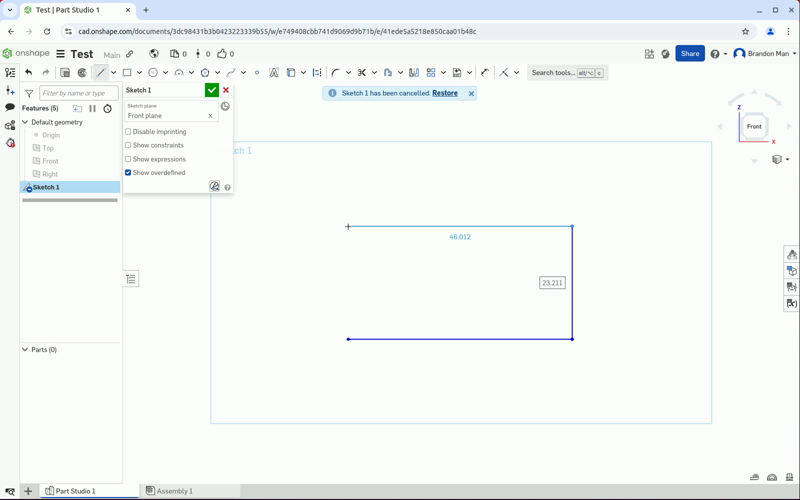
click(348, 226)
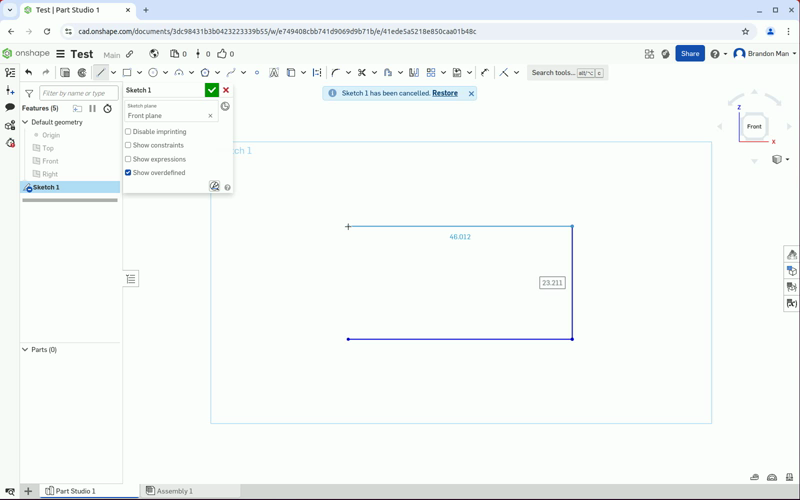
key_up(shift)
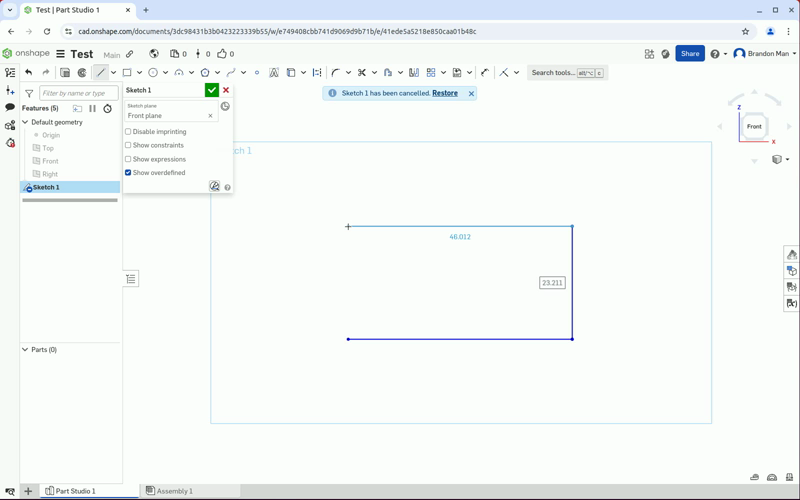
key_down(shift)
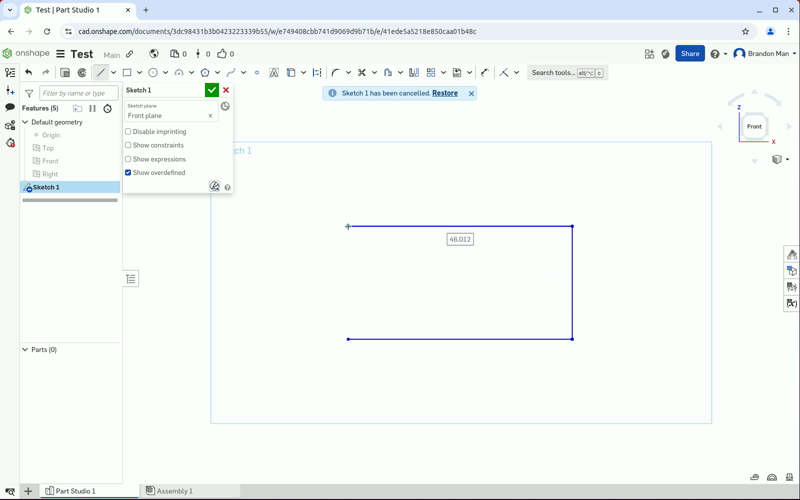
mouse_move(348, 339)
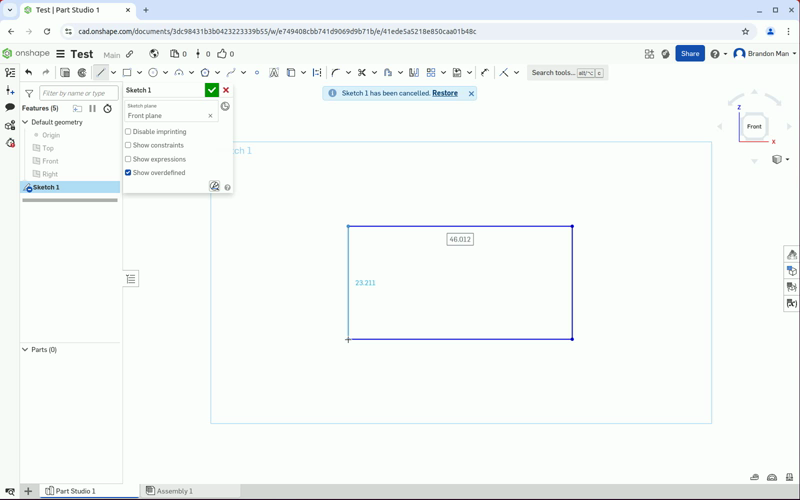
key_up(shift)
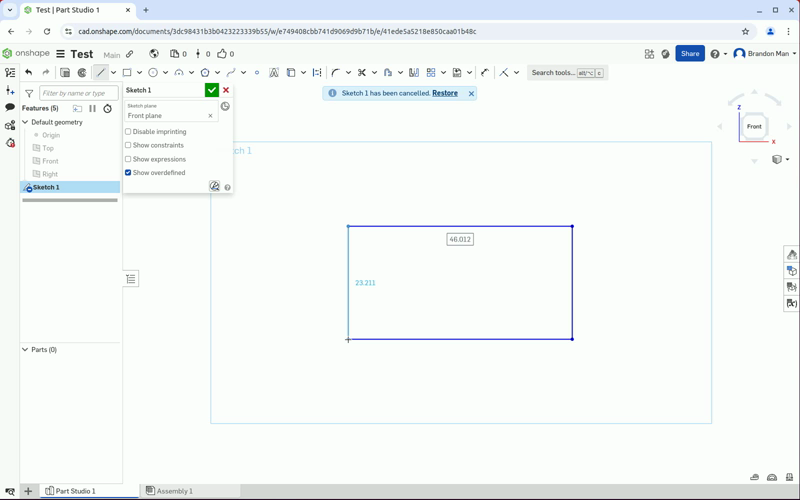
click(348, 339)
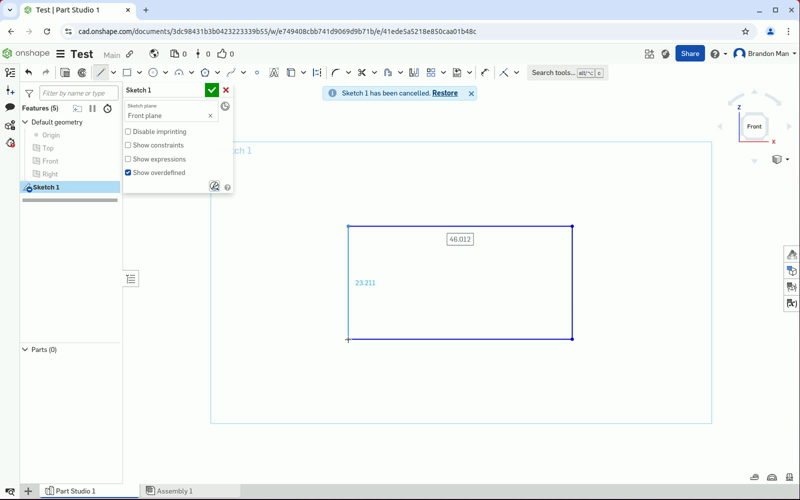
key(esc)
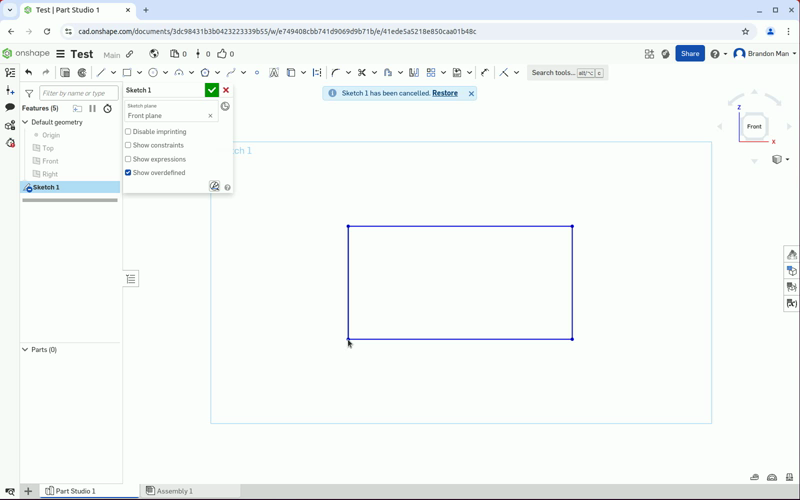
mouse_move(394, 247)
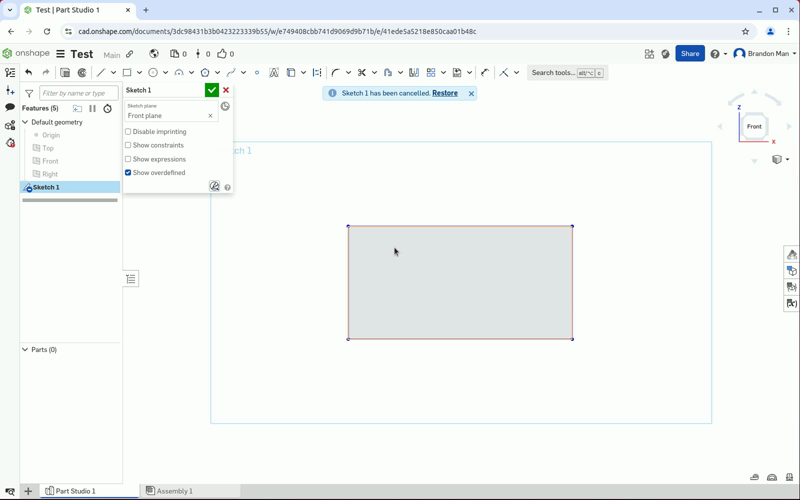
click(394, 247)
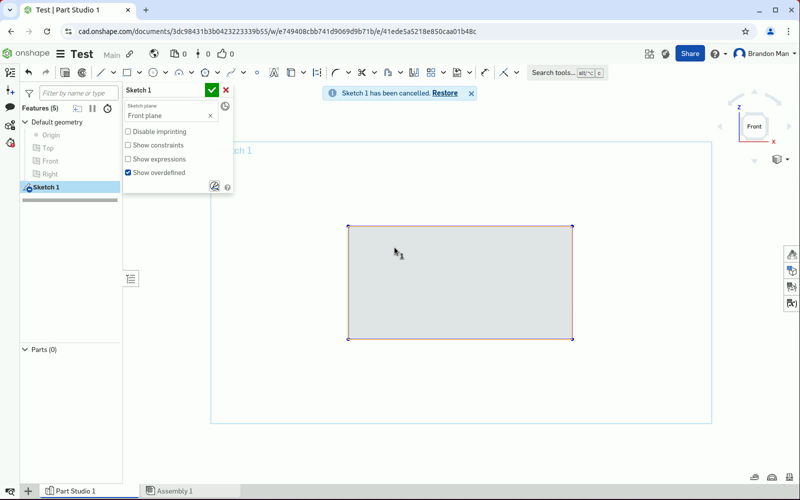
mouse_move(73, 352)
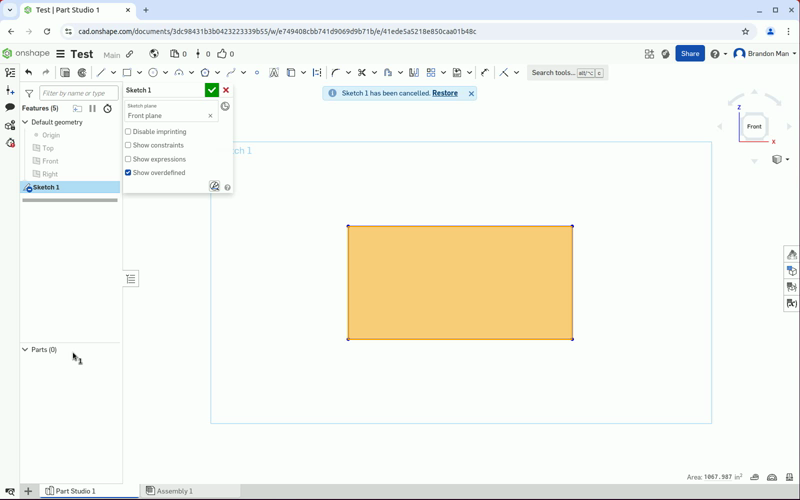
key(shift+y)
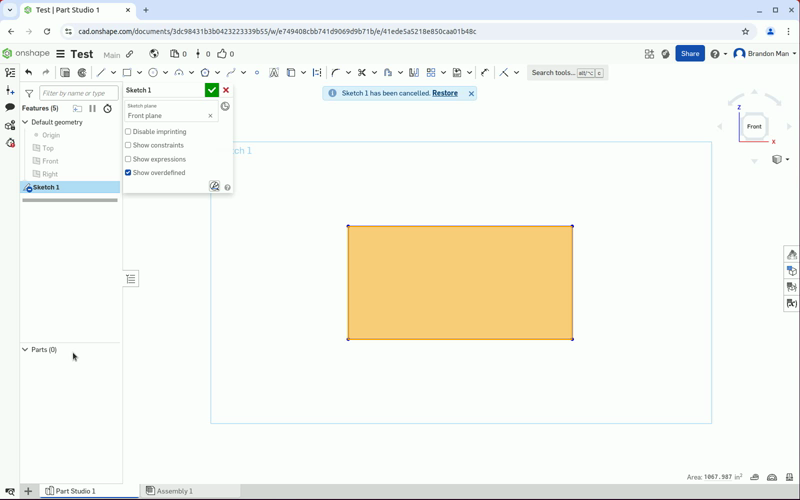
key(shift+e)
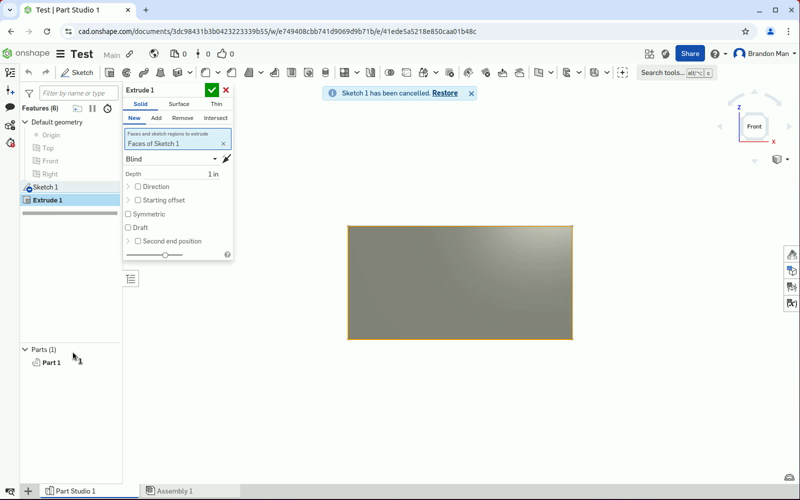
mouse_move(143, 106)
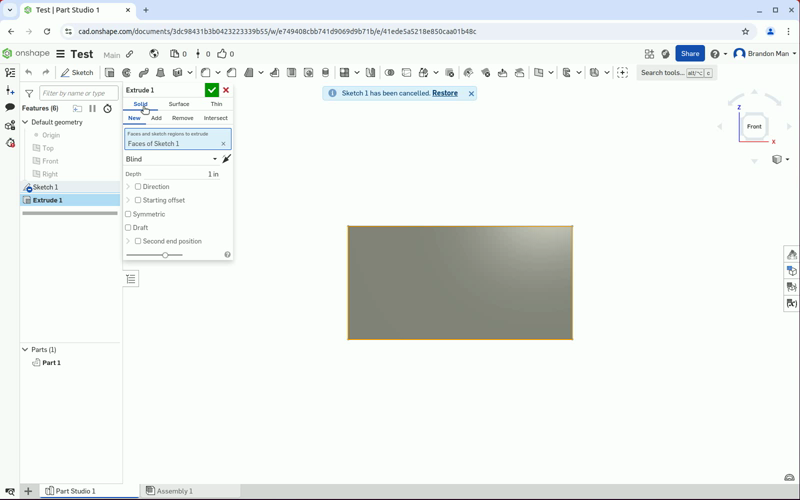
click(143, 106)
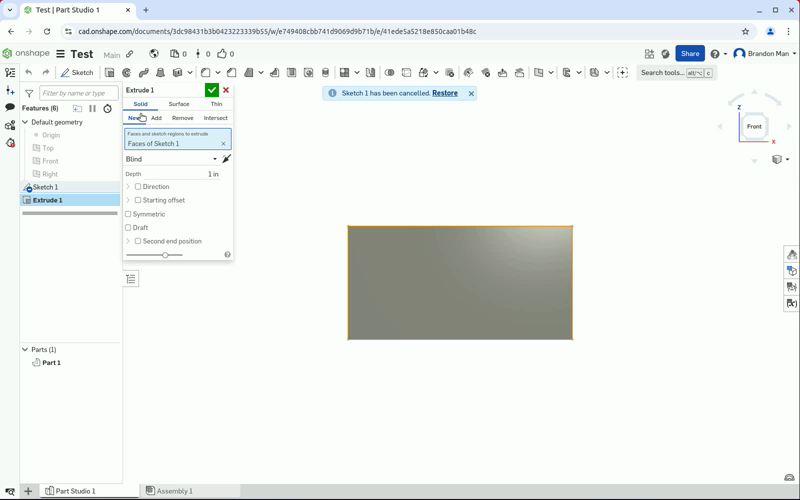
mouse_move(137, 120)
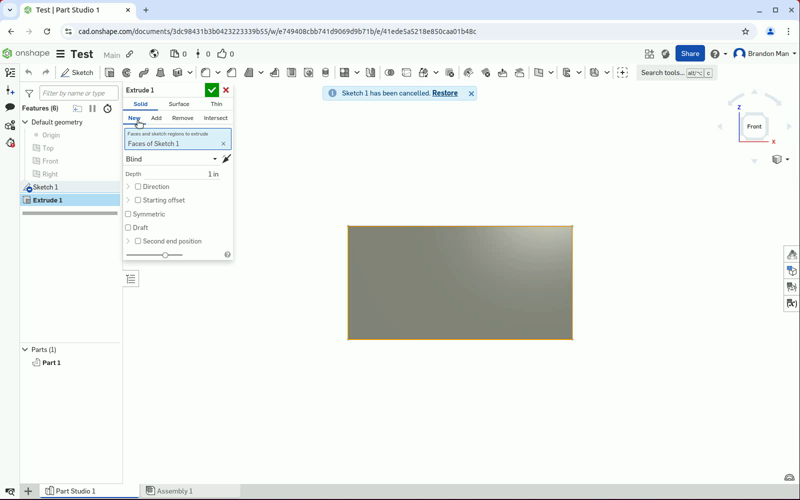
click(137, 120)
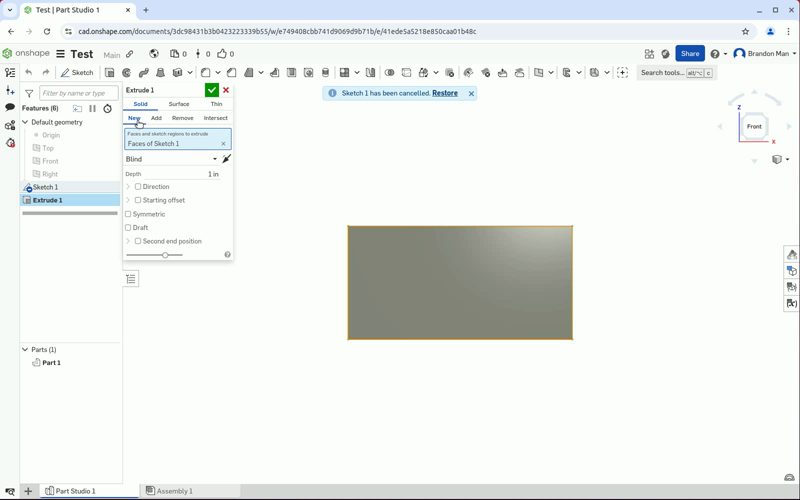
key(tab, 4)
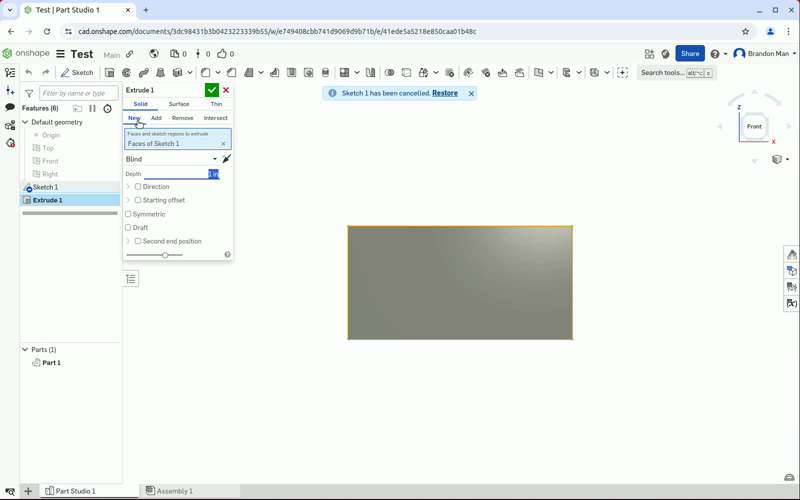
text(6.74)
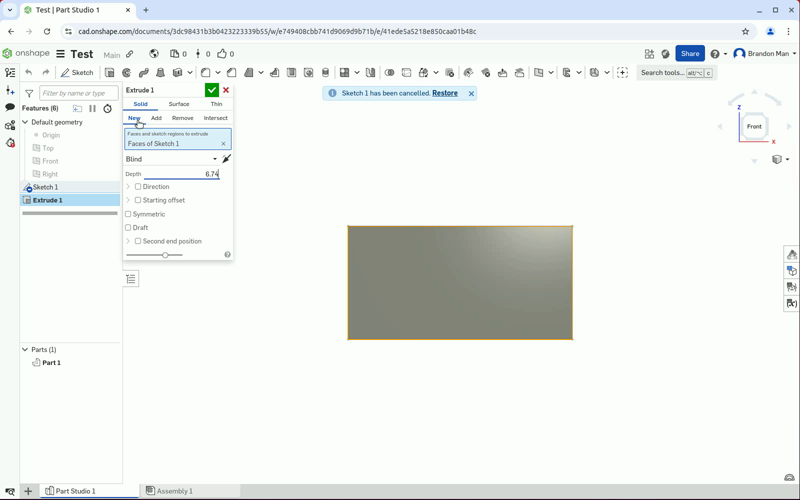
key(tab, 3)
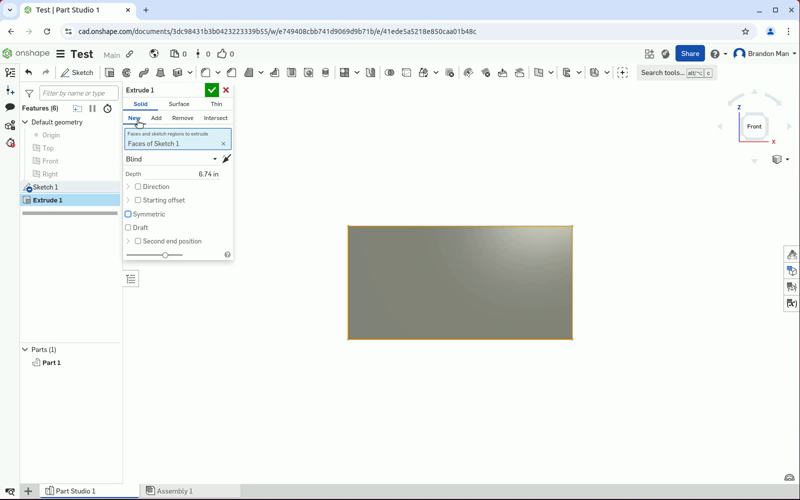
key(space)
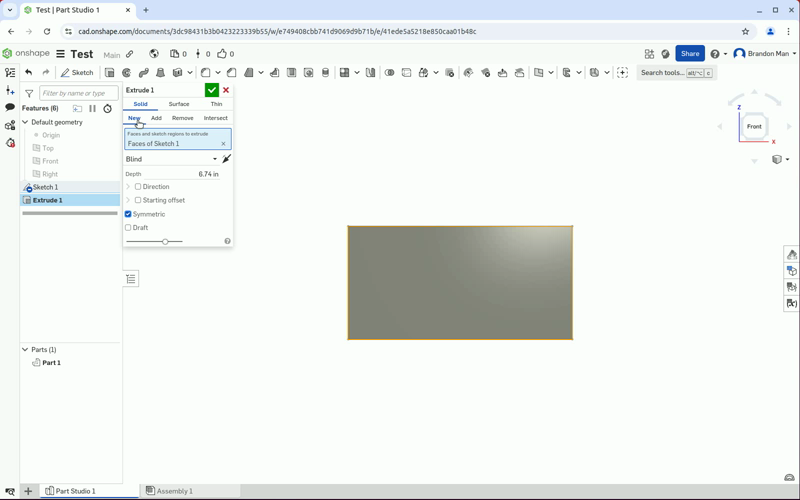
key(enter)
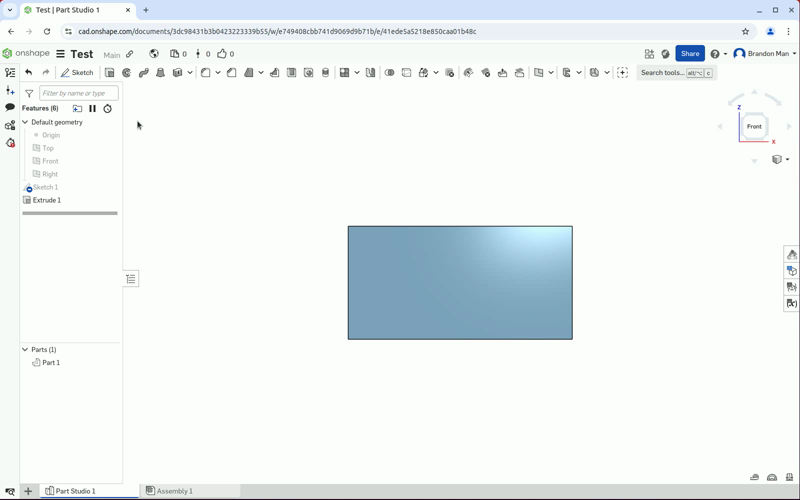
key(shift+h)
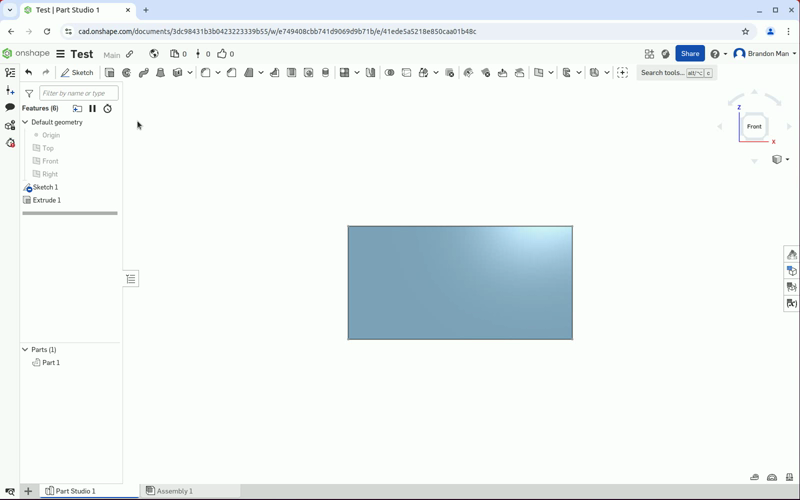
key(shift+h)
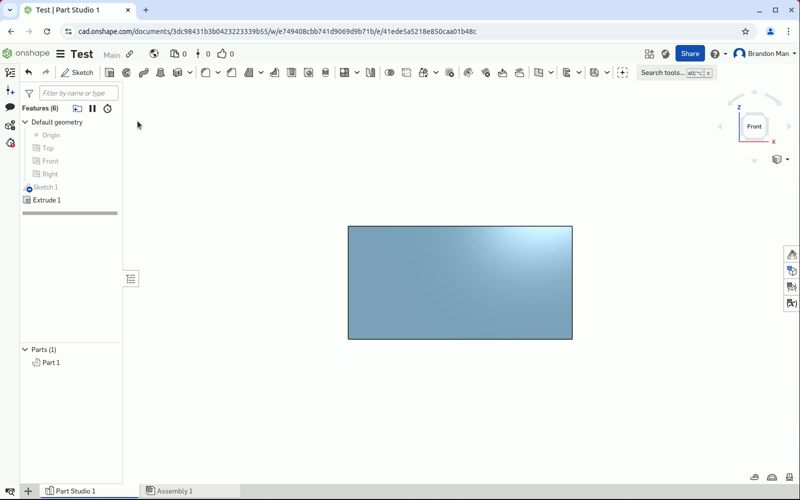
mouse_move(73, 189)
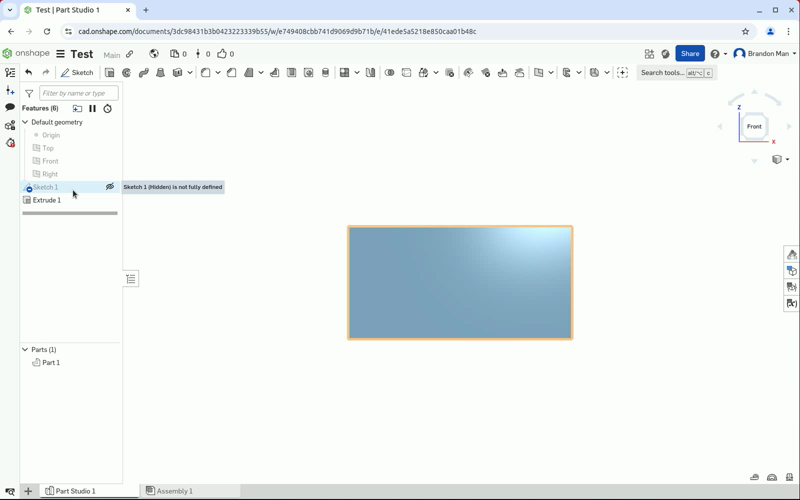
click(73, 189)
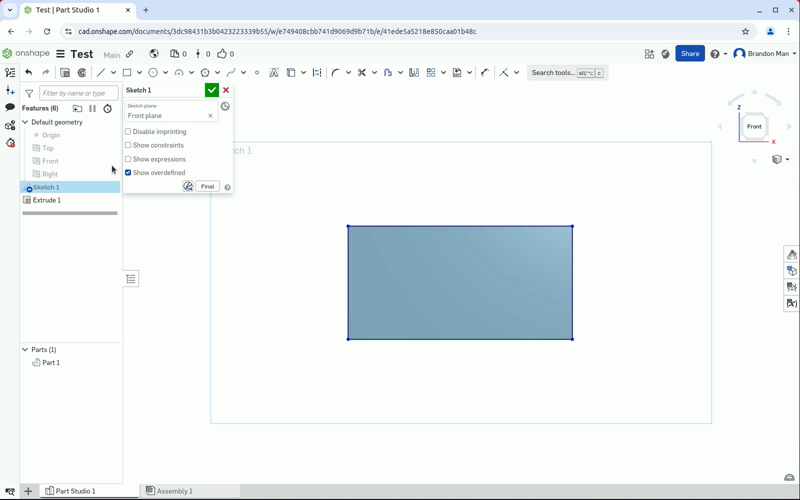
mouse_move(229, 92)
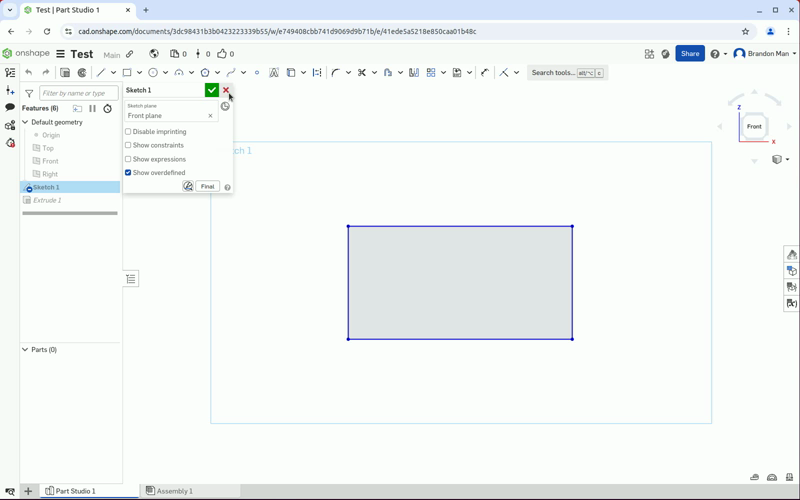
click(229, 92)
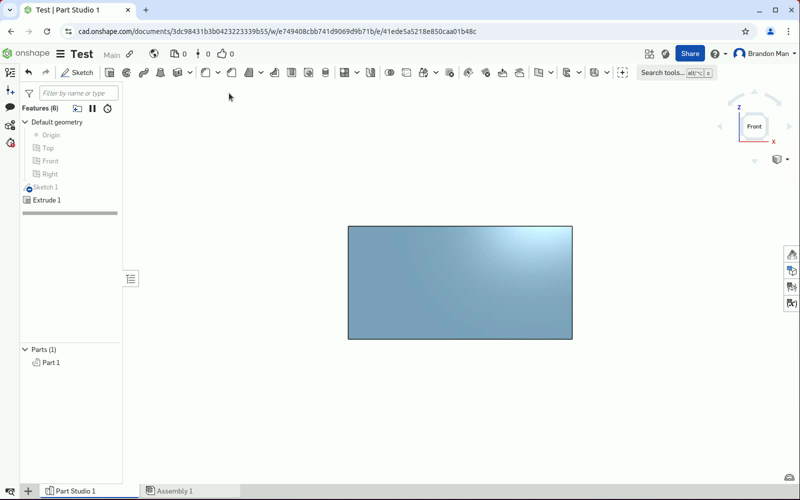
mouse_move(541, 75)
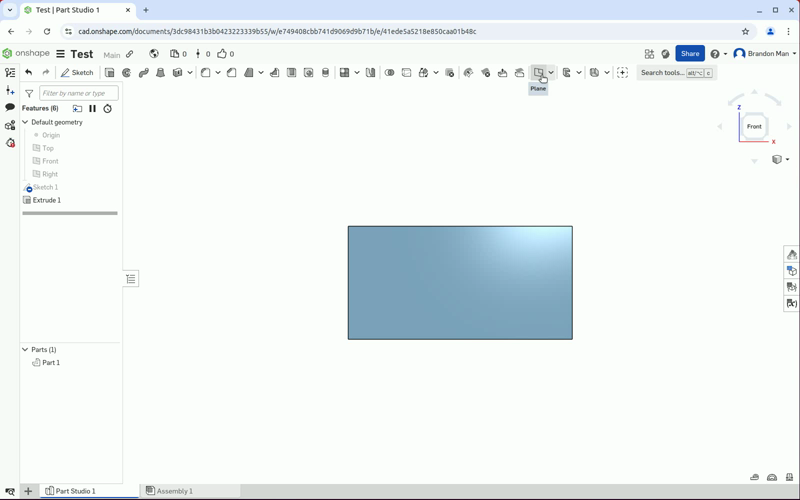
click(541, 75)
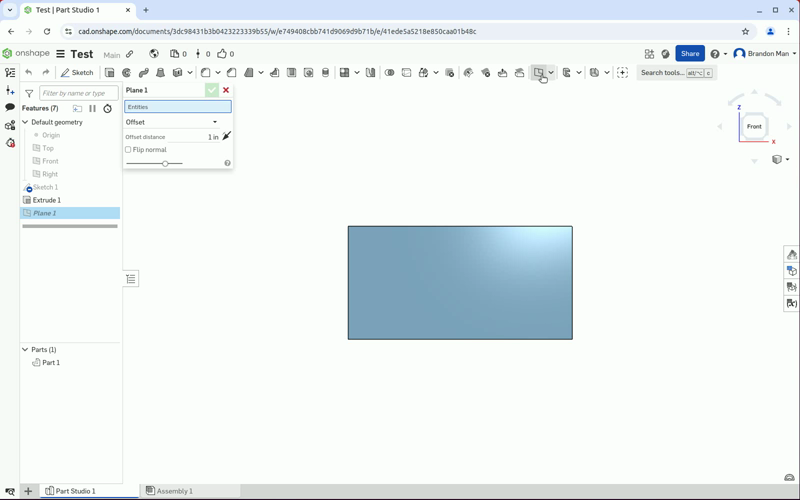
mouse_move(73, 163)
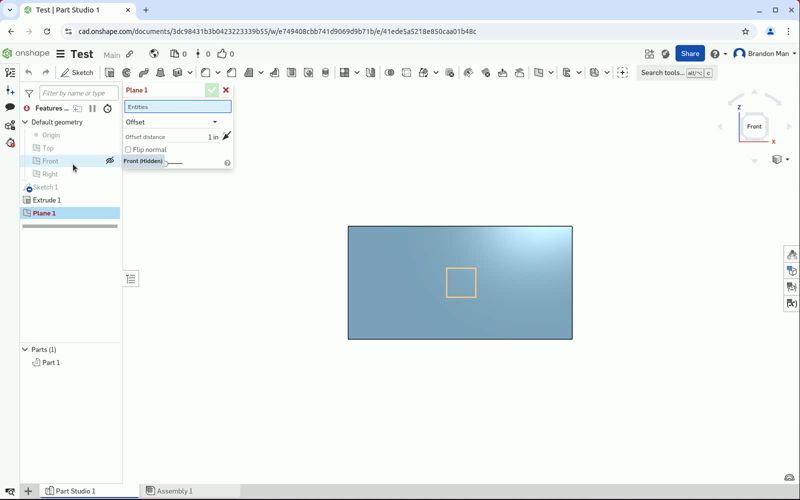
click(73, 163)
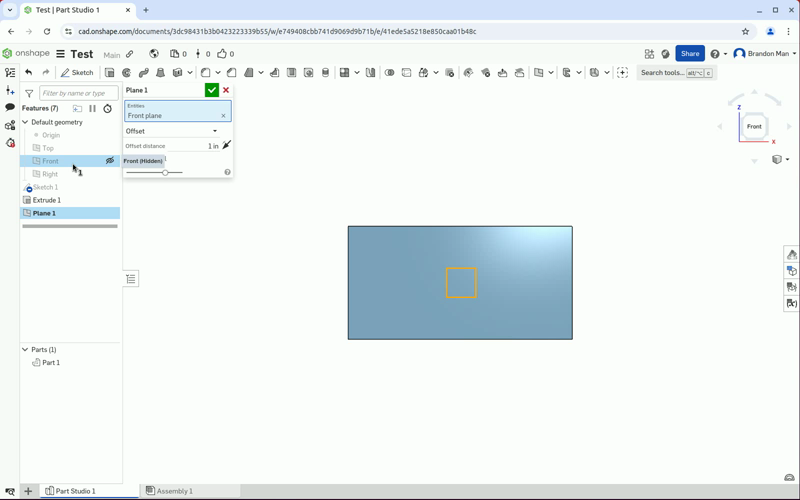
key(tab, 2)
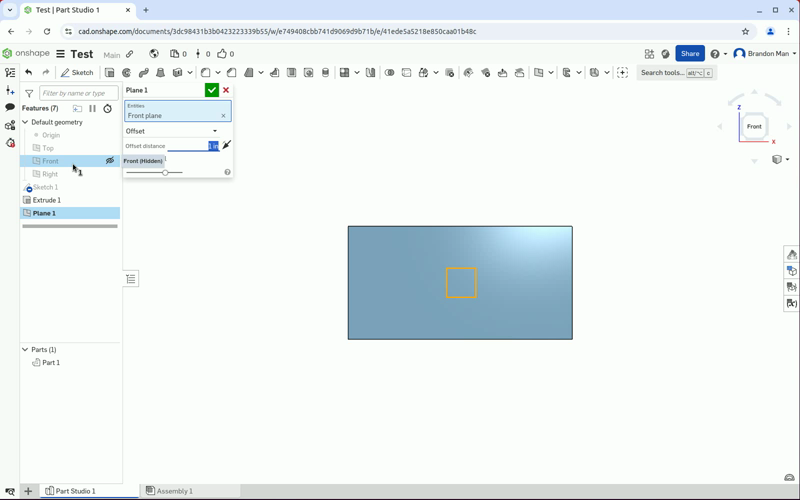
text(3.358)
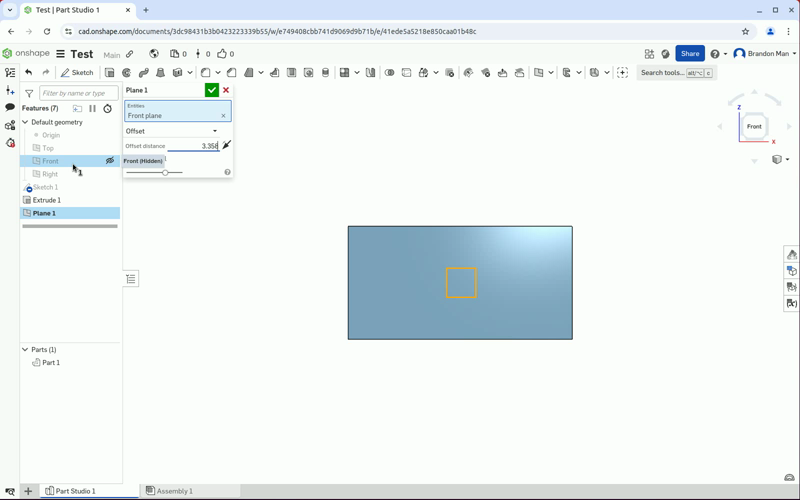
key(enter, 2)
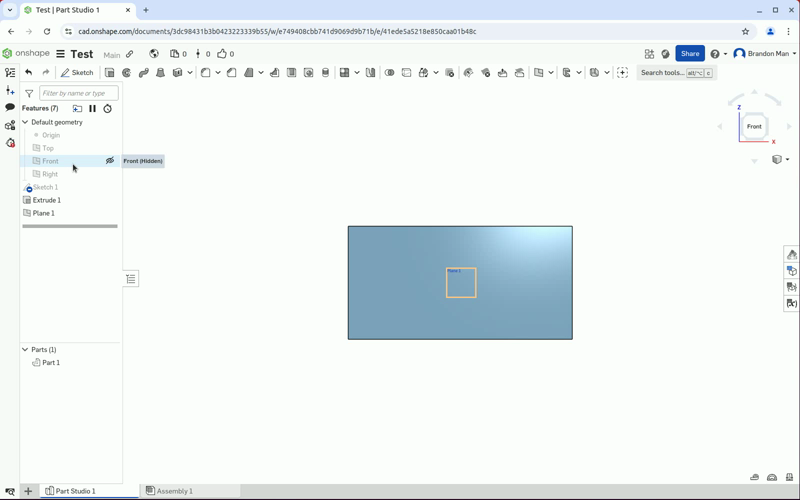
key(shift+s)
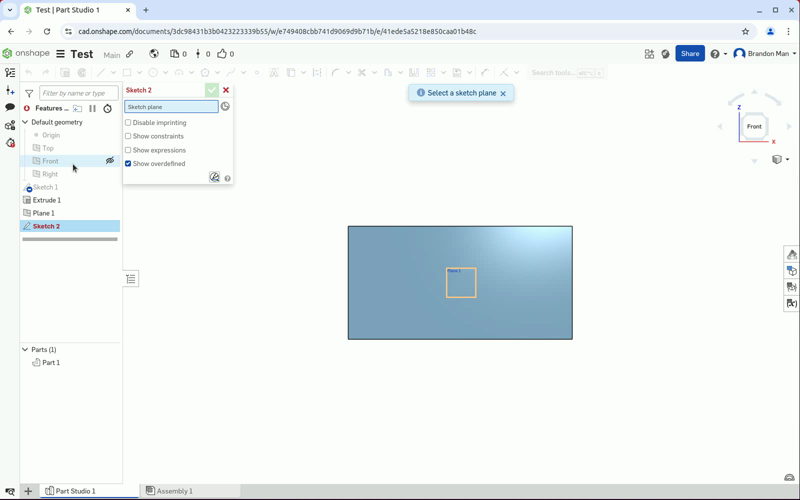
mouse_move(73, 215)
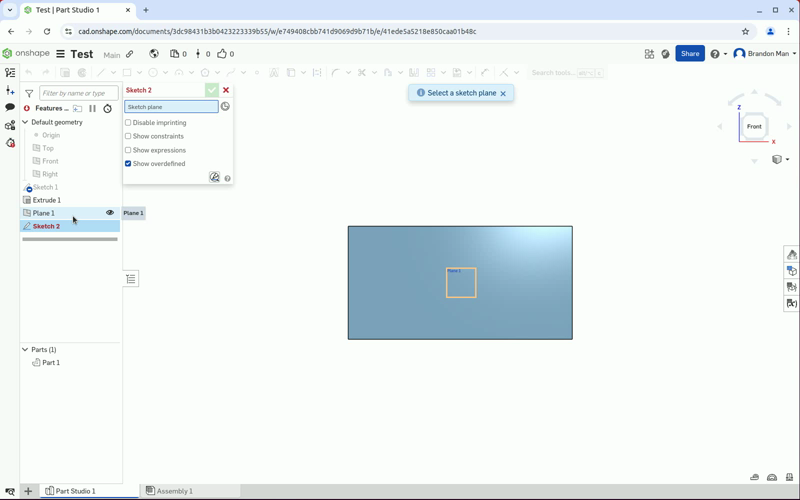
click(73, 215)
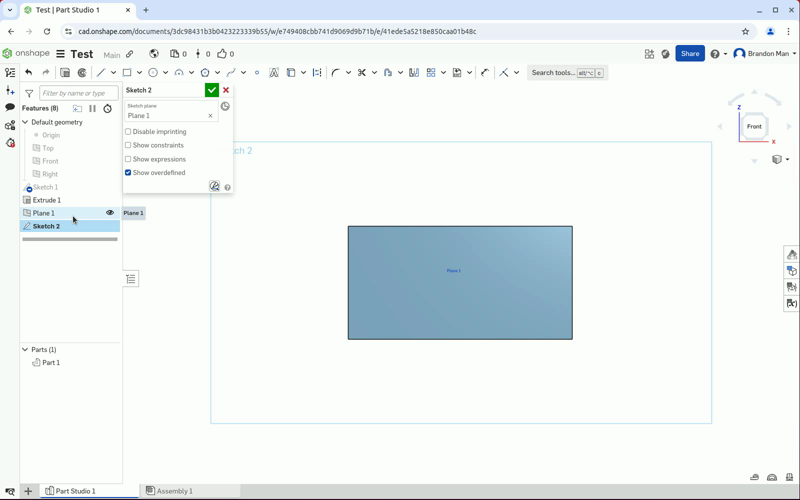
mouse_move(73, 352)
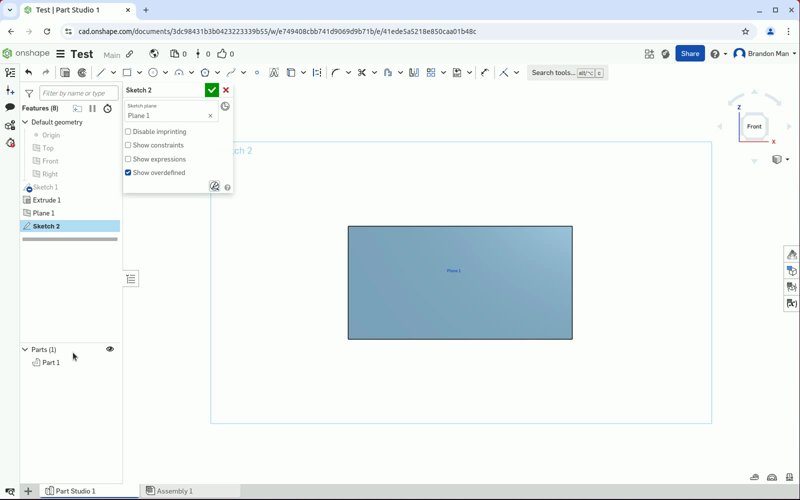
key(y)
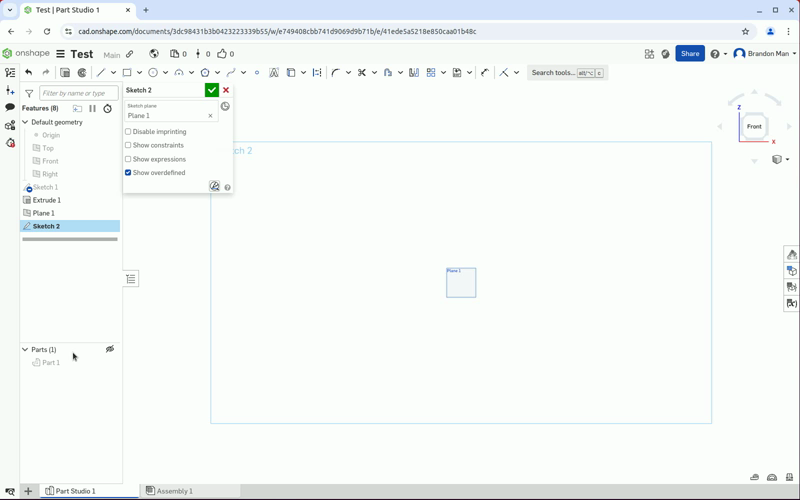
key(c)
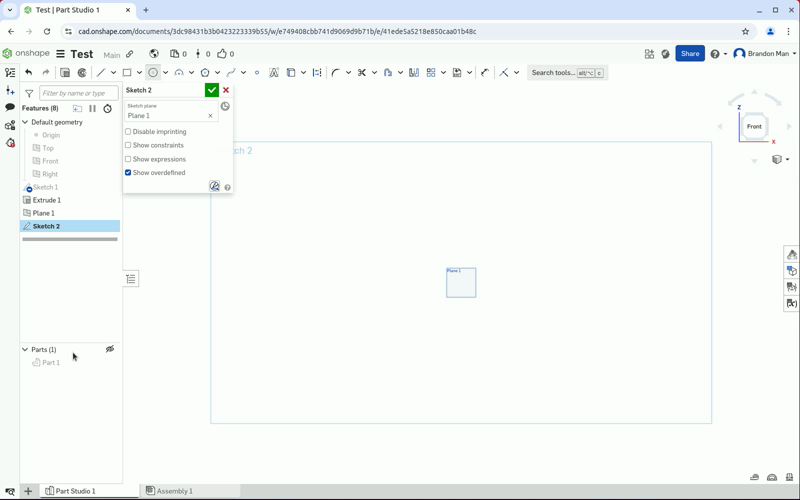
key_down(shift)
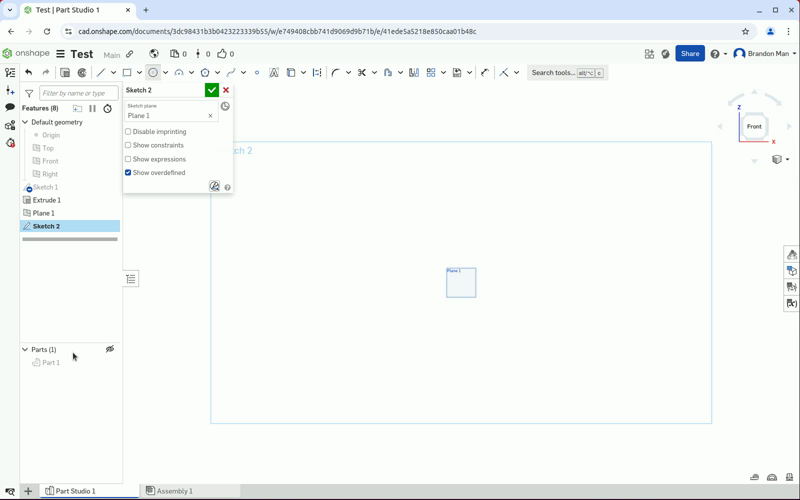
mouse_move(371, 282)
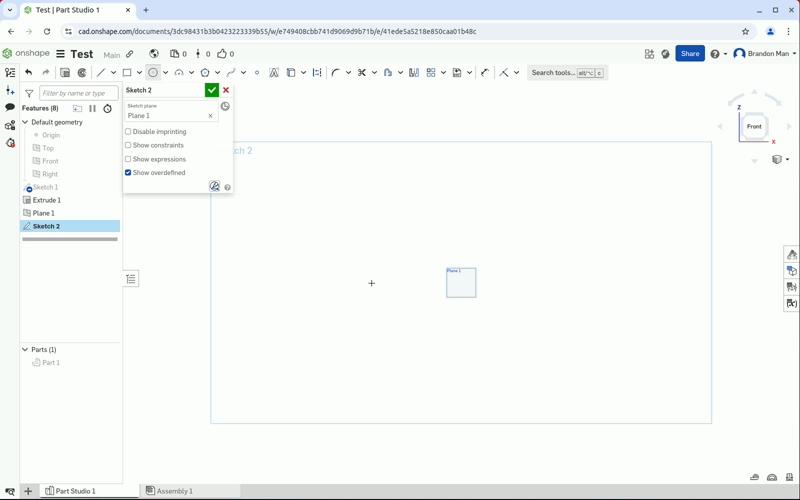
click(371, 282)
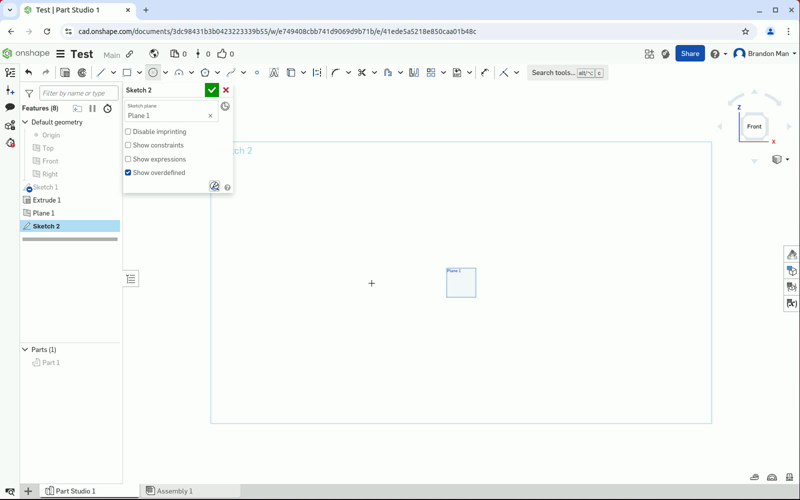
key_up(shift)
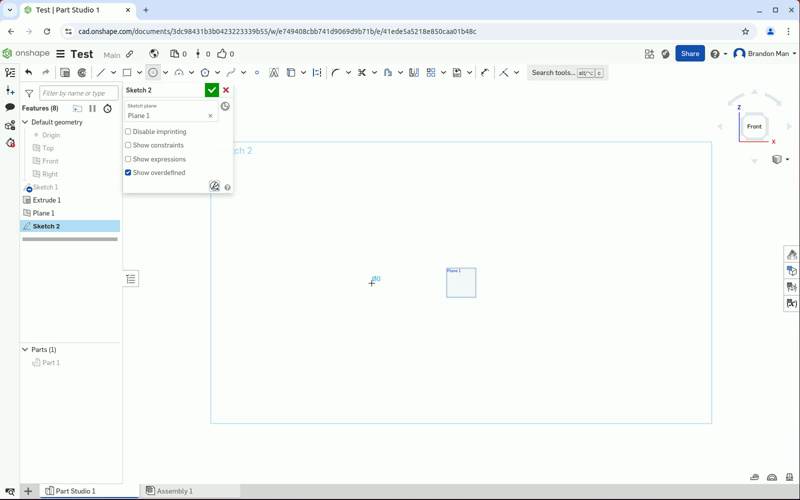
mouse_move(383, 282)
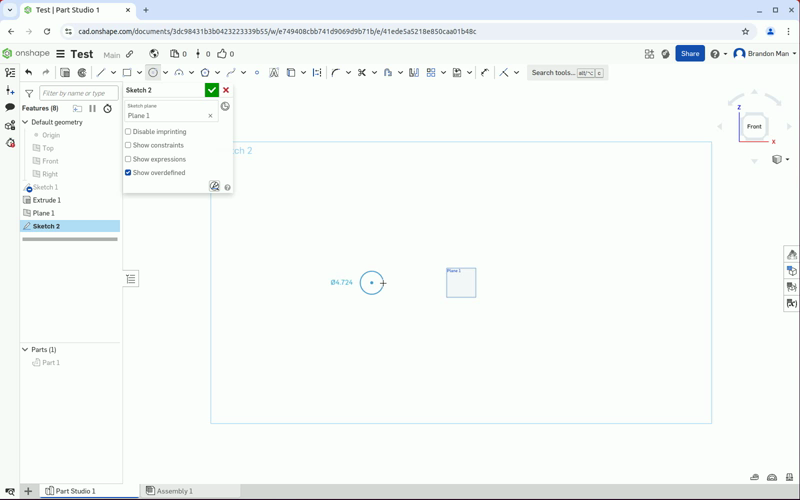
click(383, 282)
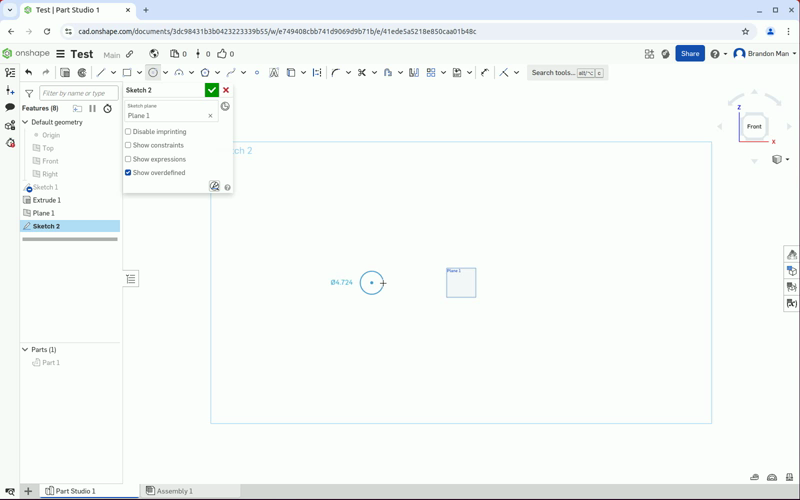
key(esc)
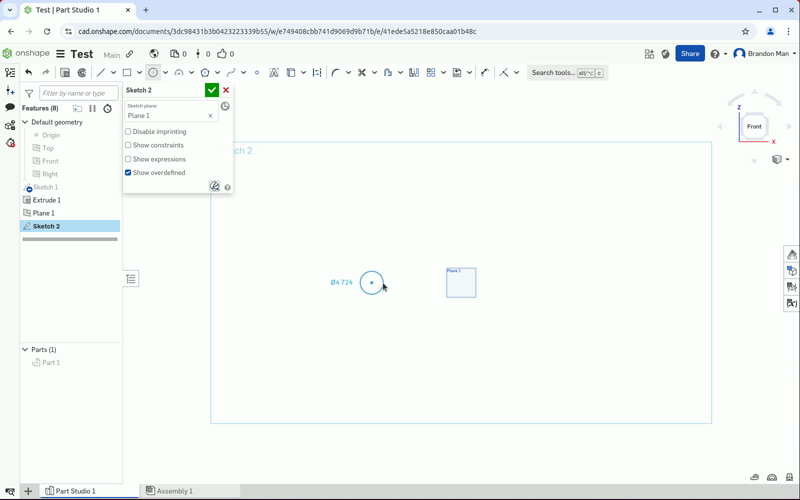
mouse_move(376, 288)
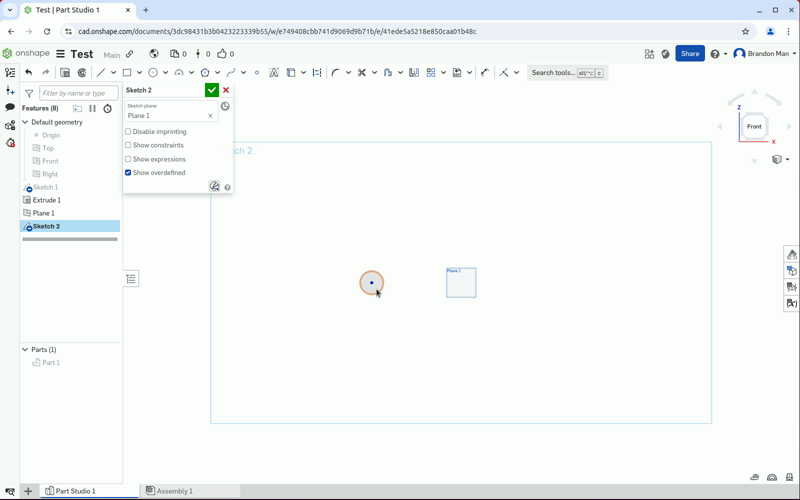
scroll(6)
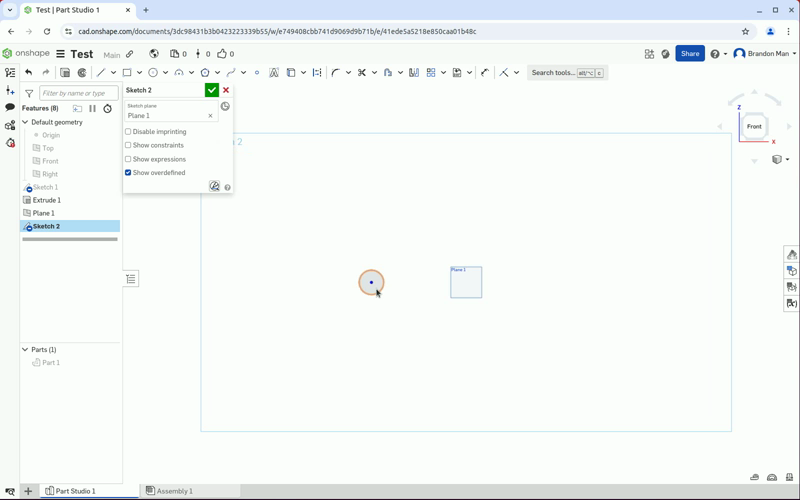
scroll(6)
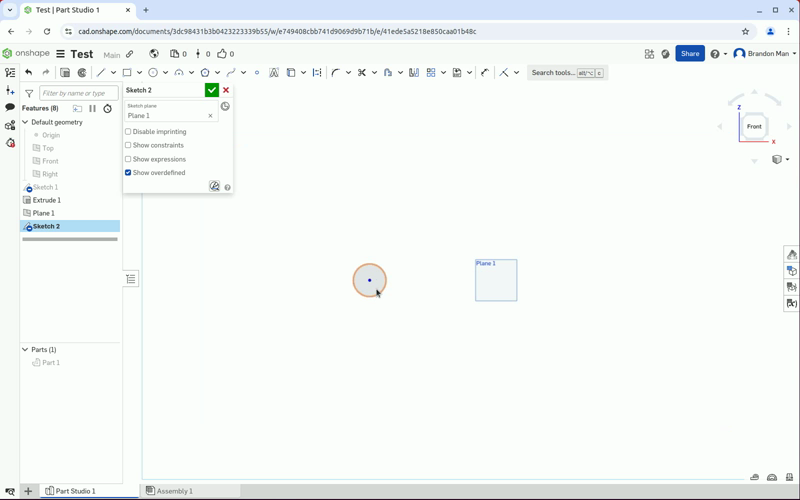
scroll(6)
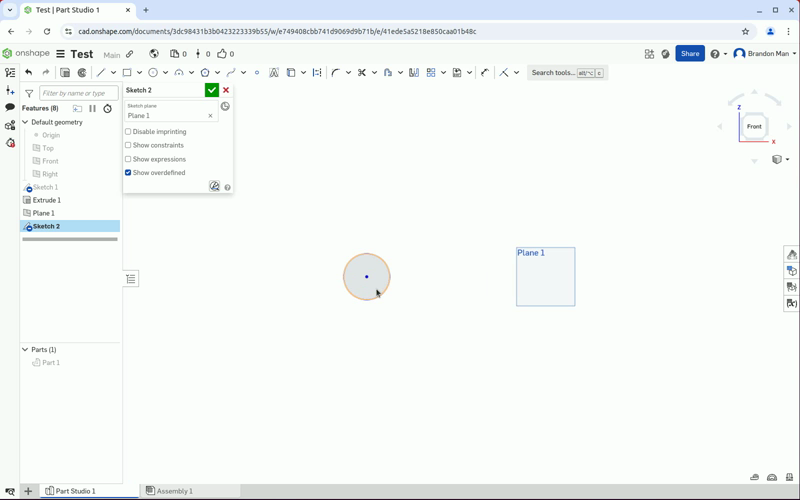
scroll(6)
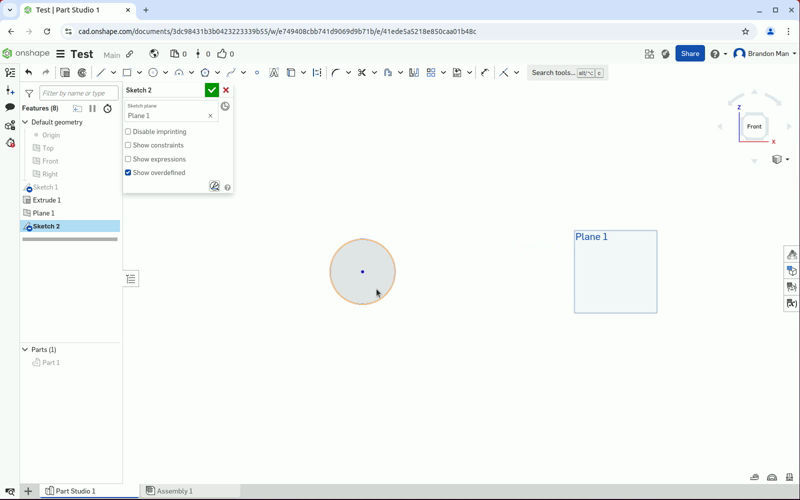
scroll(6)
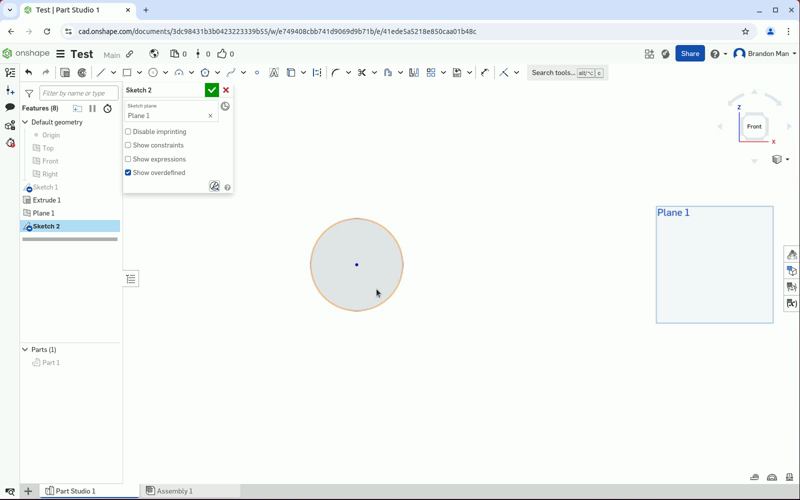
scroll(6)
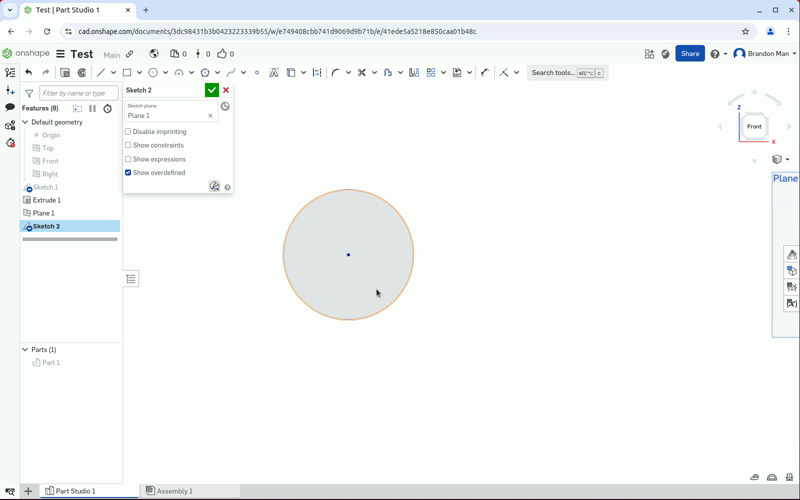
scroll(6)
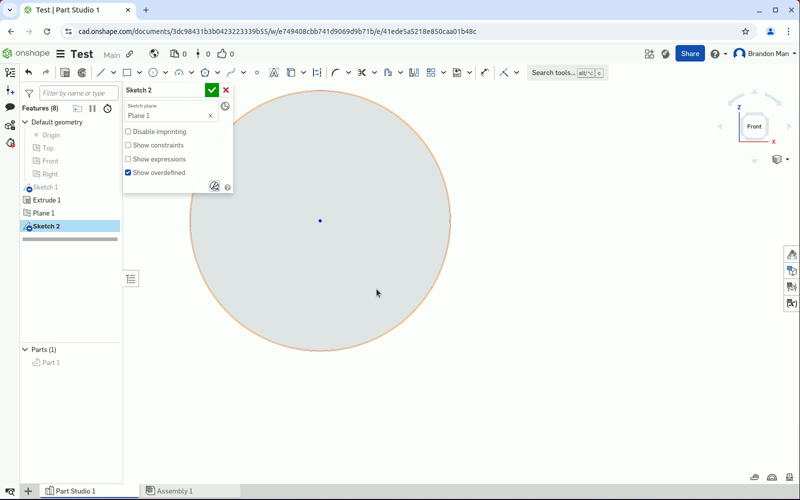
click(376, 288)
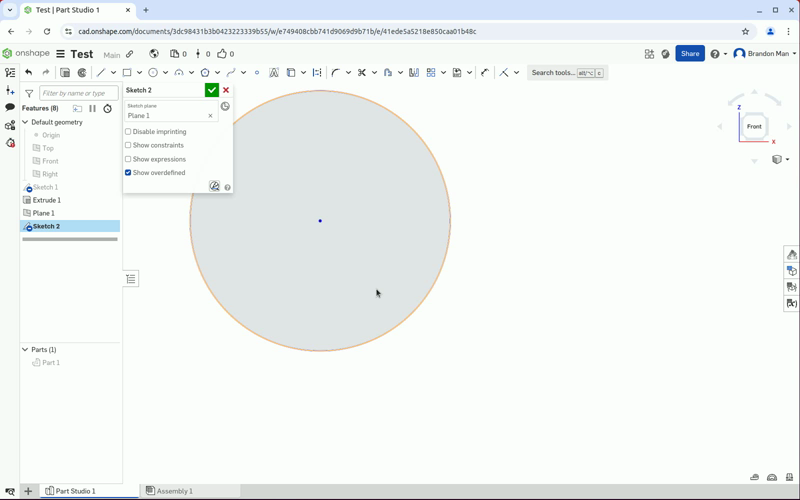
scroll(-6)
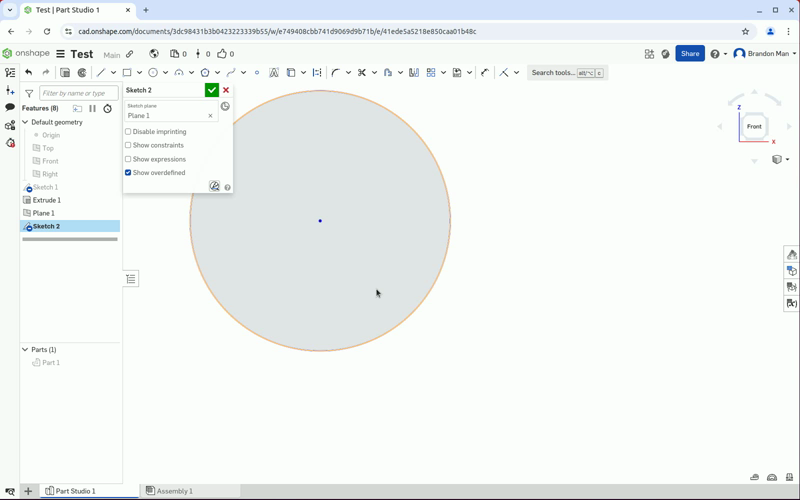
scroll(-6)
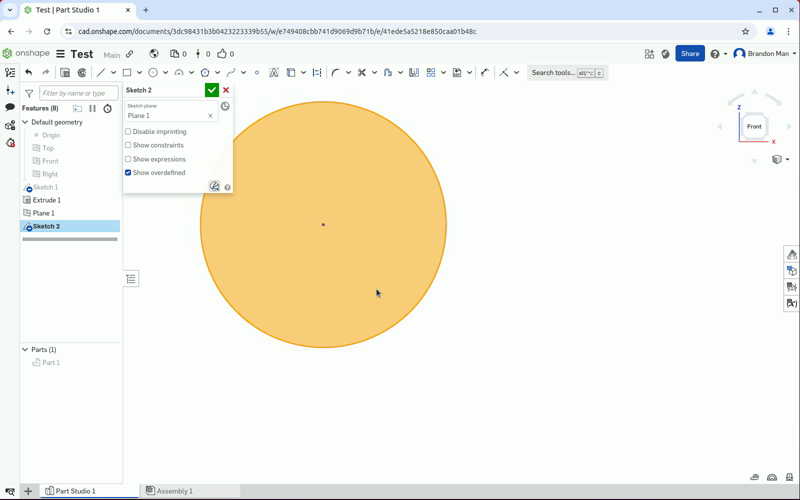
scroll(-6)
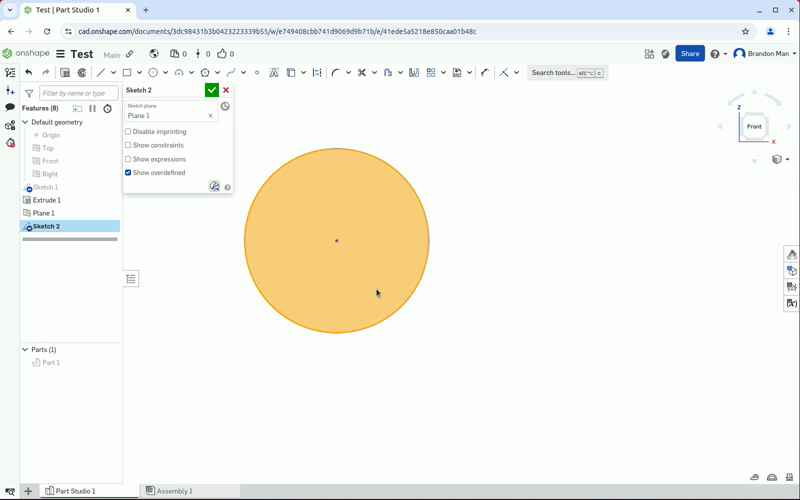
scroll(-6)
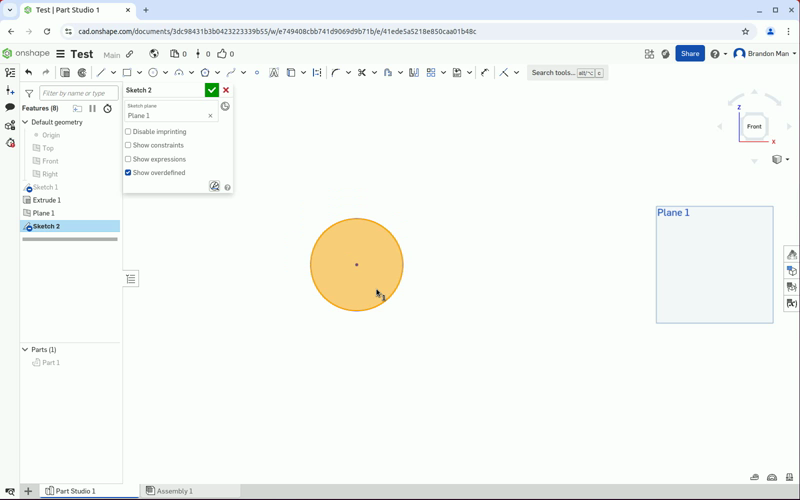
scroll(-6)
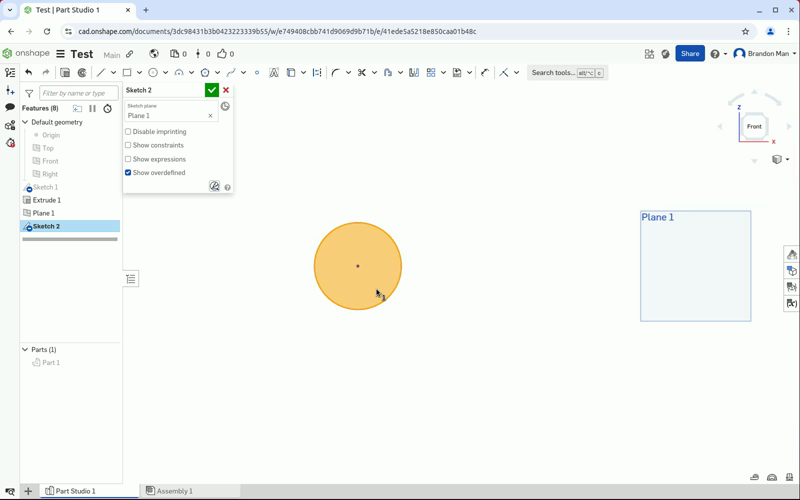
scroll(-6)
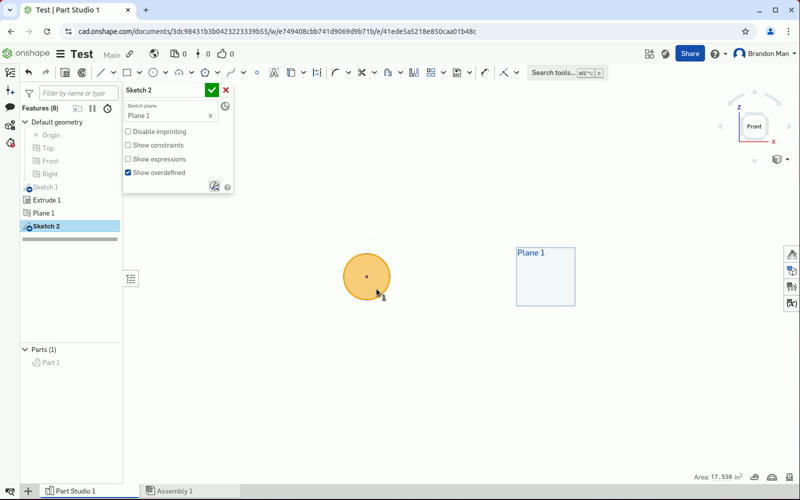
scroll(-6)
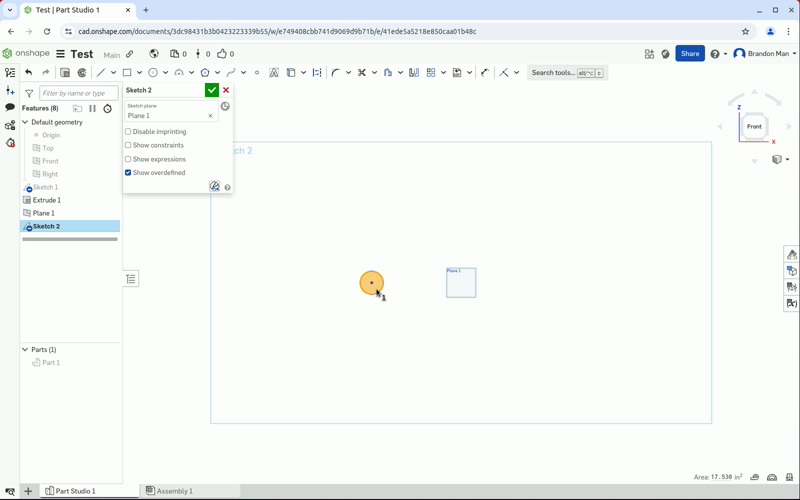
mouse_move(73, 352)
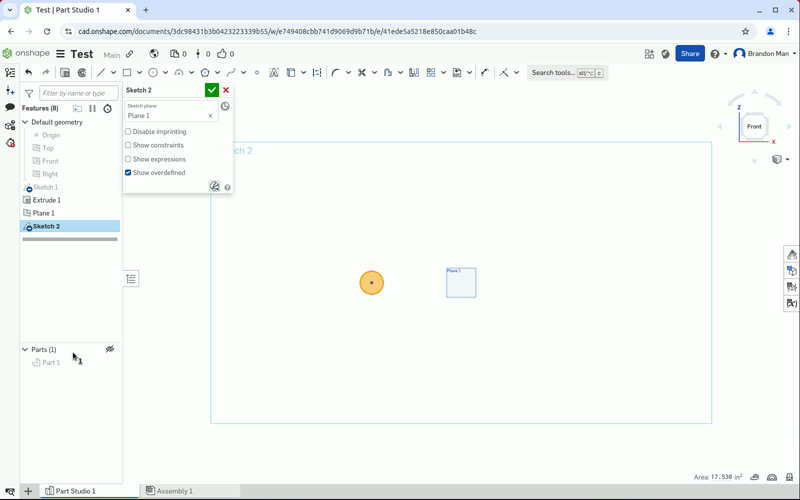
key(shift+y)
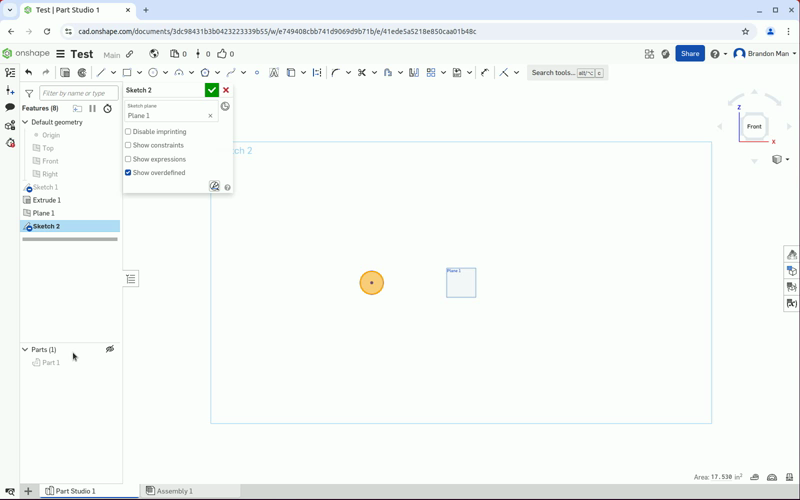
key(shift+e)
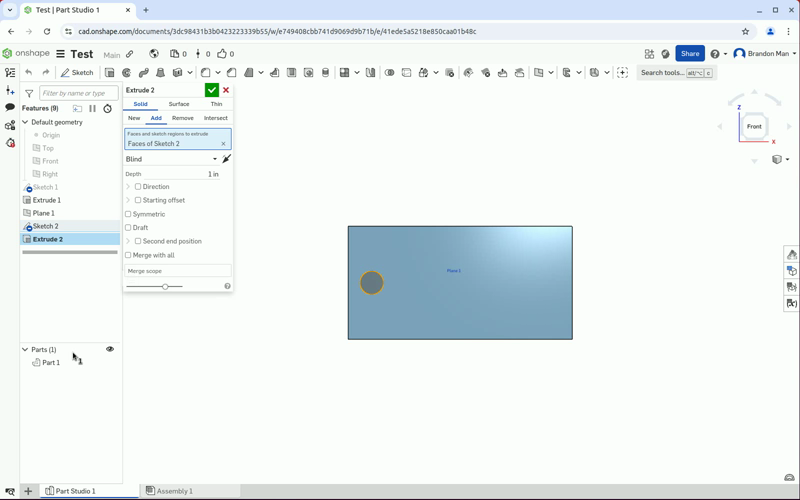
mouse_move(143, 106)
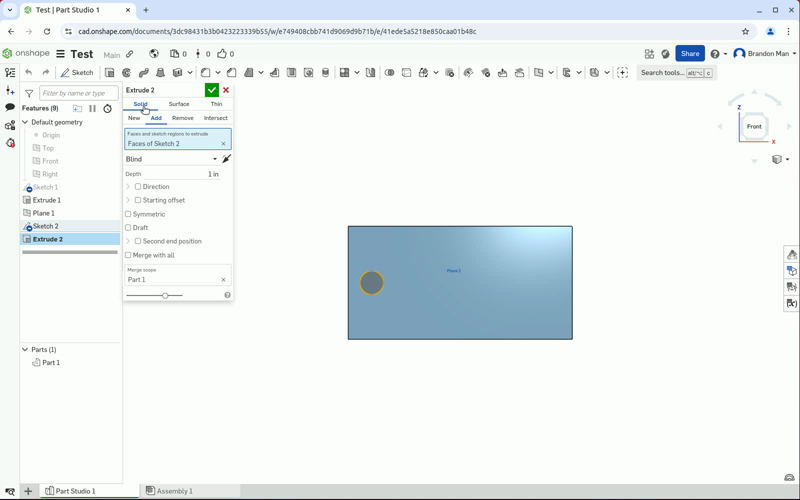
click(143, 106)
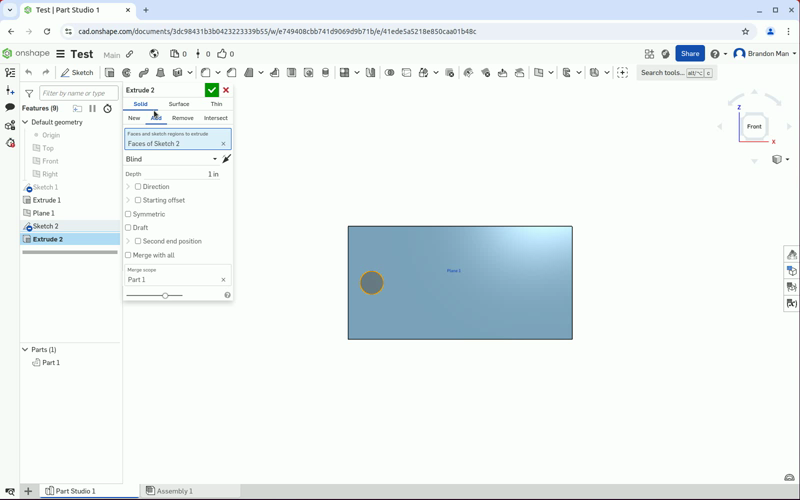
mouse_move(186, 120)
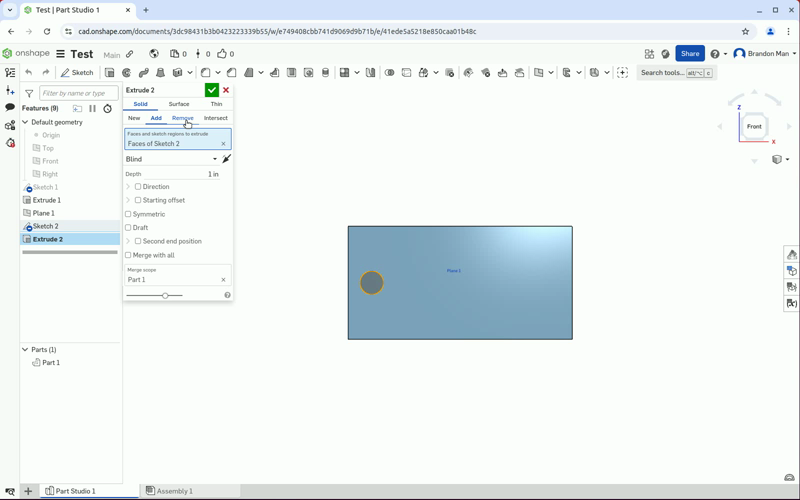
click(186, 120)
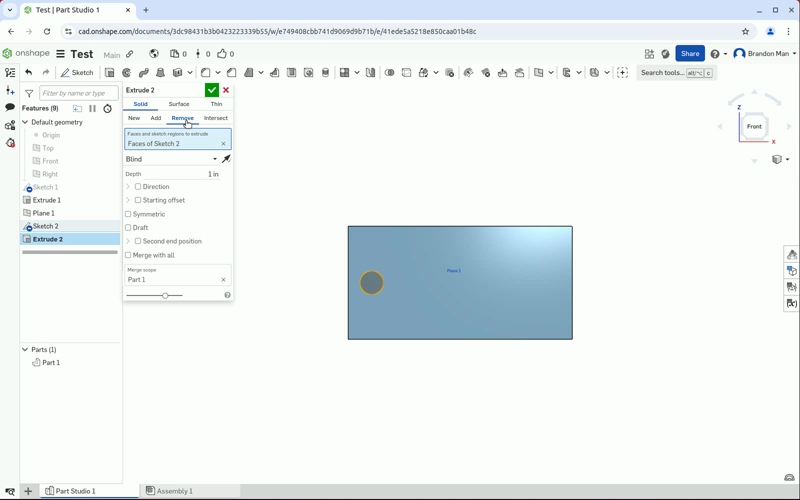
key(tab, 4)
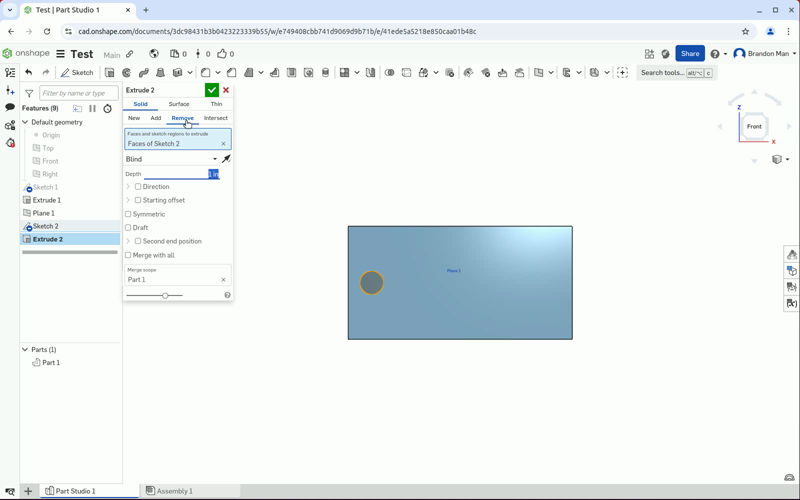
text(4.574)
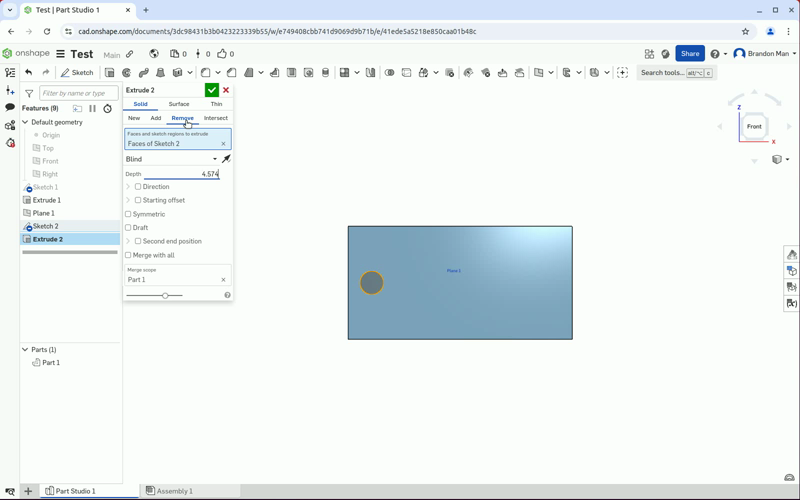
key(tab, 6)
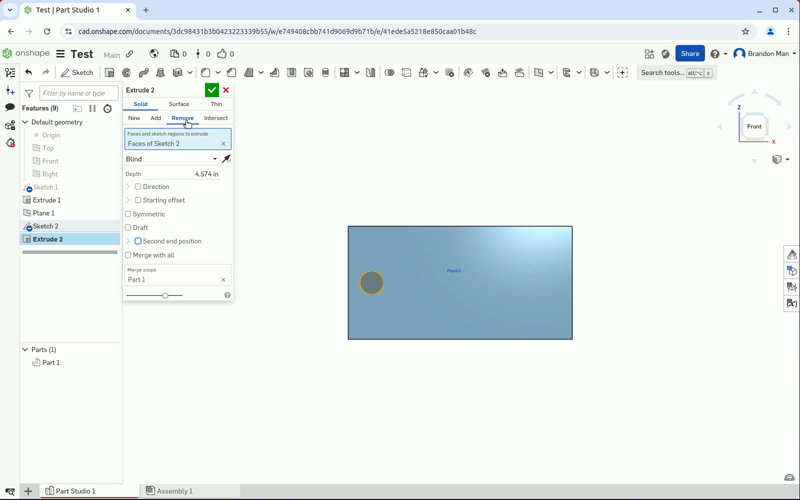
key(space)
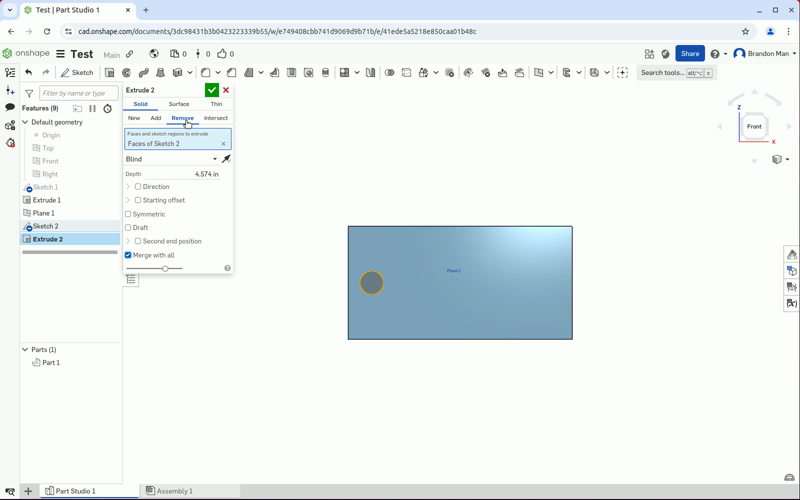
key(enter)
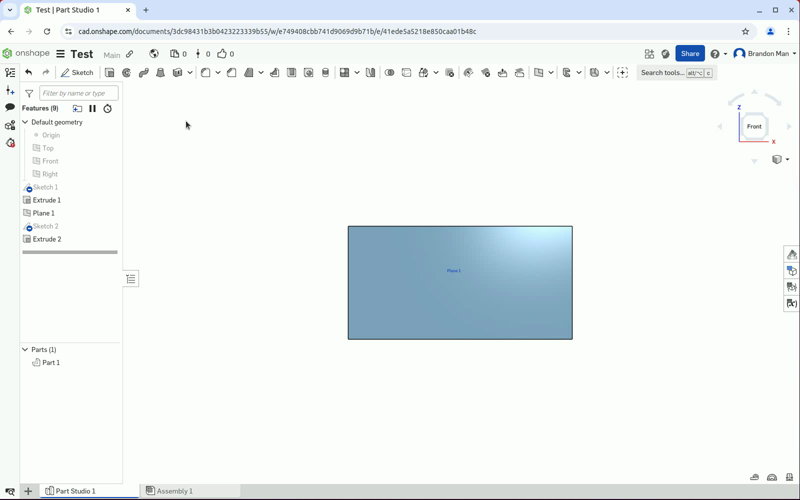
key(shift+h)
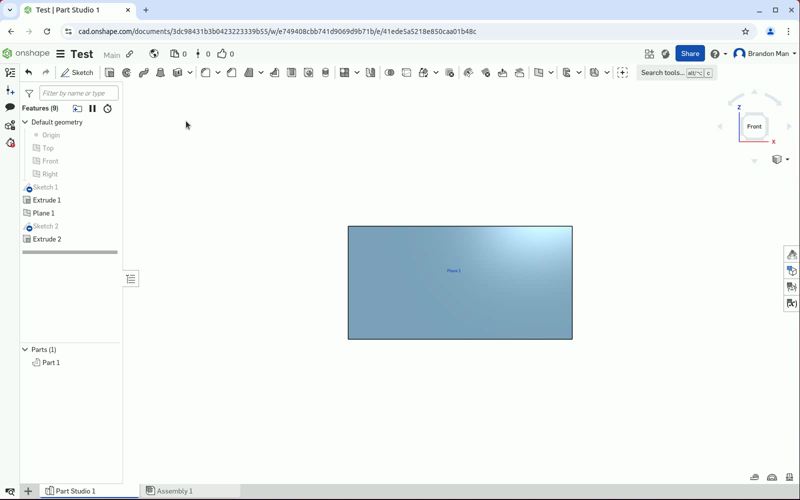
key(shift+h)
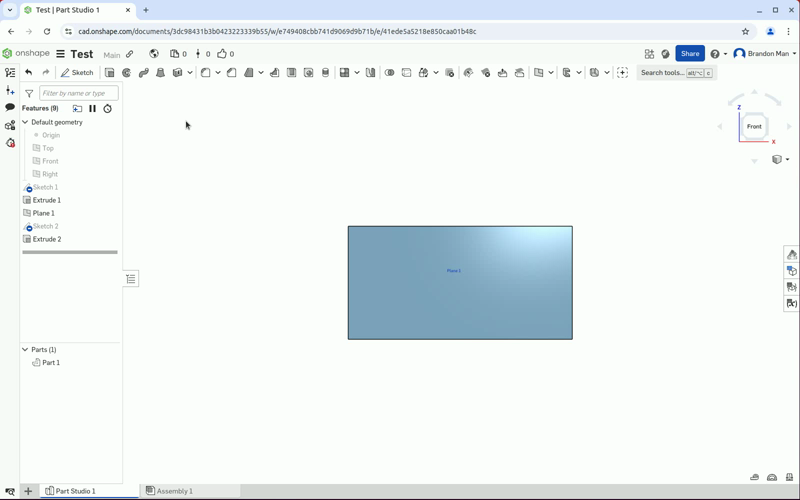
mouse_move(73, 189)
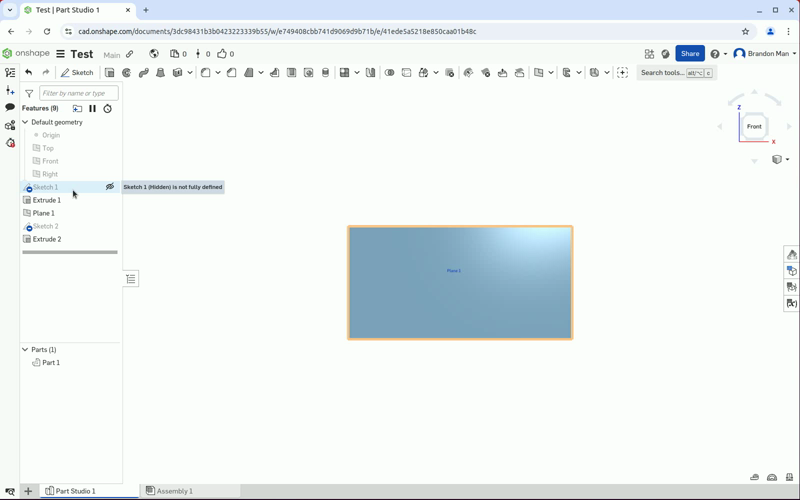
click(73, 189)
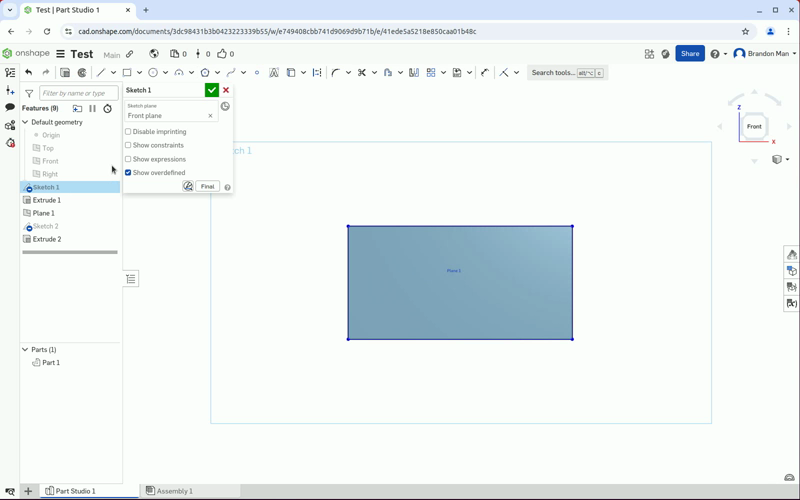
mouse_move(229, 92)
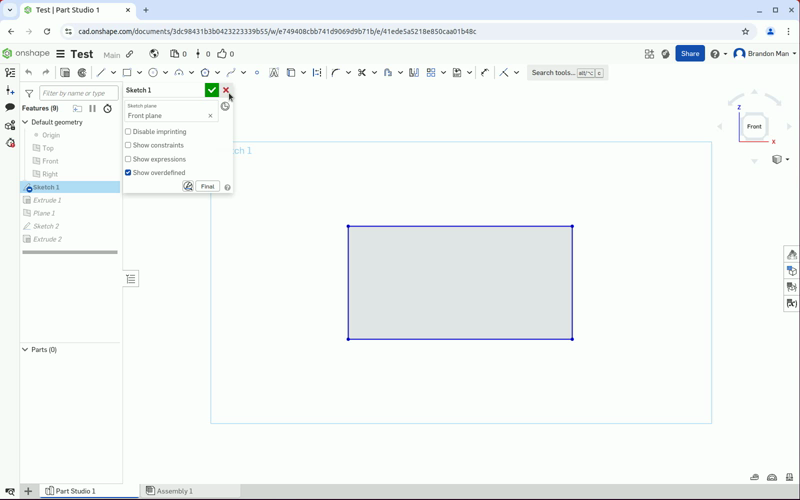
click(229, 92)
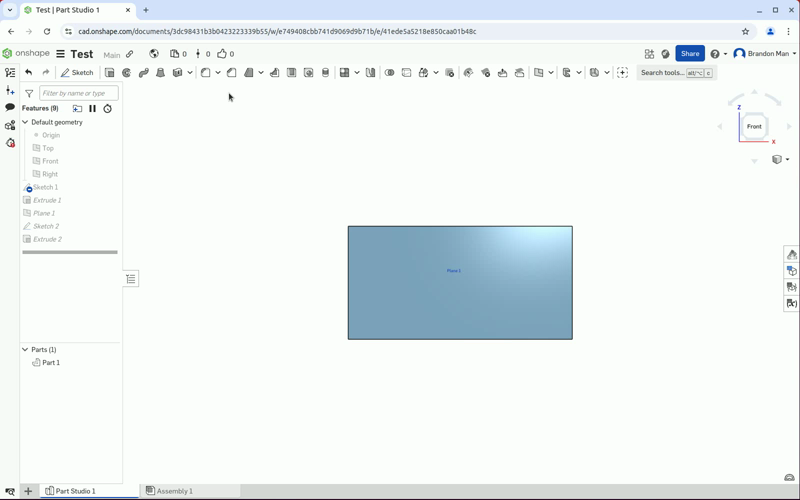
key(shift+s)
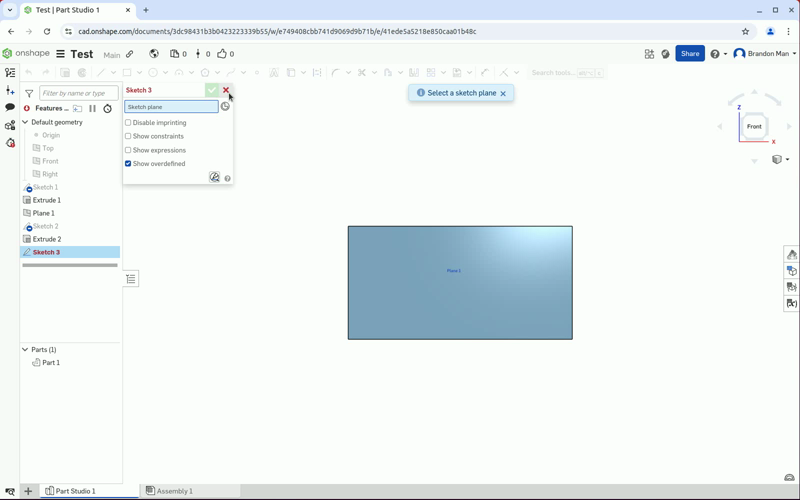
mouse_move(73, 215)
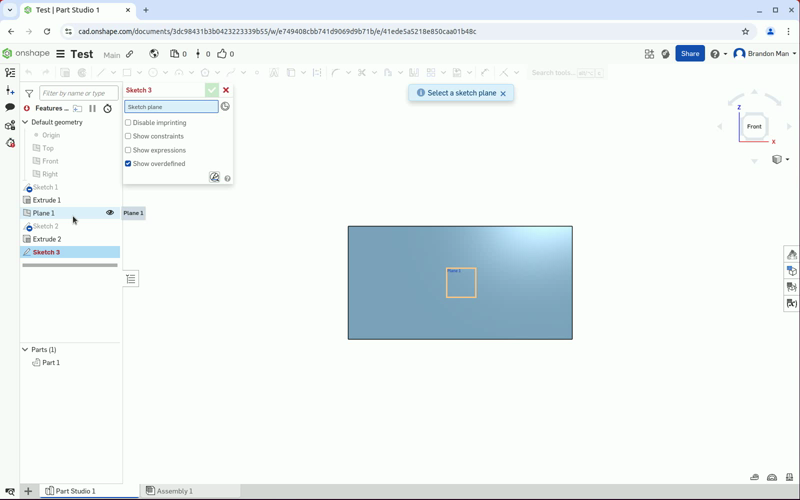
click(73, 215)
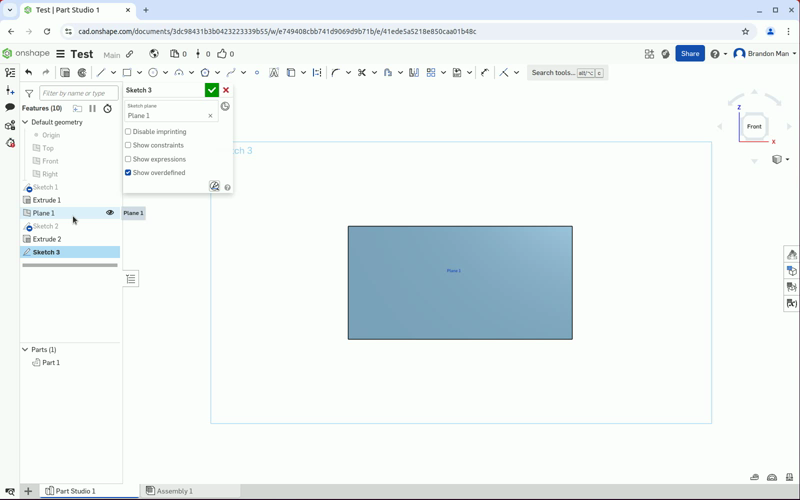
mouse_move(73, 352)
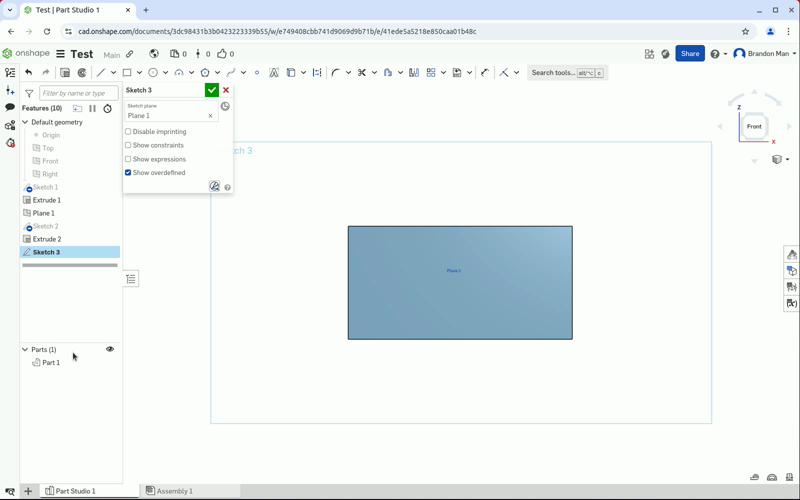
key(y)
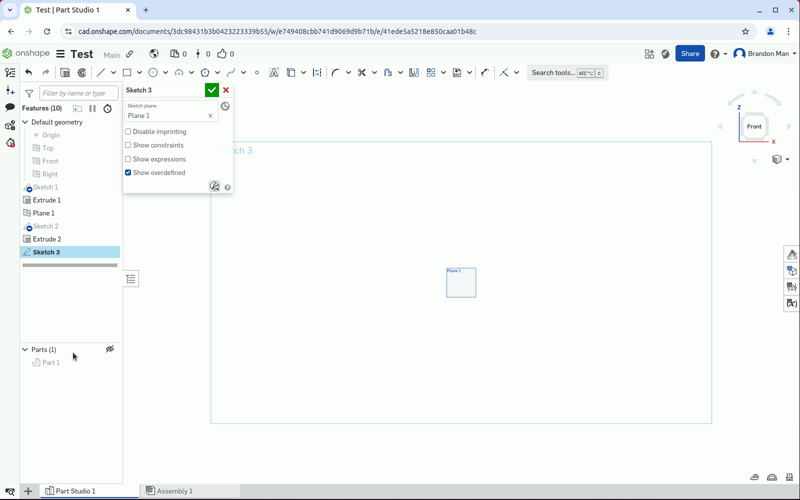
key(l)
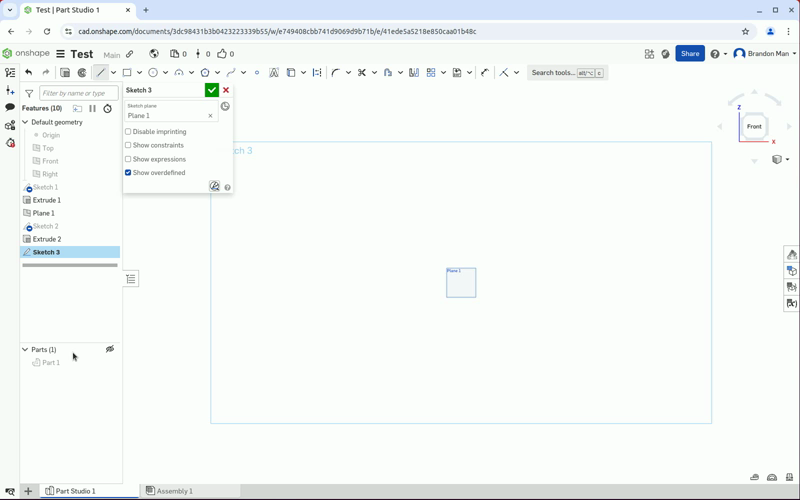
key_down(shift)
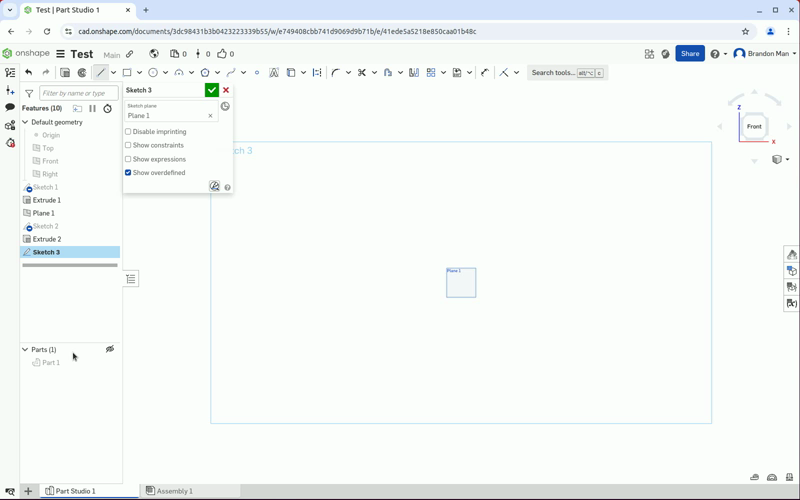
mouse_move(539, 294)
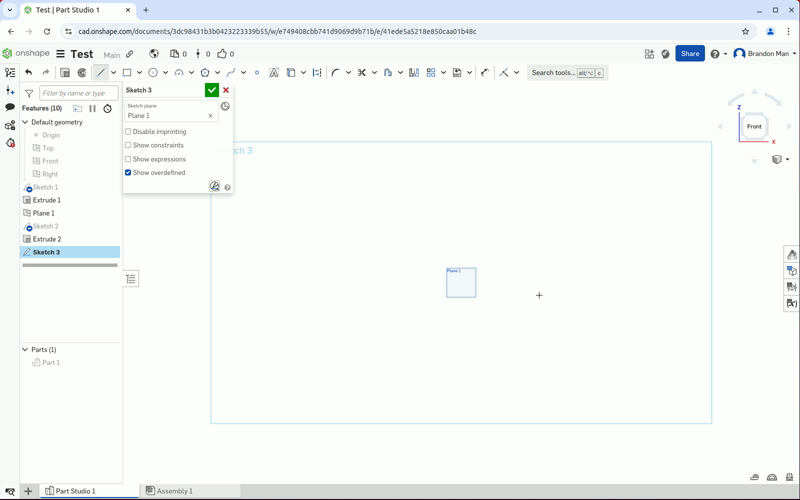
click(539, 294)
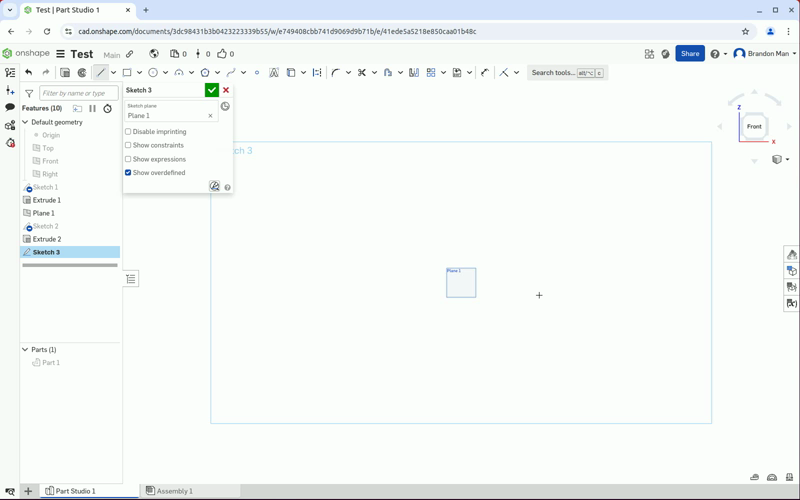
key_up(shift)
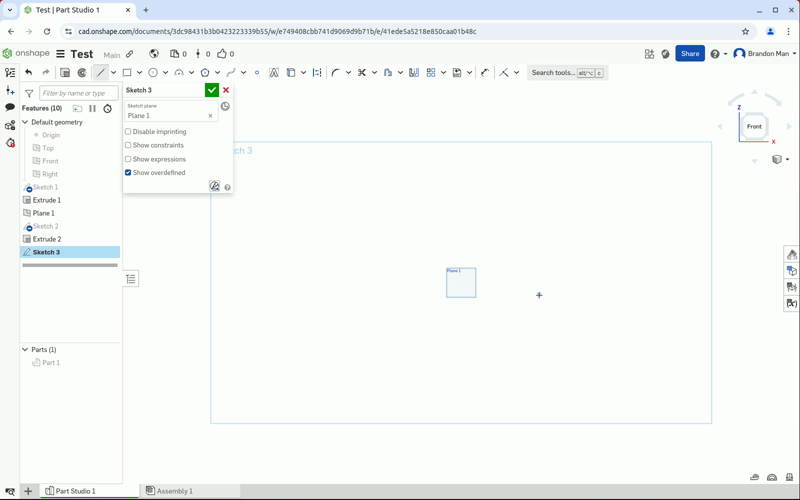
key_down(shift)
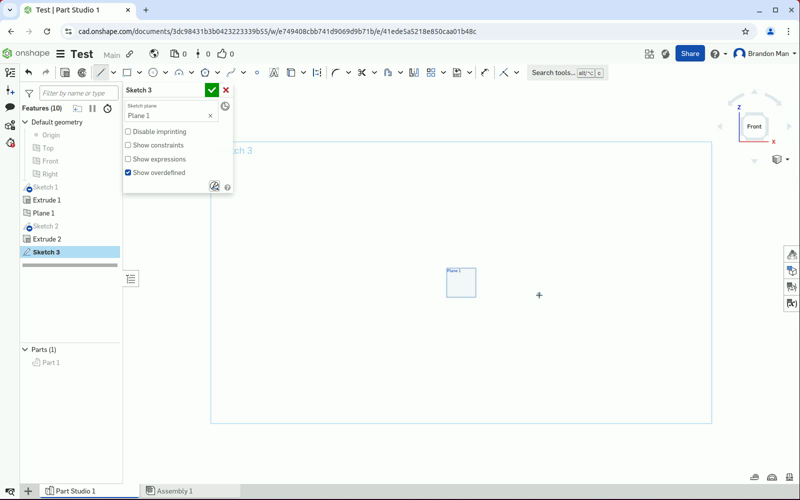
mouse_move(569, 294)
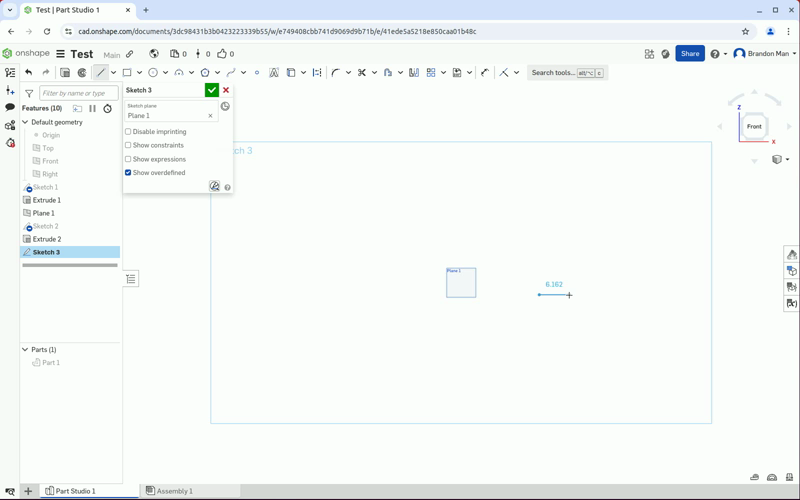
mouse_move(562, 294)
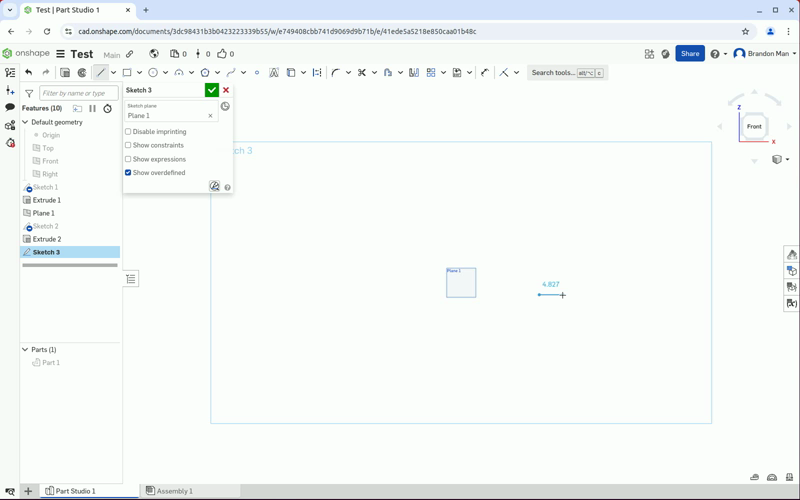
click(562, 294)
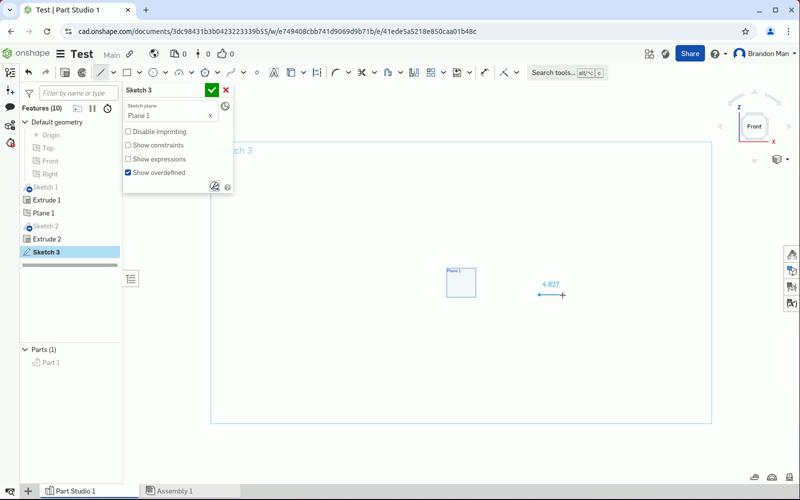
key_up(shift)
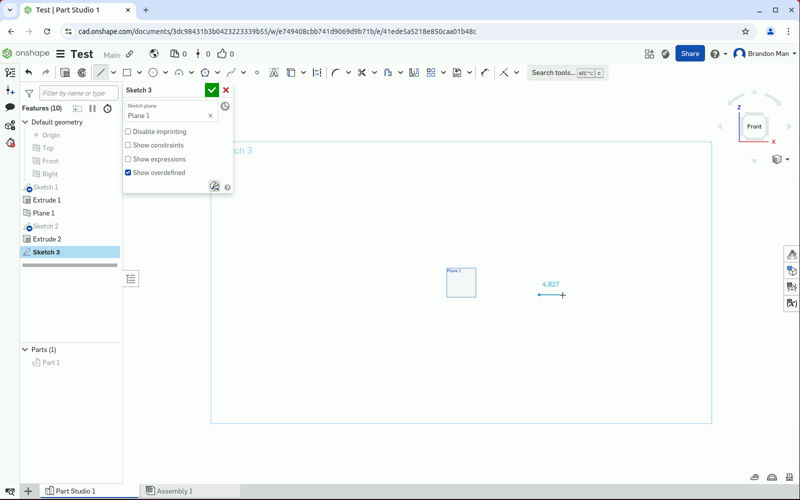
key_down(shift)
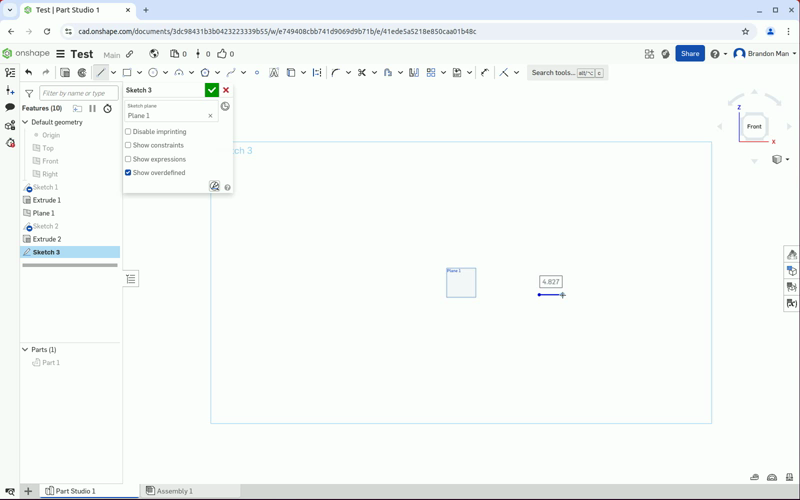
mouse_move(589, 294)
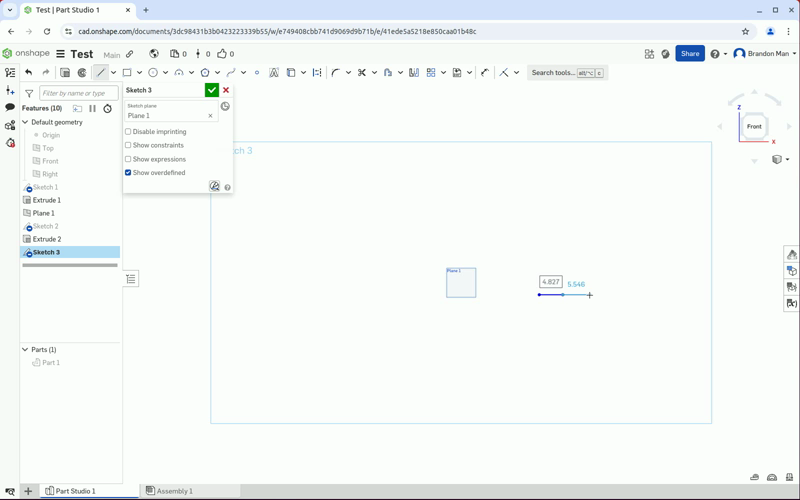
mouse_move(562, 271)
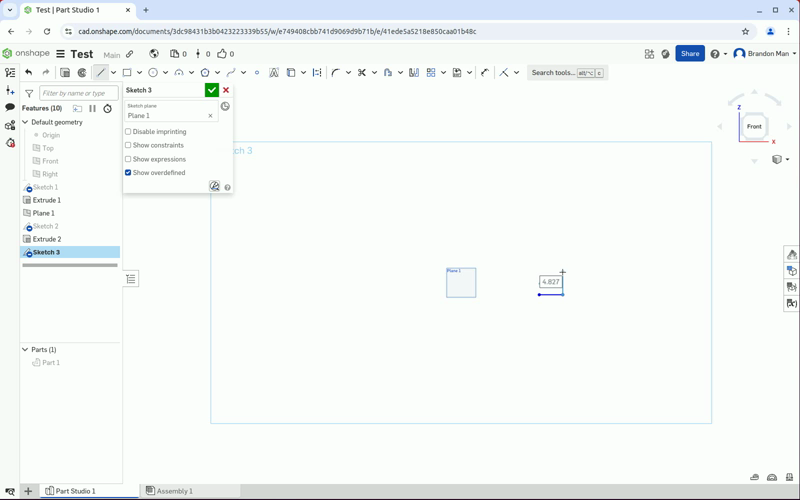
click(562, 271)
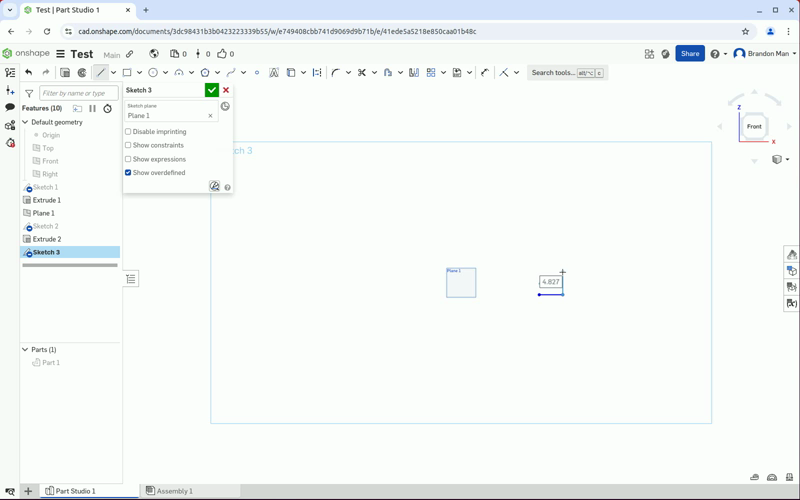
key_up(shift)
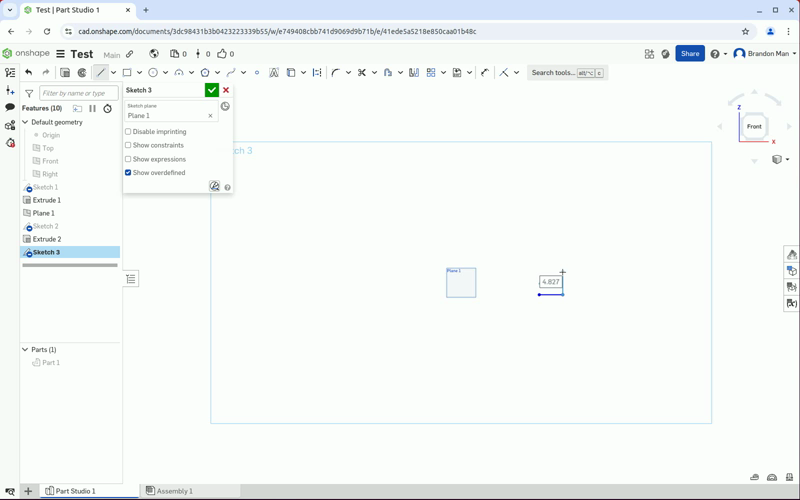
key_down(shift)
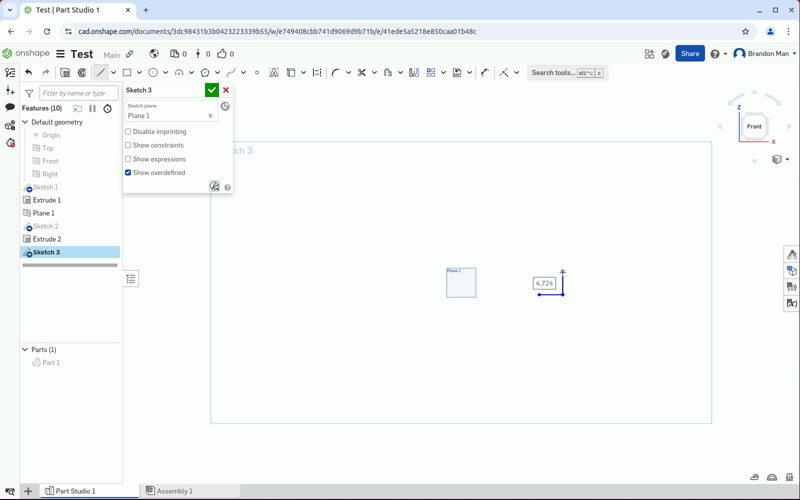
mouse_move(589, 271)
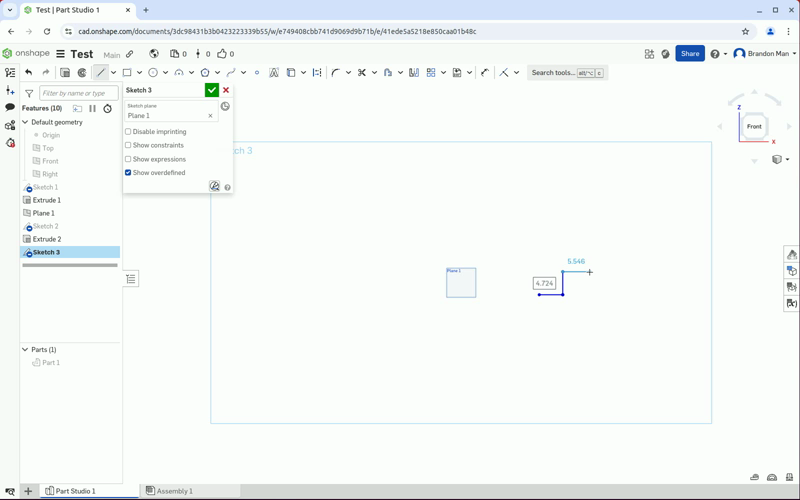
mouse_move(539, 271)
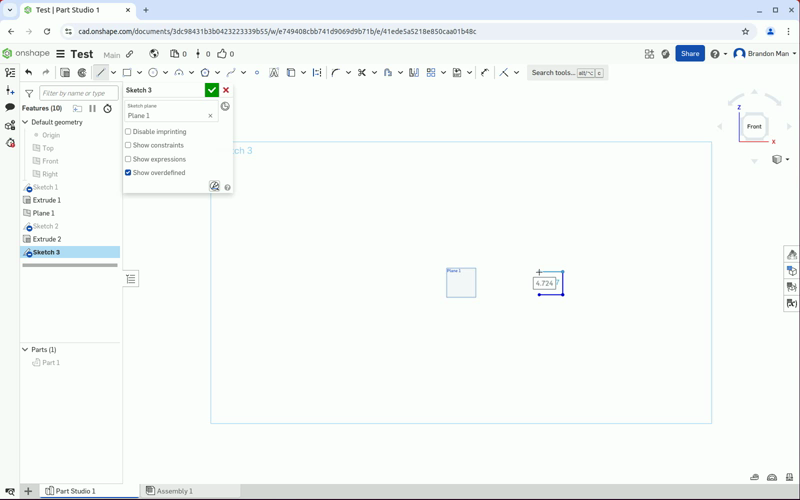
click(539, 271)
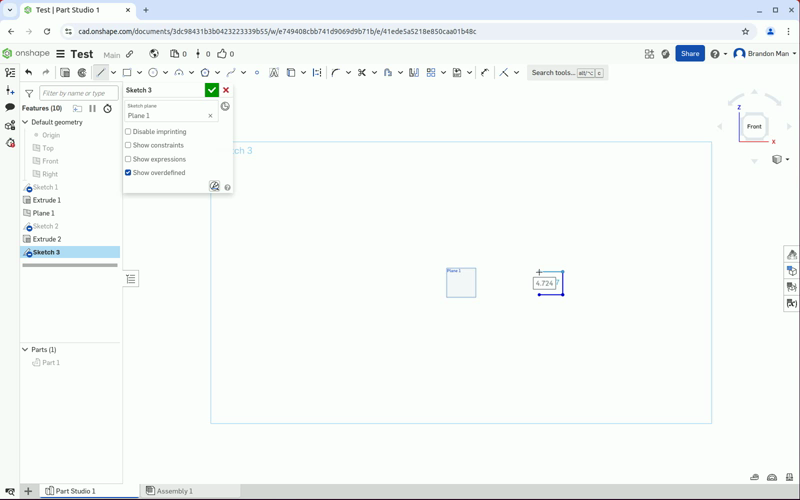
key_up(shift)
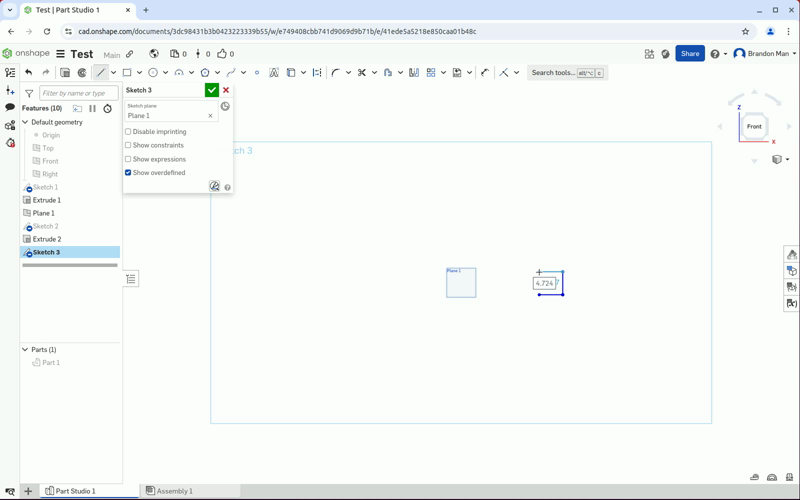
mouse_move(569, 271)
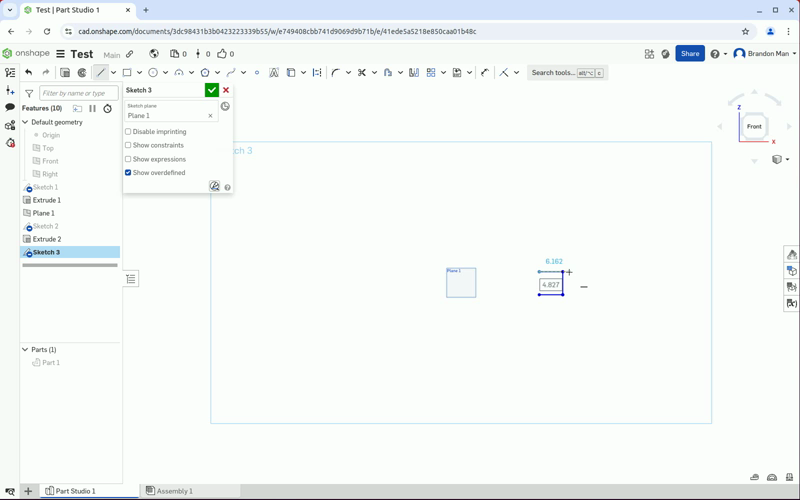
key_down(shift)
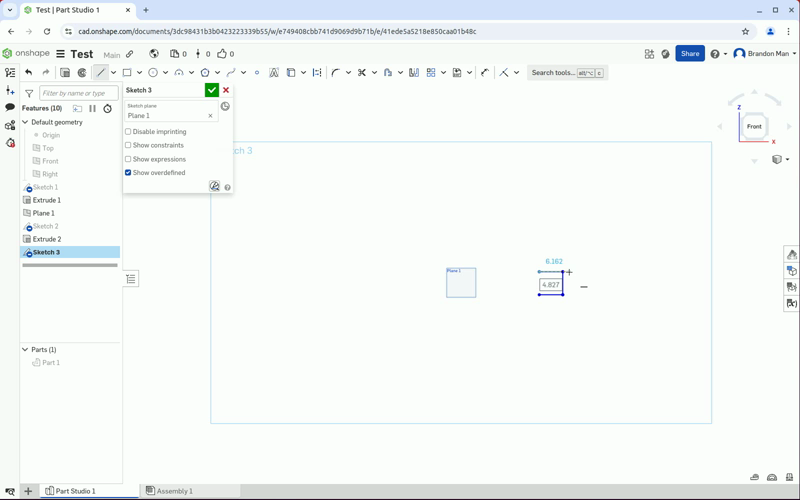
mouse_move(539, 294)
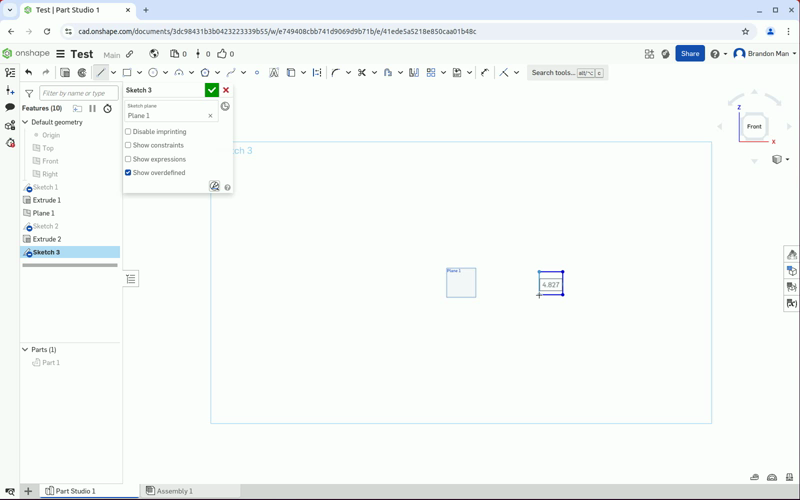
key_up(shift)
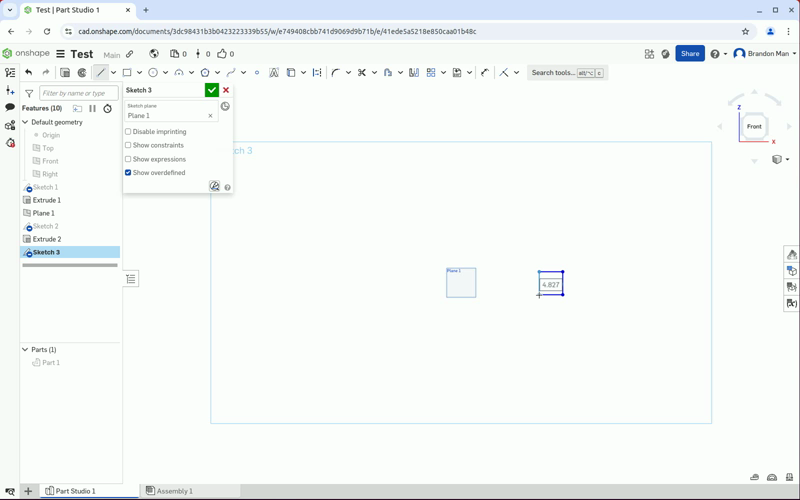
click(539, 294)
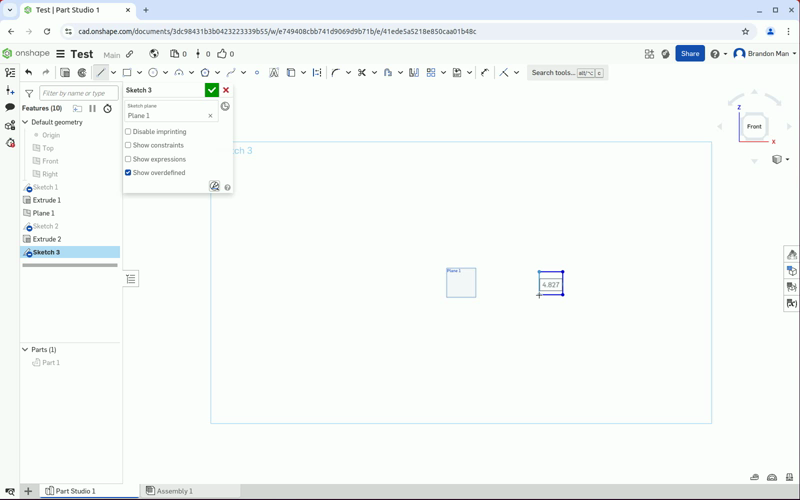
key(esc)
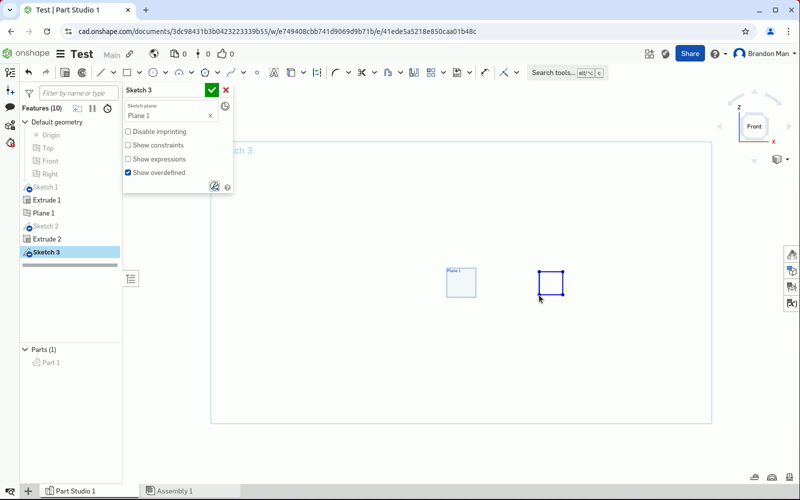
mouse_move(560, 286)
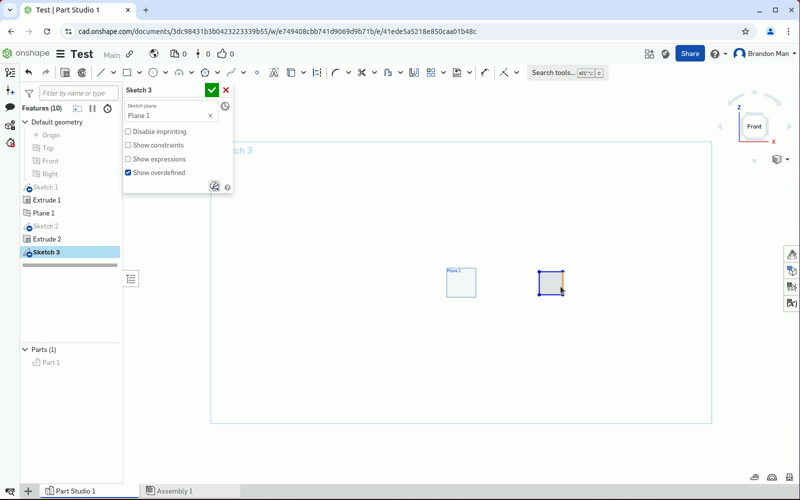
scroll(6)
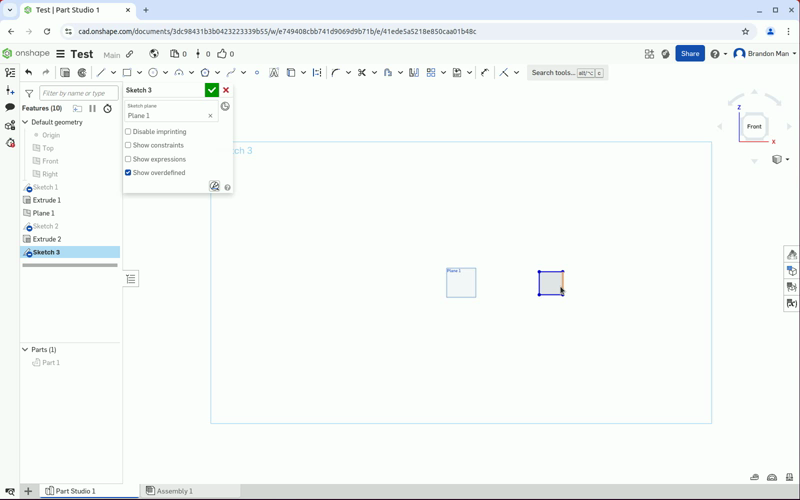
scroll(6)
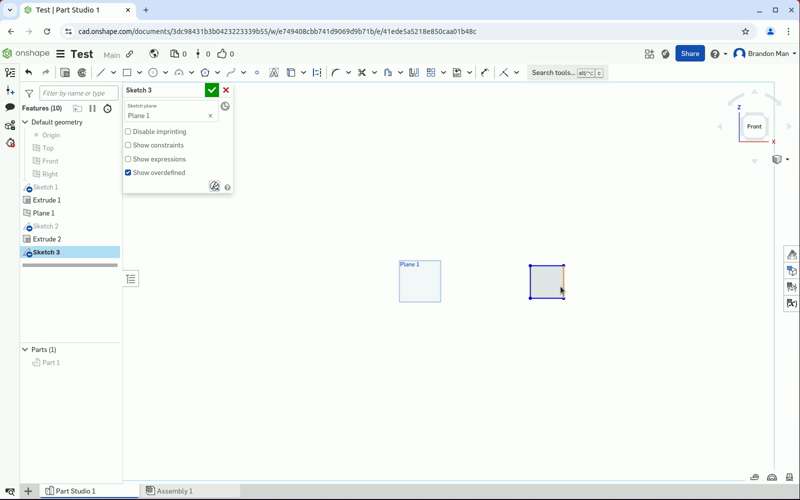
scroll(6)
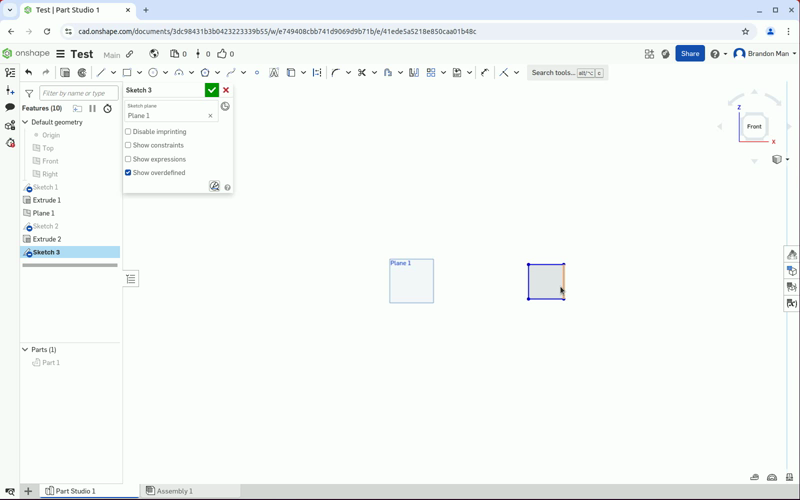
scroll(6)
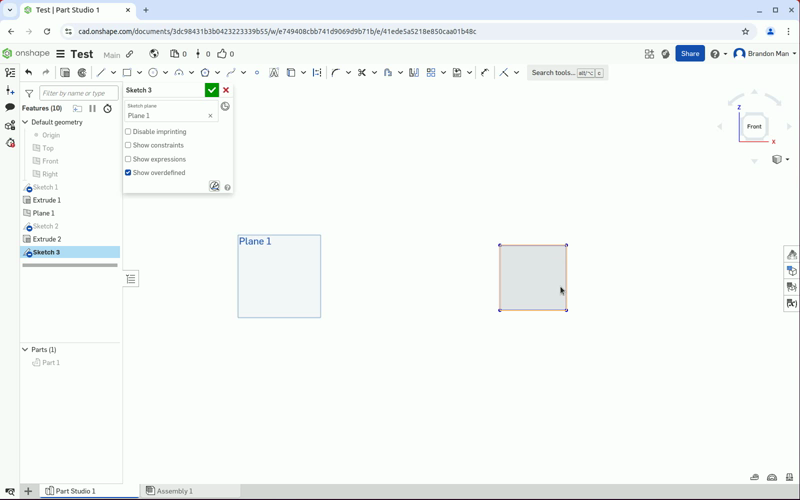
scroll(6)
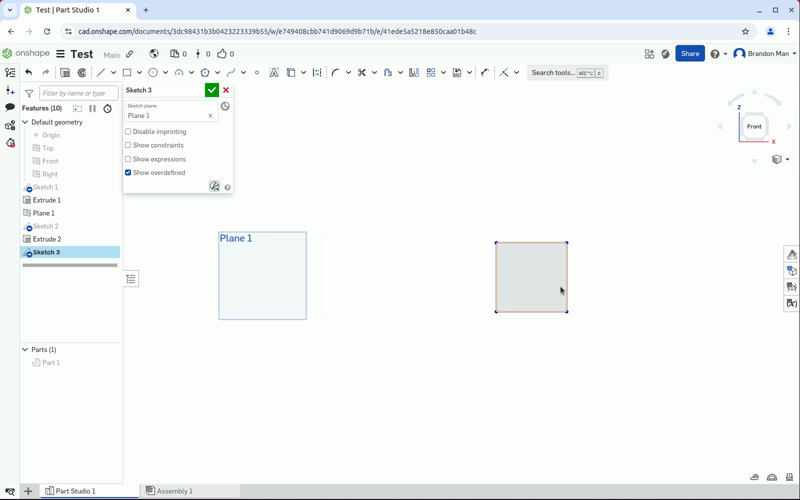
scroll(6)
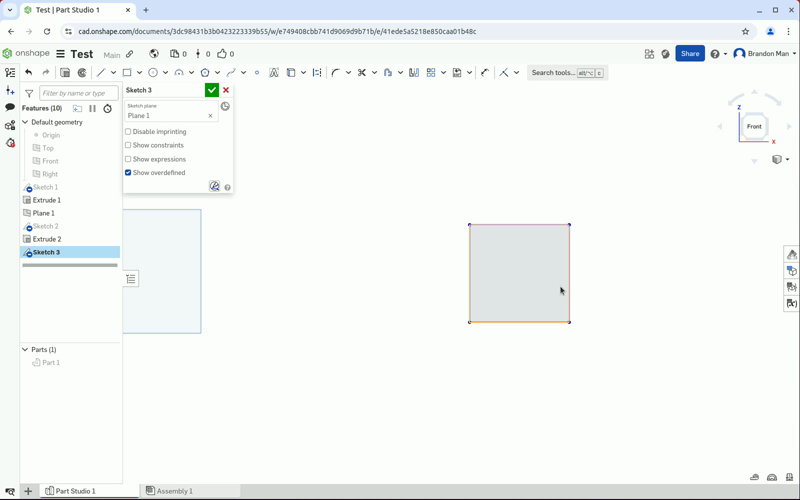
scroll(6)
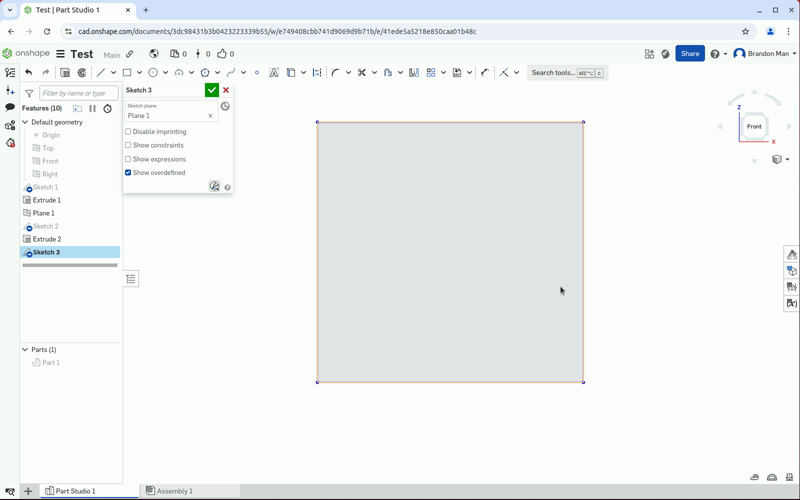
click(560, 286)
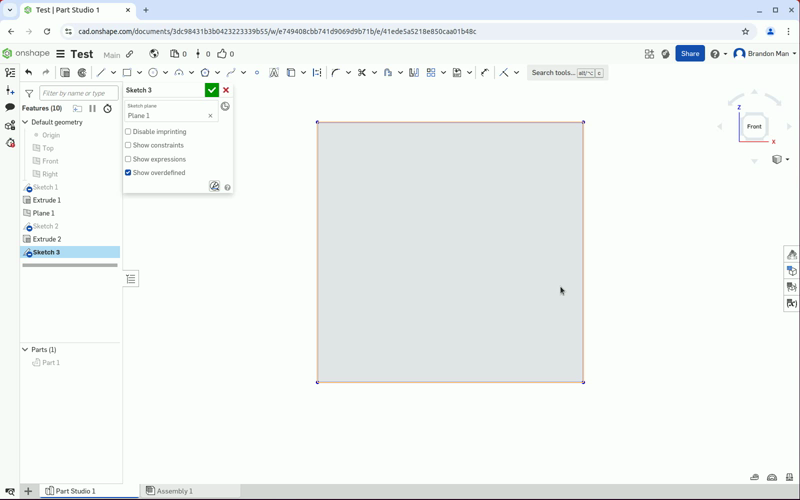
scroll(-6)
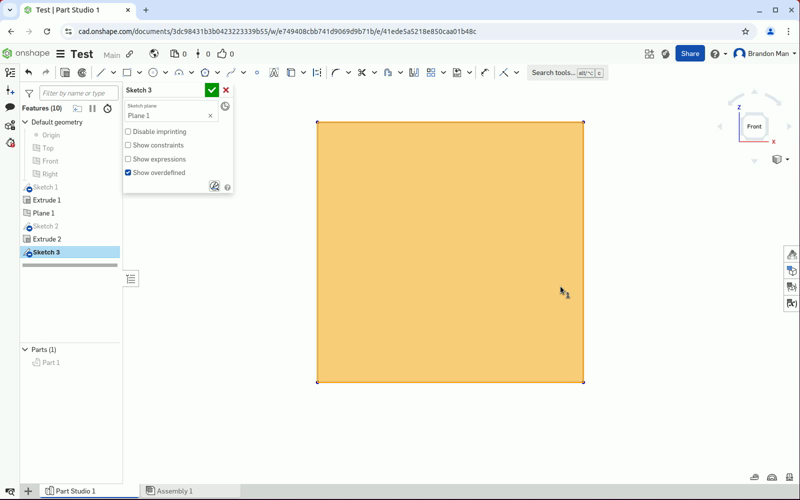
scroll(-6)
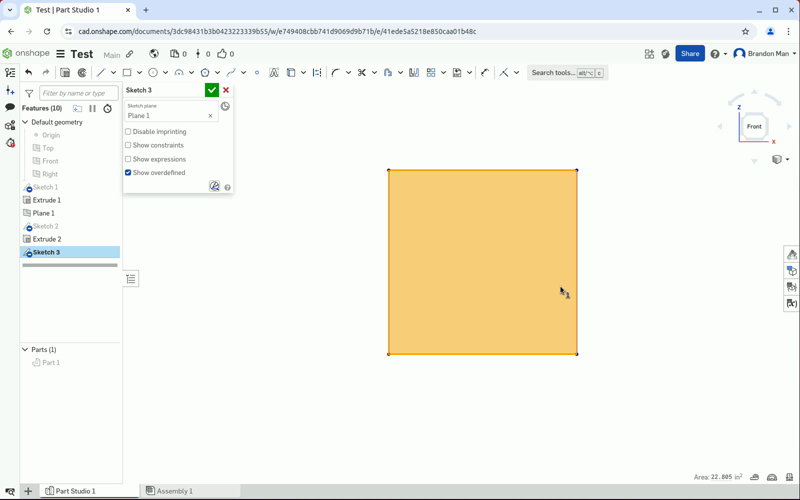
scroll(-6)
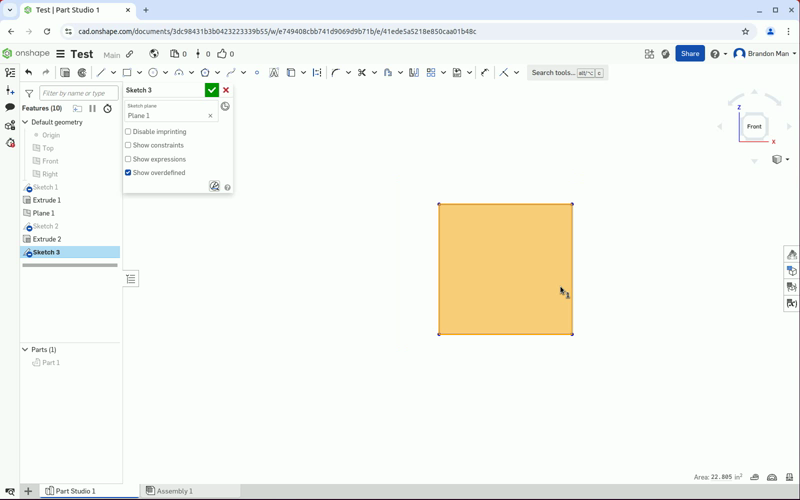
scroll(-6)
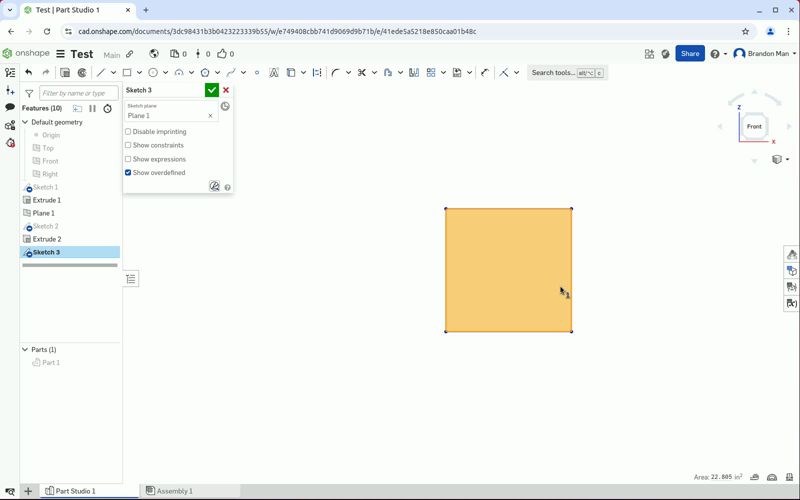
scroll(-6)
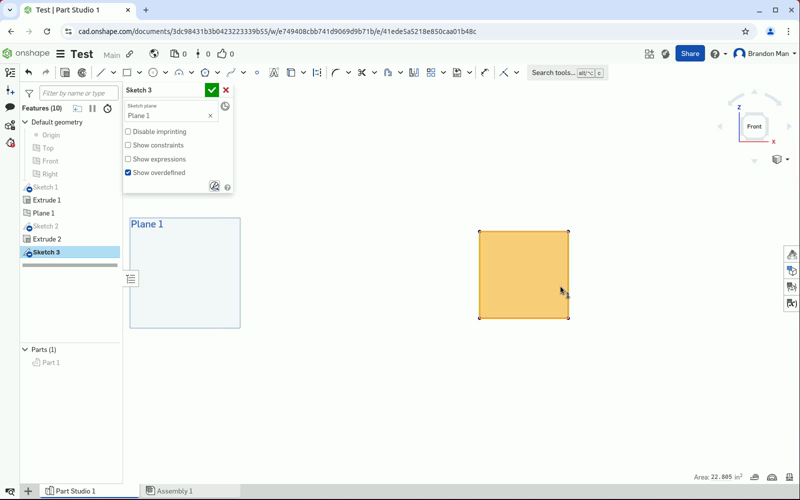
scroll(-6)
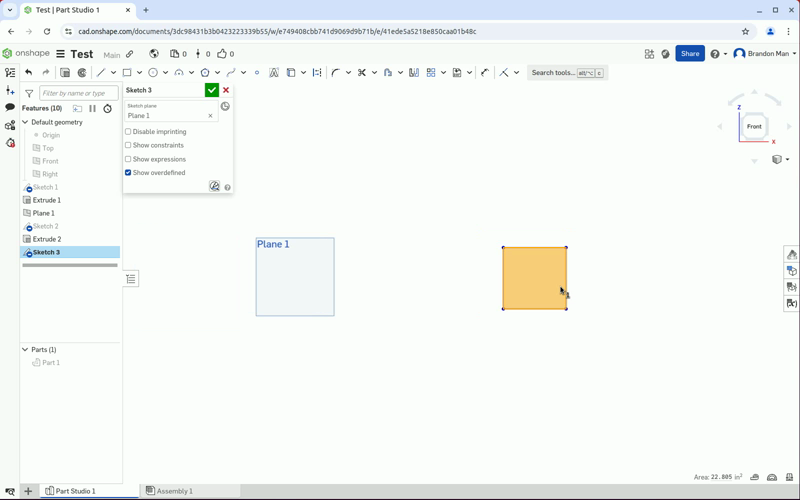
scroll(-6)
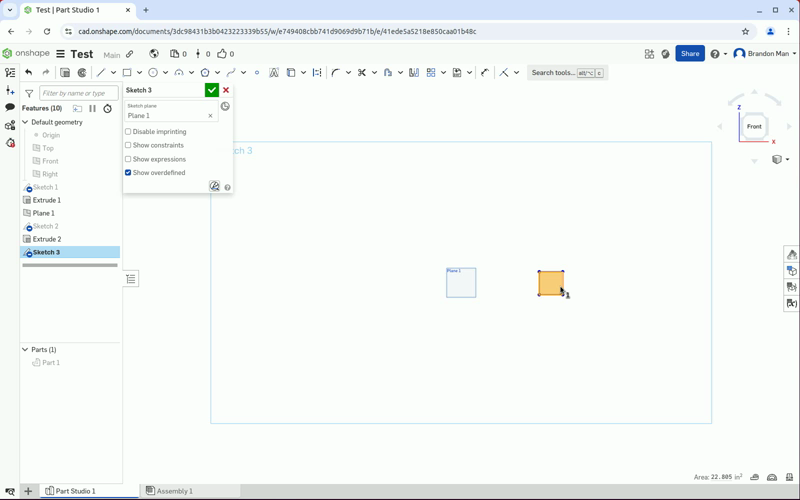
mouse_move(73, 352)
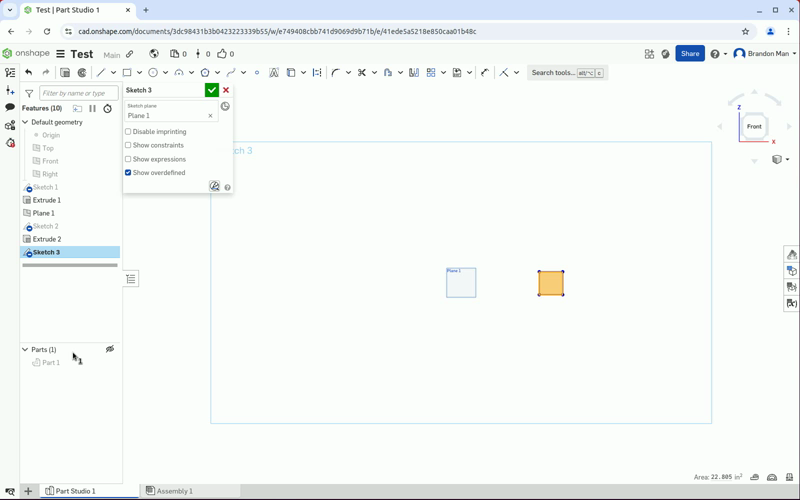
key(shift+y)
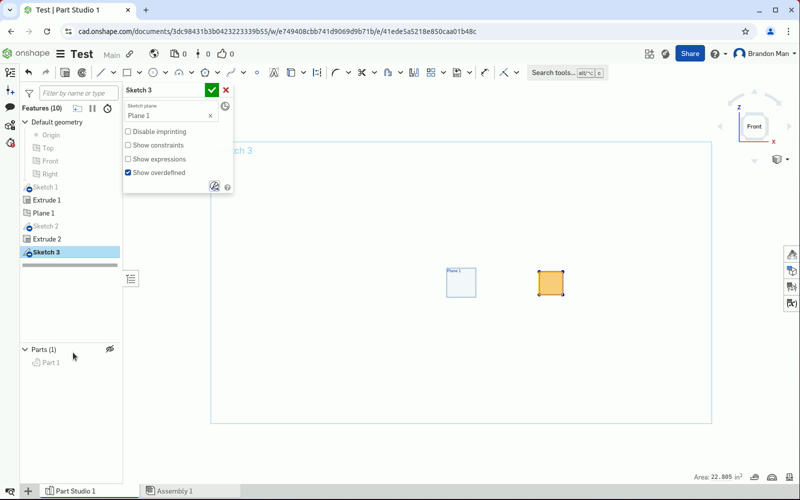
key(shift+e)
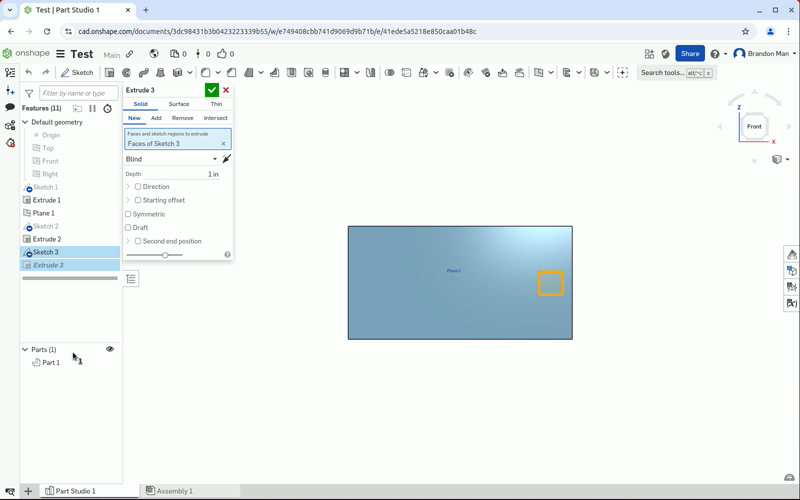
mouse_move(143, 106)
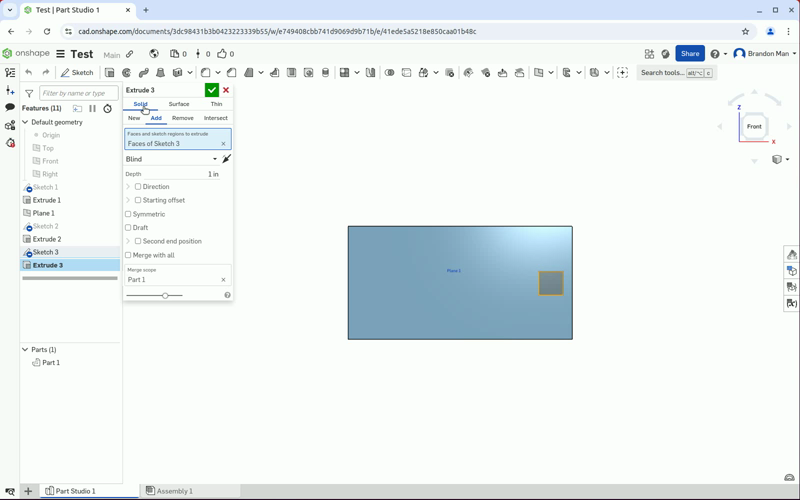
click(143, 106)
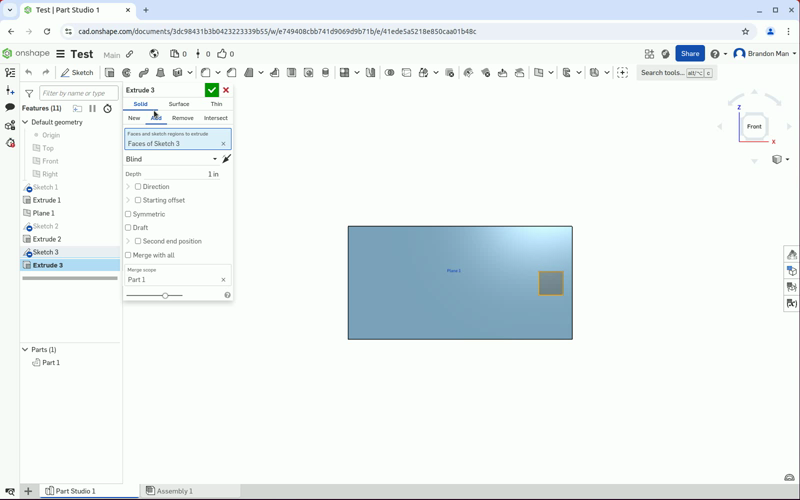
mouse_move(186, 120)
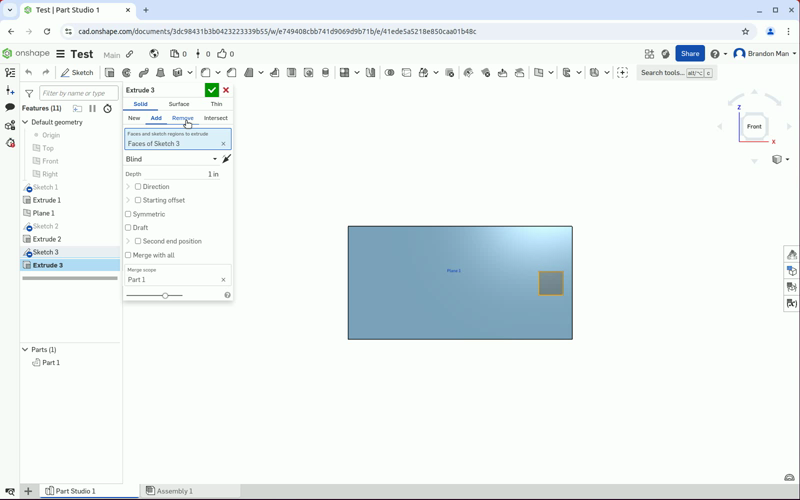
click(186, 120)
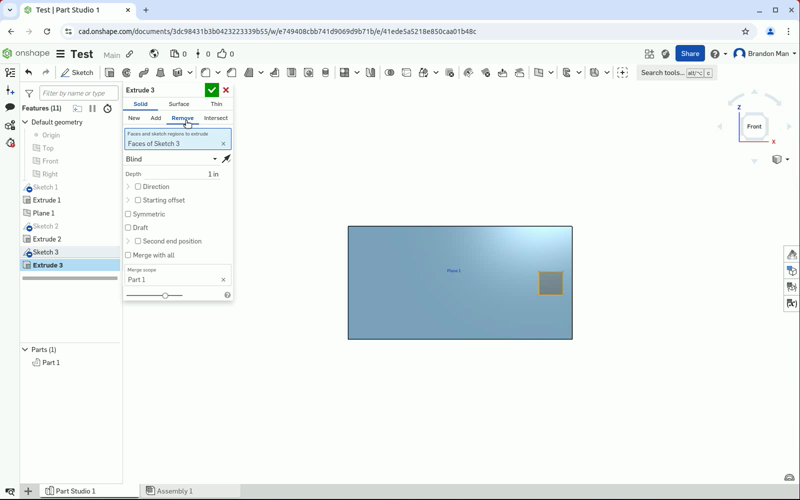
key(tab, 4)
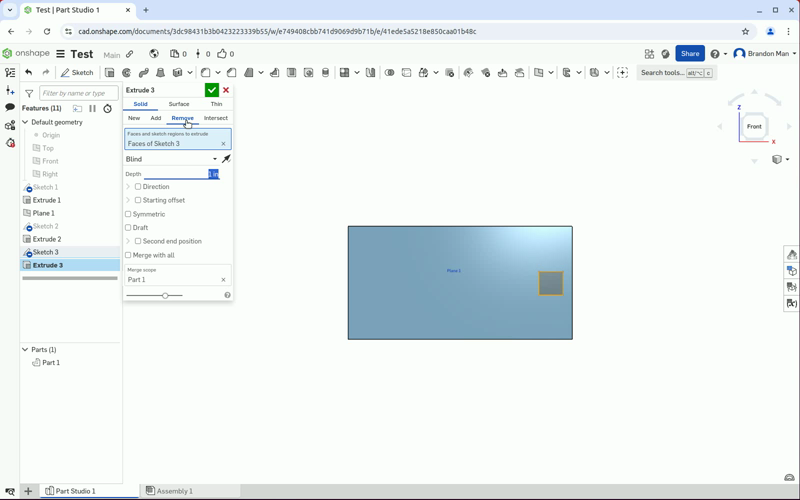
text(4.574)
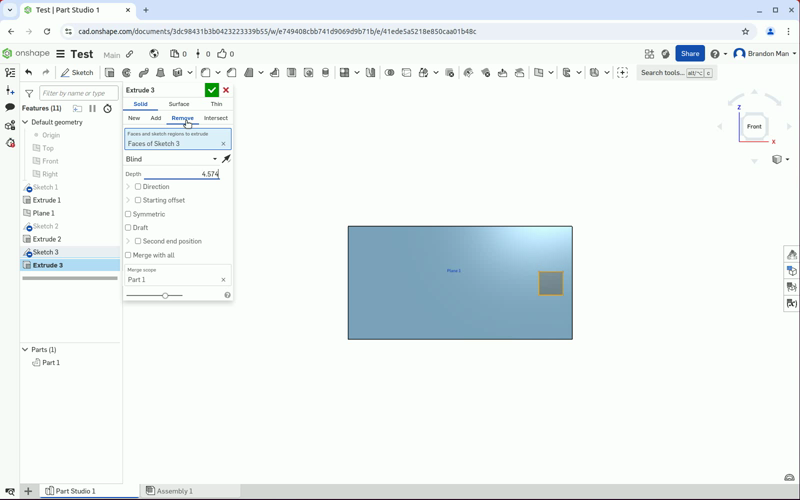
key(tab, 6)
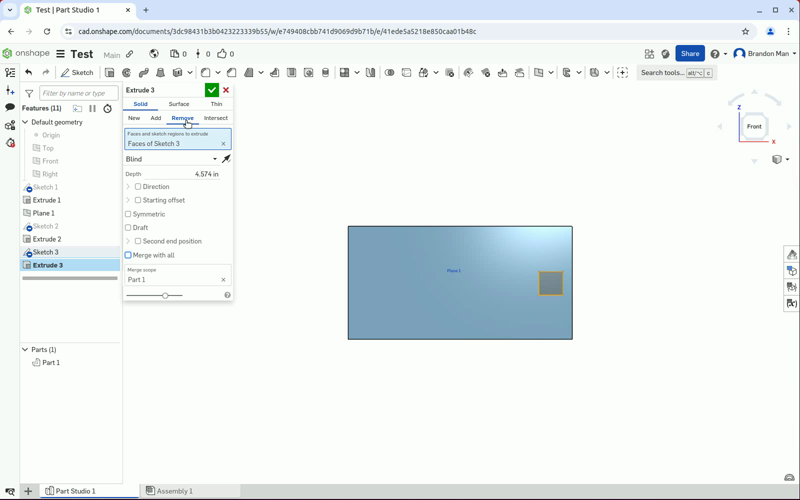
key(space)
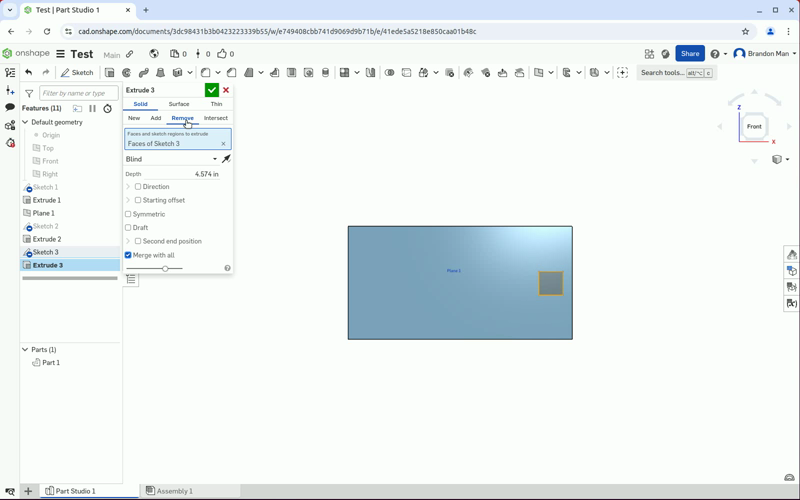
key(enter)
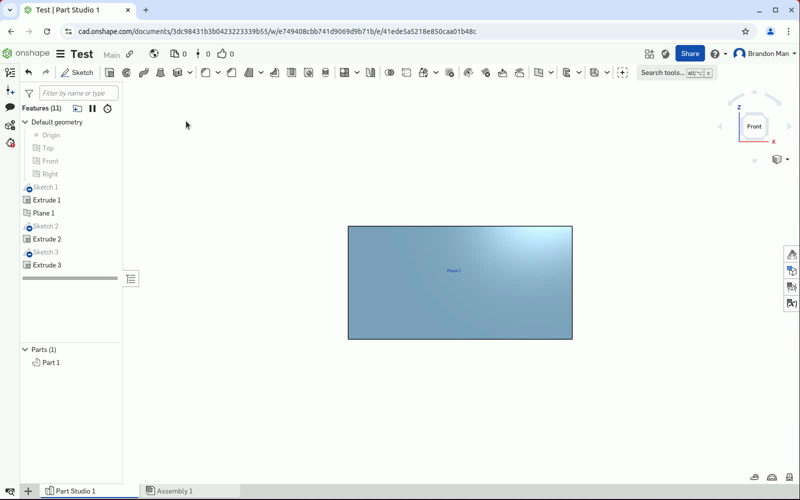
key(shift+h)
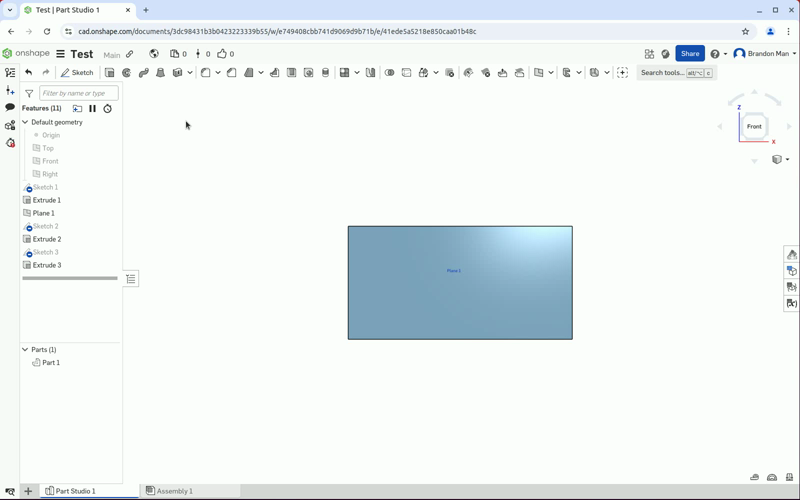
key(shift+h)
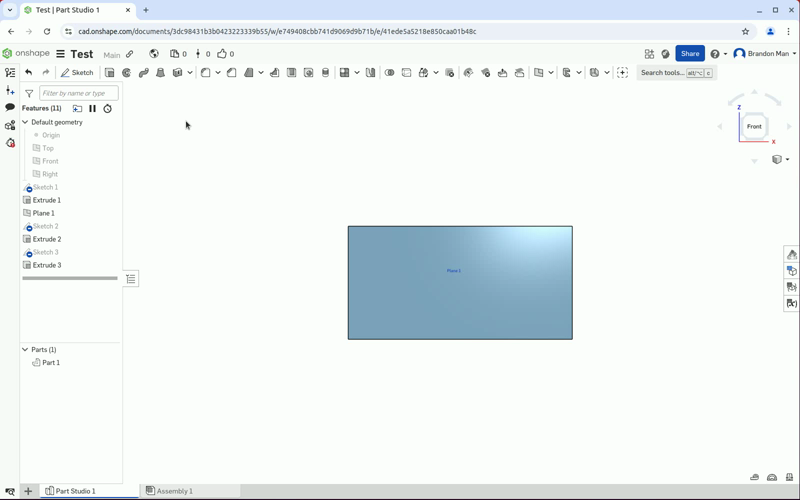
mouse_move(73, 189)
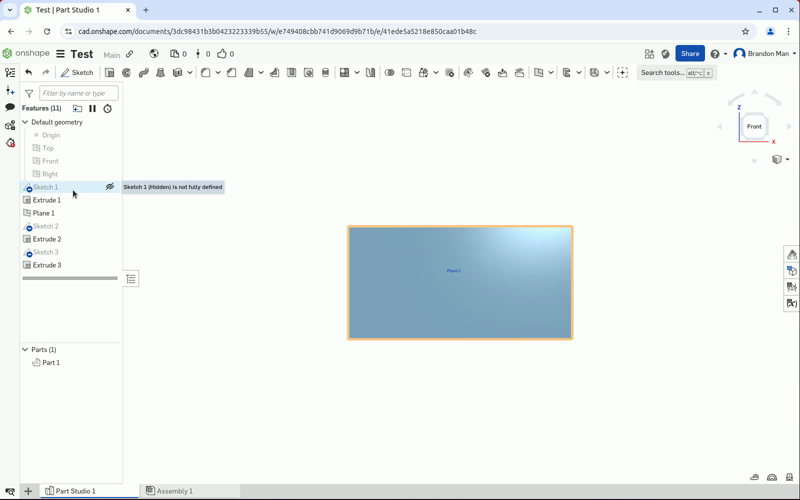
click(73, 189)
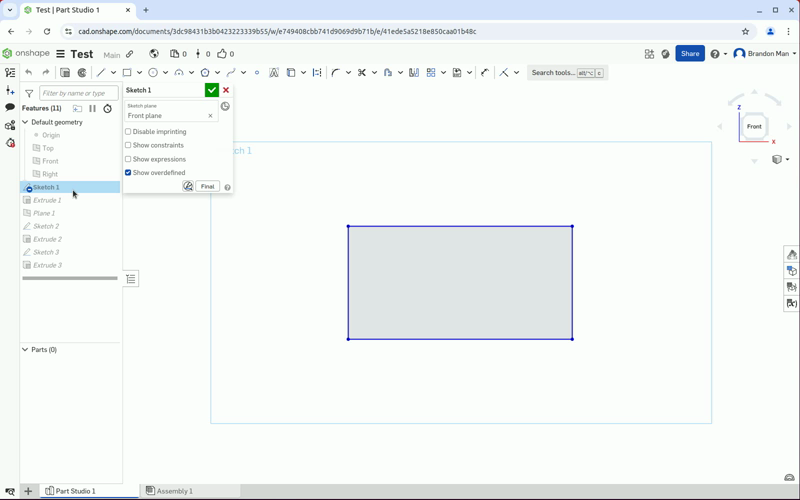
mouse_move(229, 92)
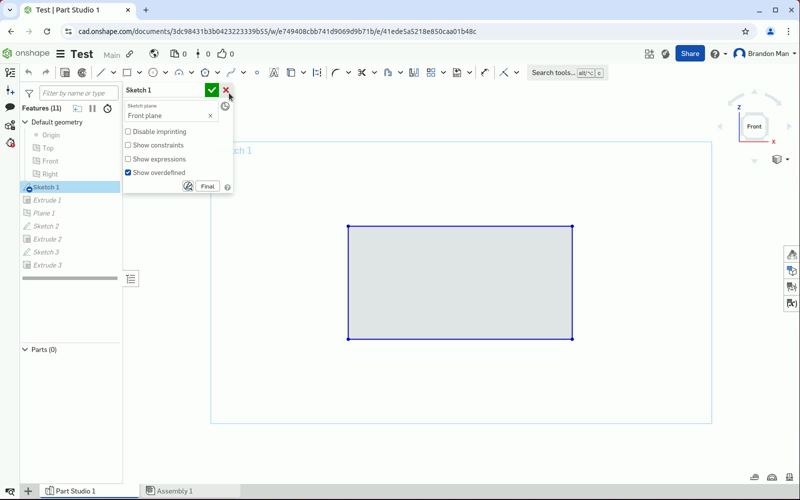
click(229, 92)
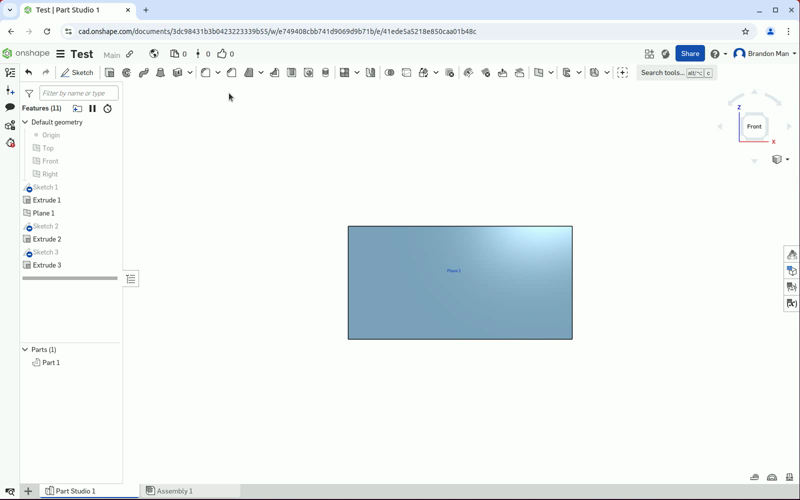
mouse_move(541, 75)
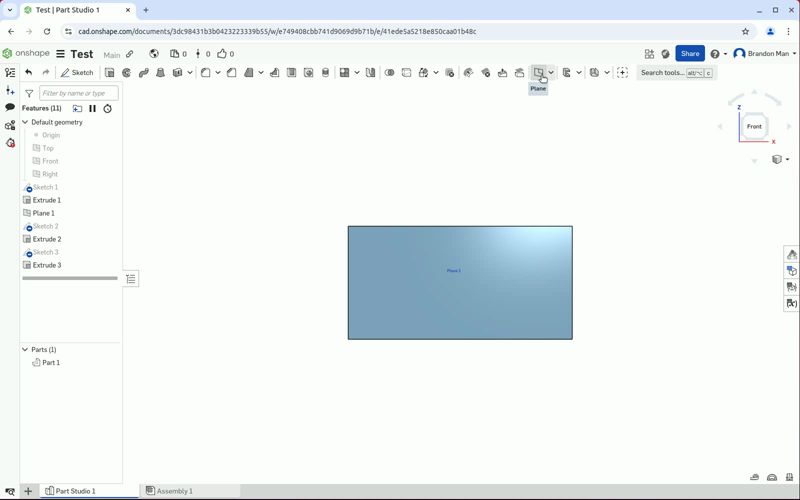
click(541, 75)
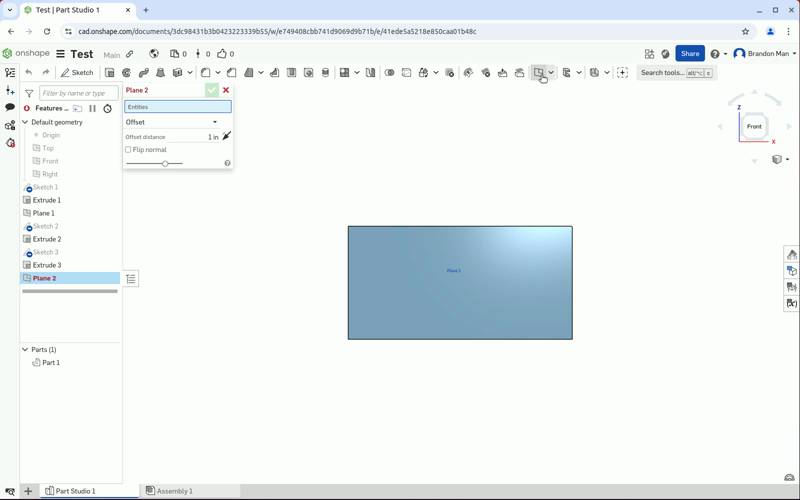
mouse_move(73, 163)
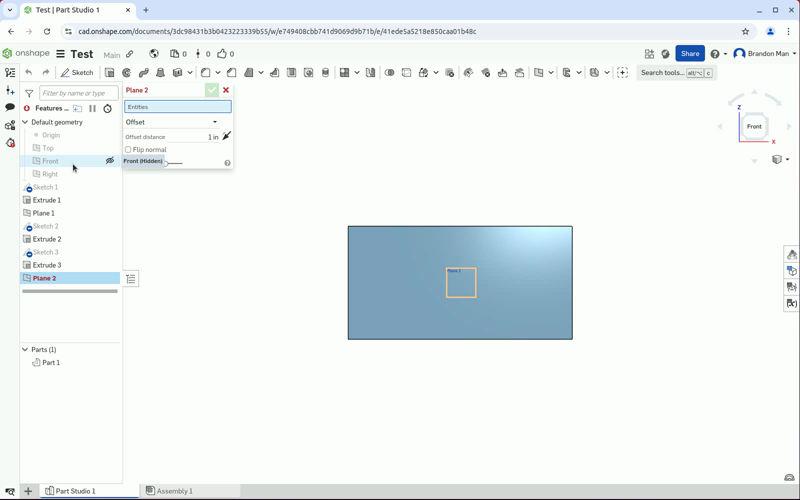
click(73, 163)
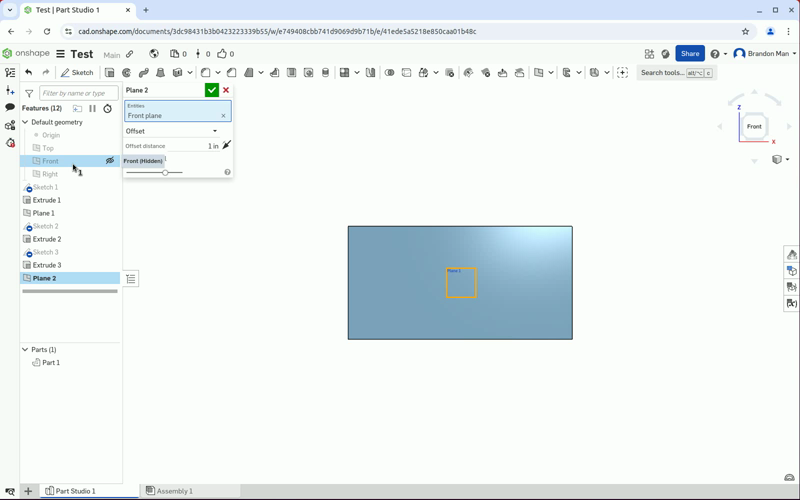
key(tab, 2)
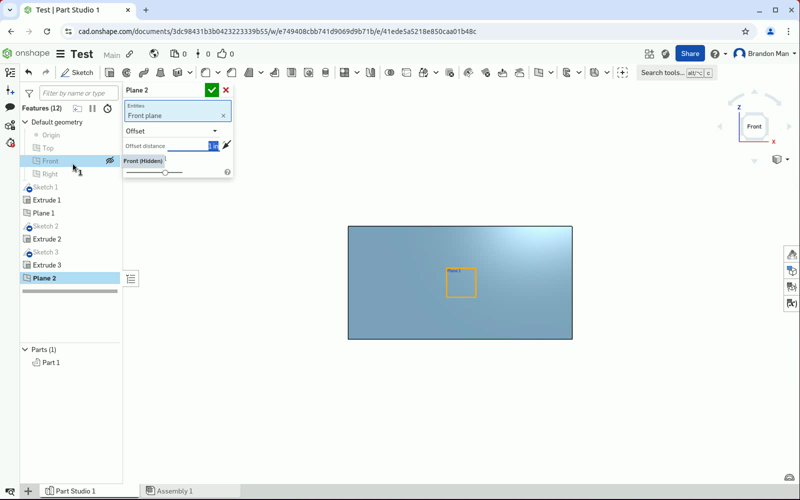
text(1.202)
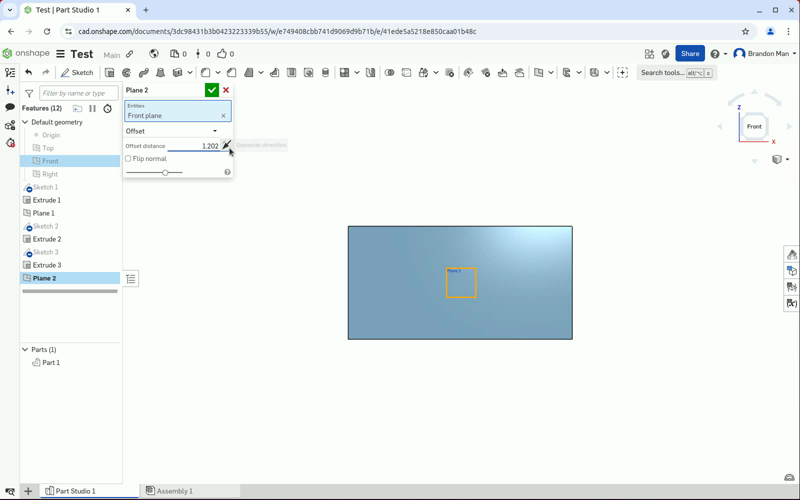
mouse_move(229, 147)
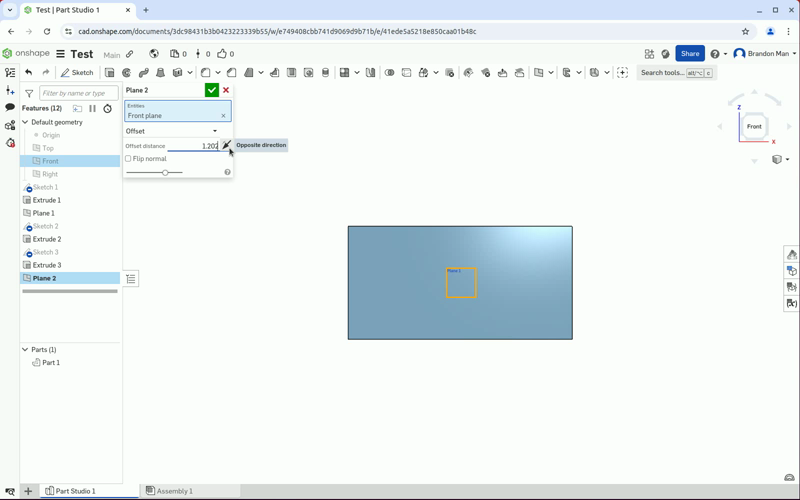
click(229, 147)
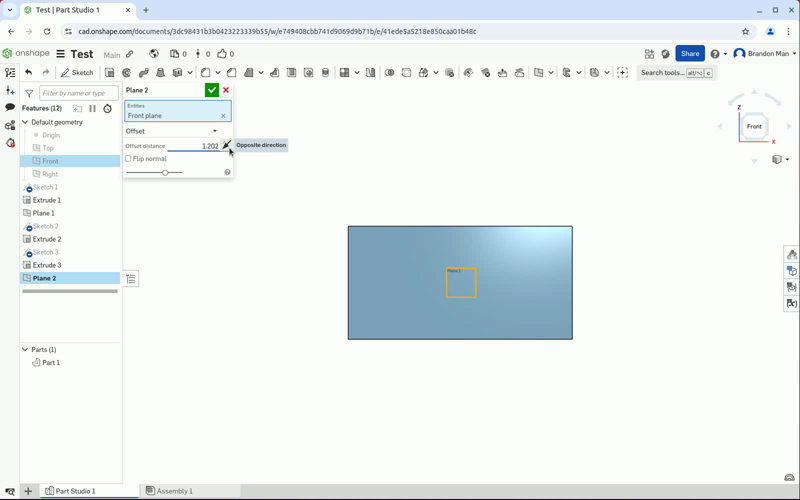
key(enter, 2)
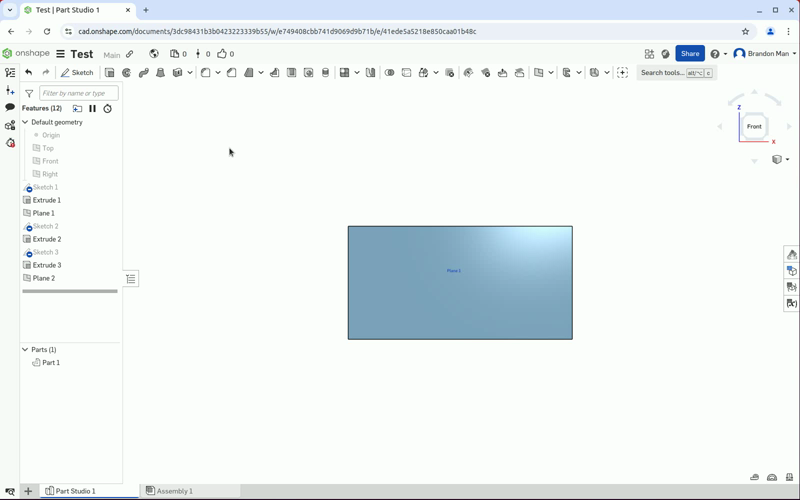
key(shift+s)
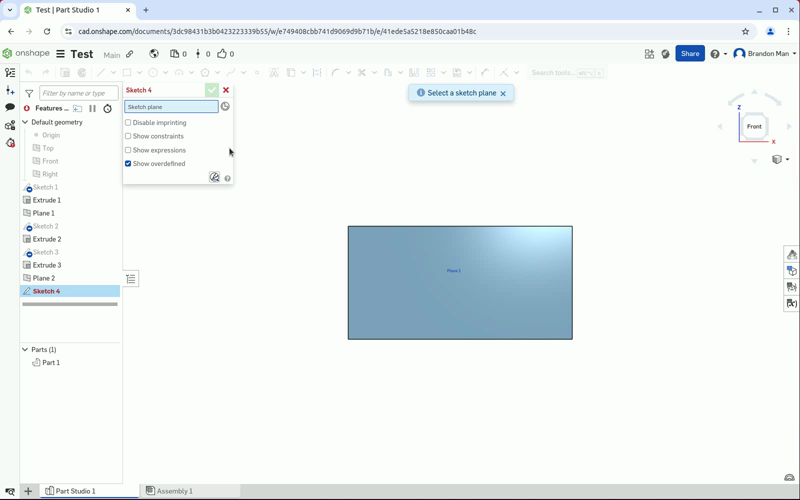
mouse_move(73, 280)
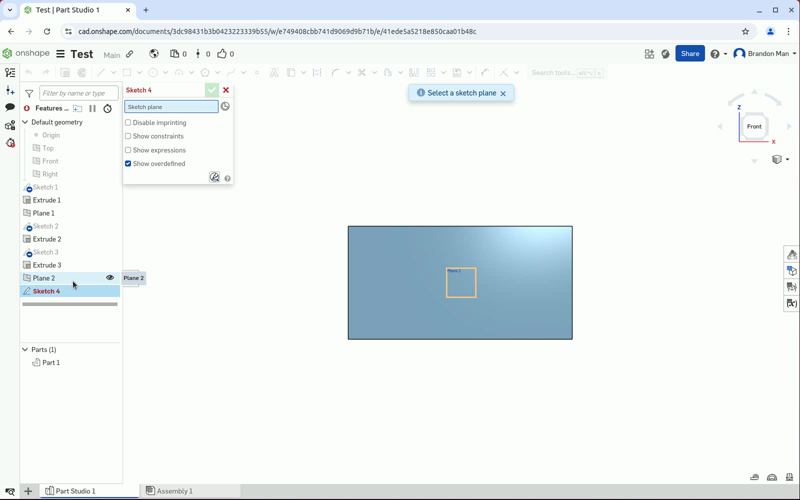
click(73, 280)
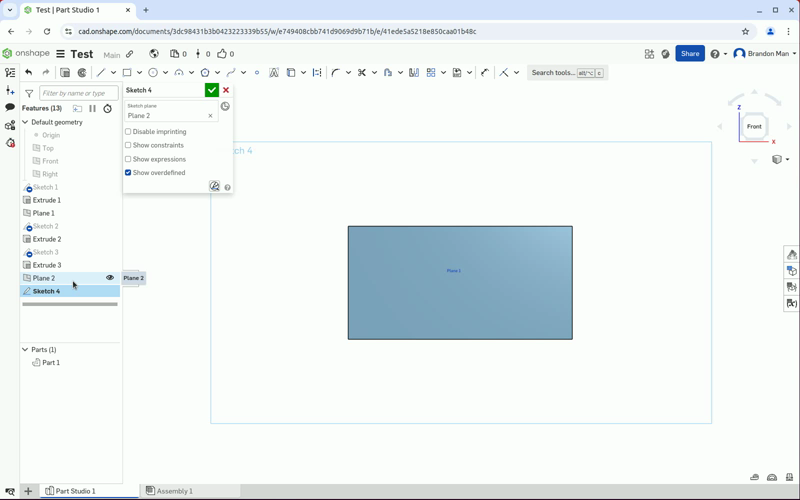
mouse_move(73, 352)
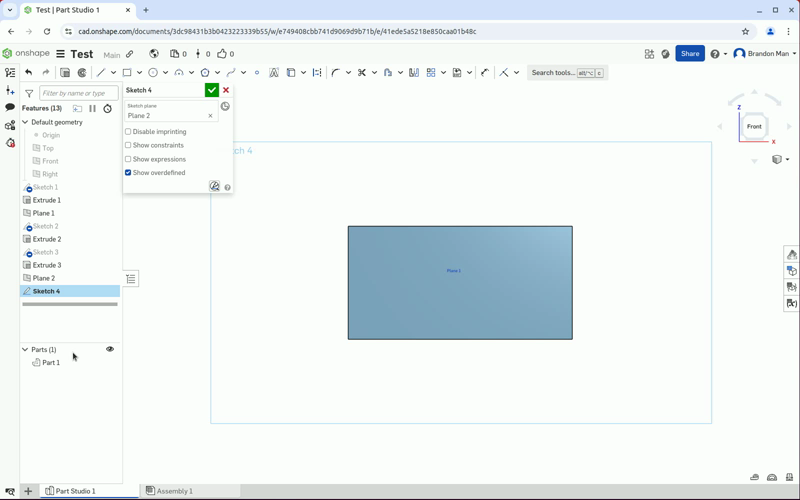
key(y)
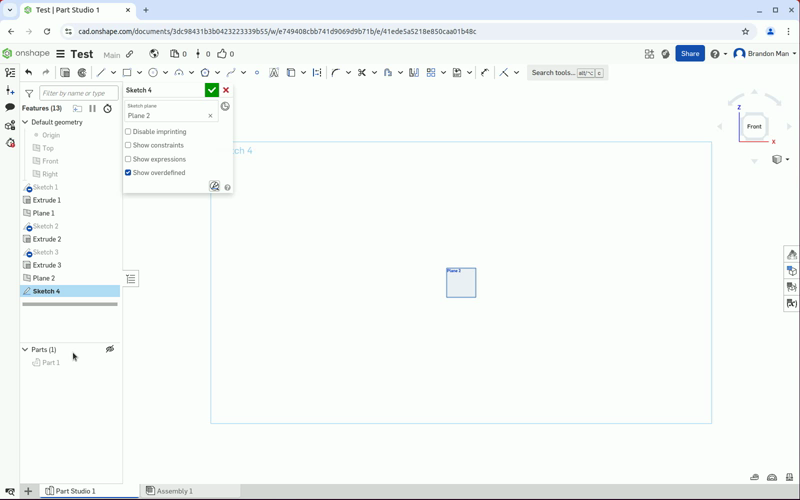
key(c)
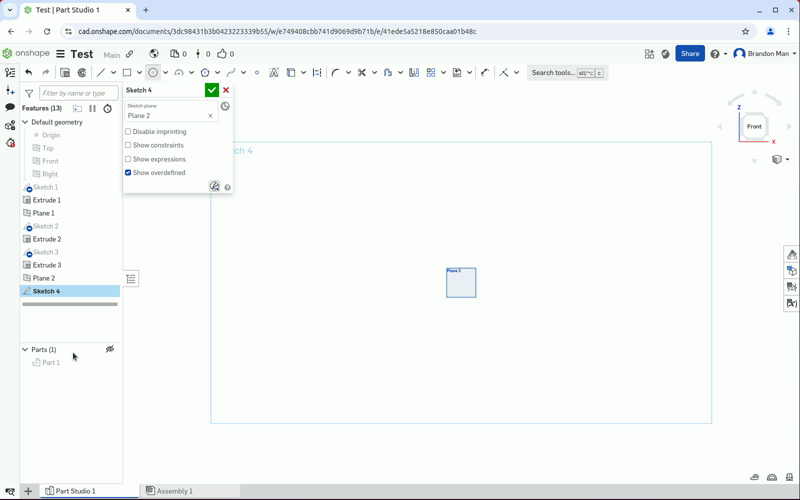
key_down(shift)
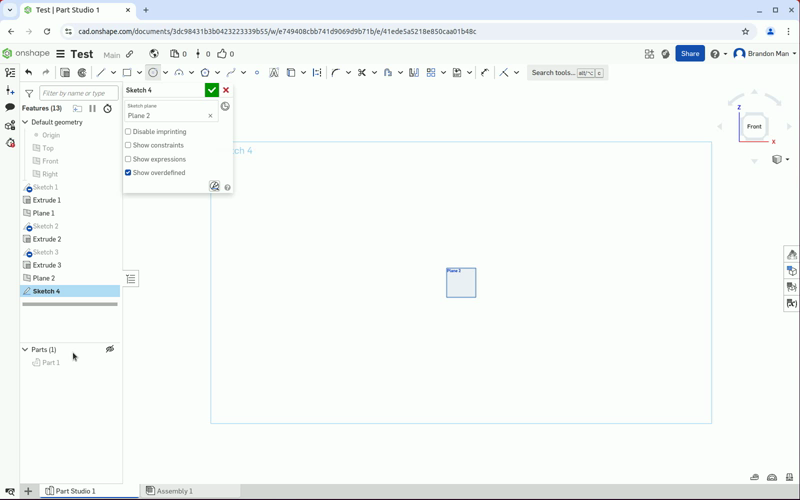
mouse_move(371, 282)
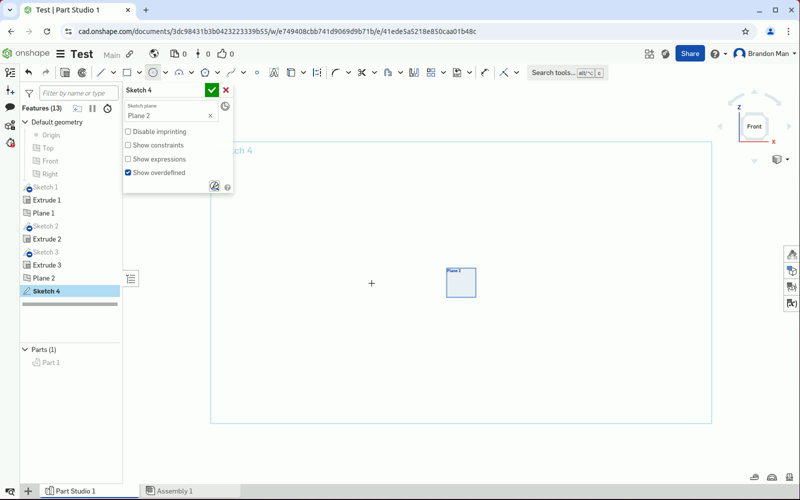
click(371, 282)
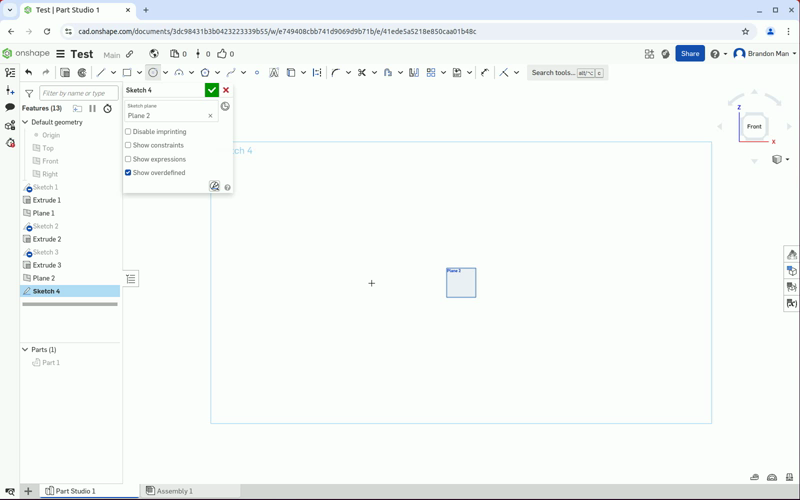
key_up(shift)
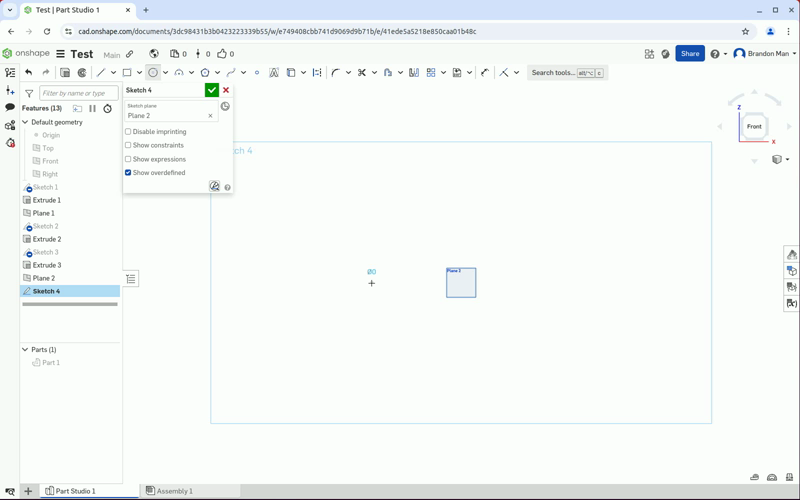
mouse_move(384, 282)
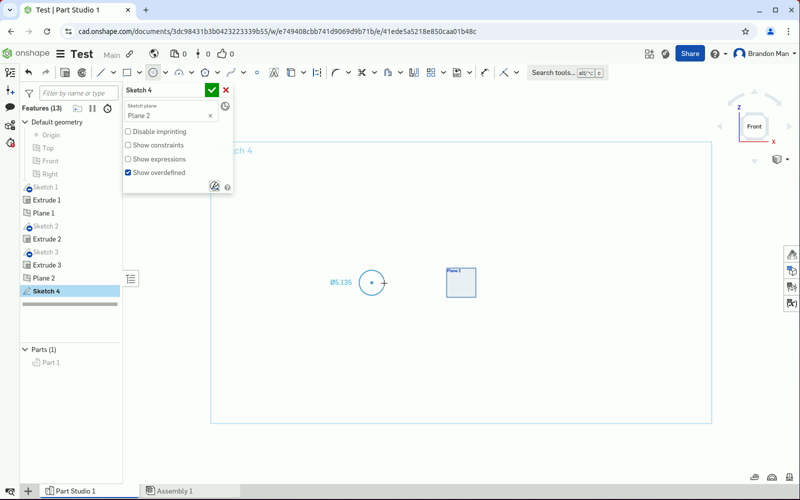
click(384, 282)
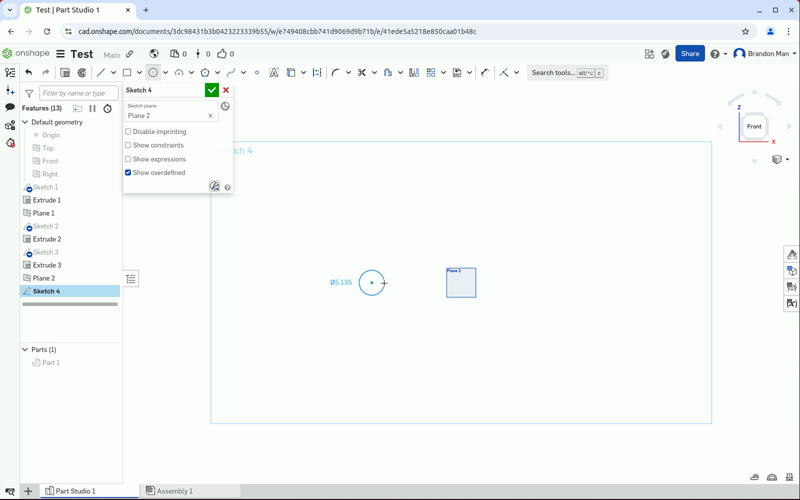
key(esc)
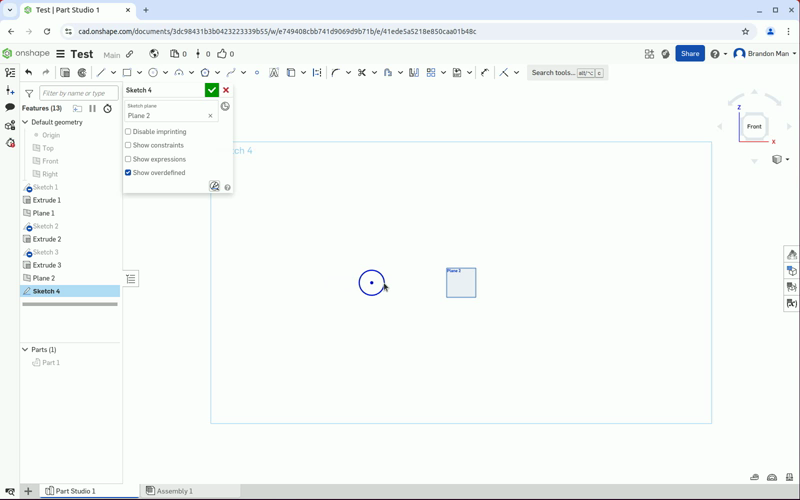
key(c)
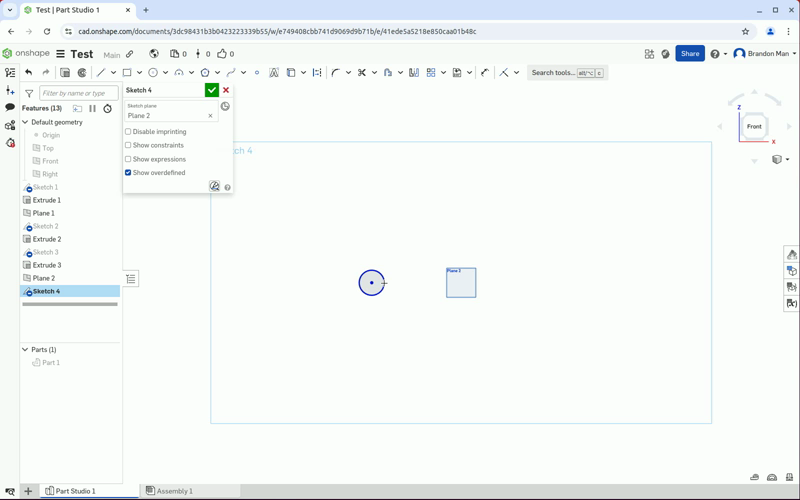
key_down(shift)
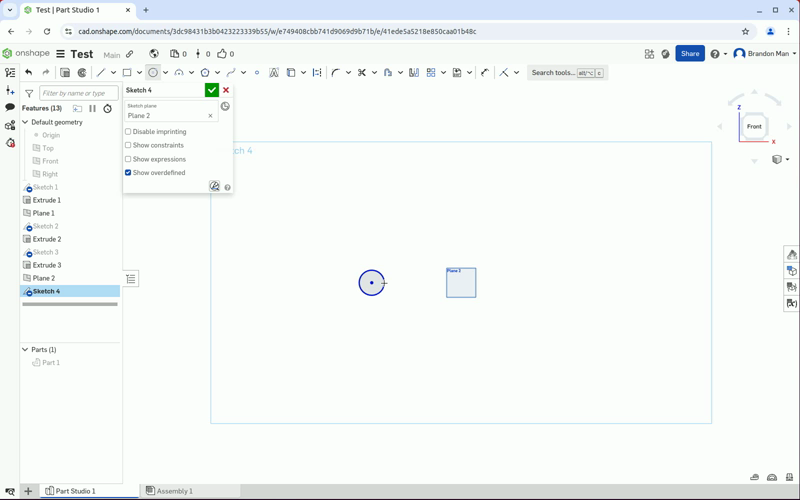
mouse_move(371, 282)
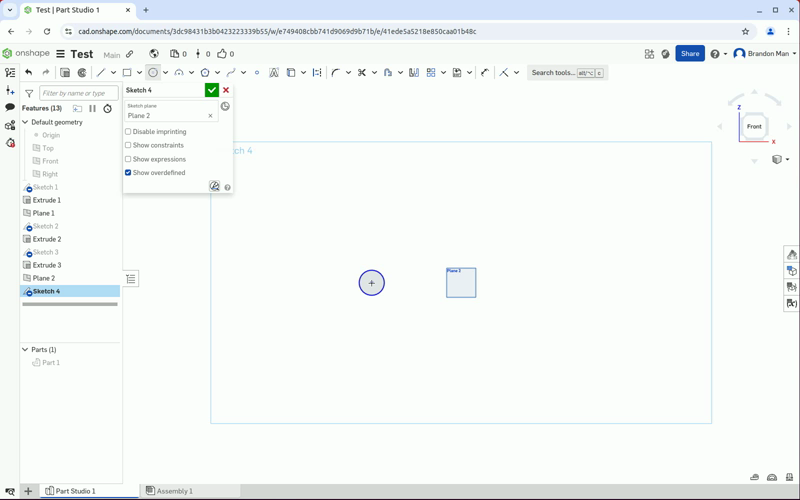
click(371, 282)
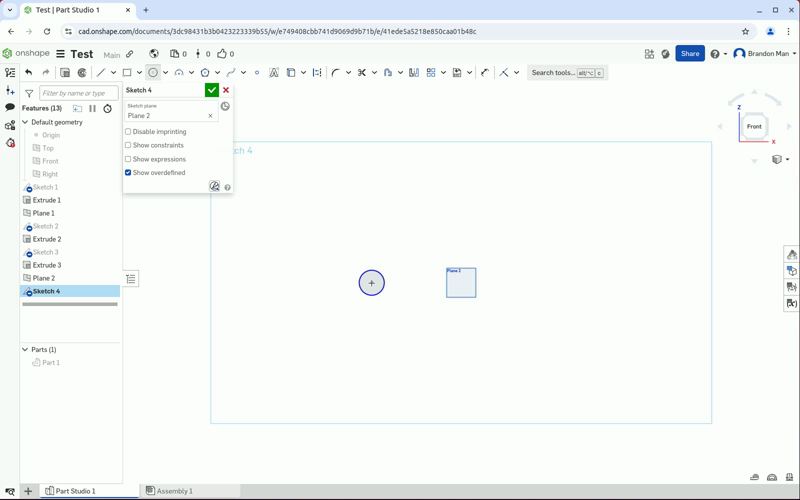
key_up(shift)
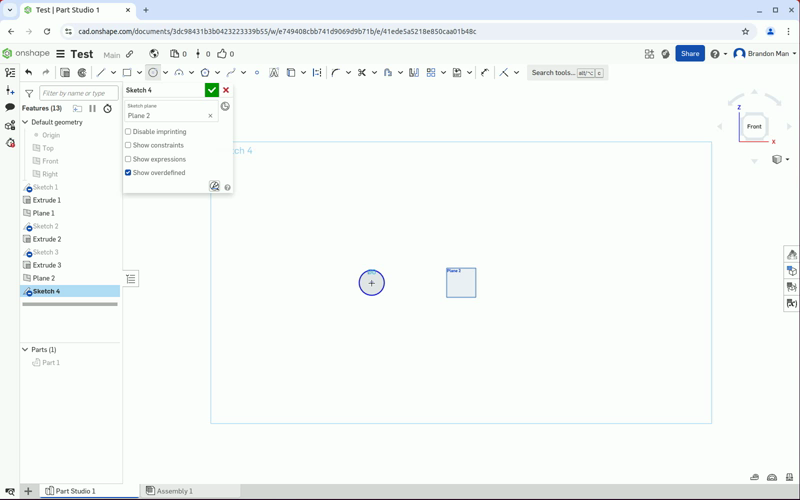
mouse_move(383, 282)
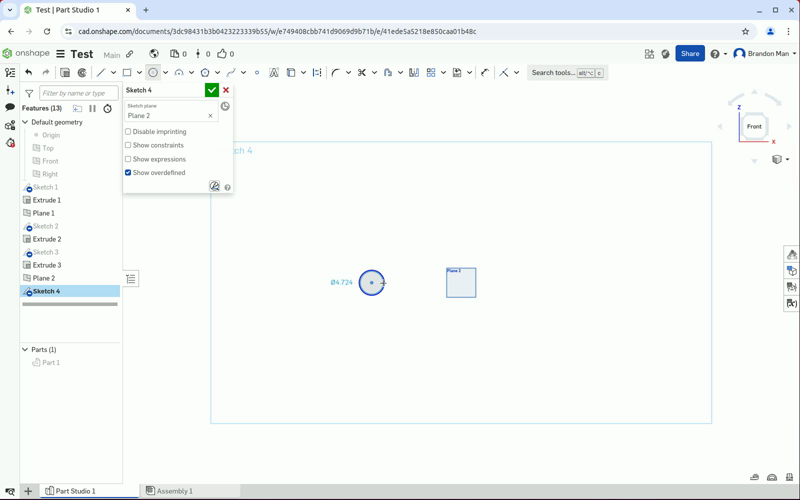
scroll(6)
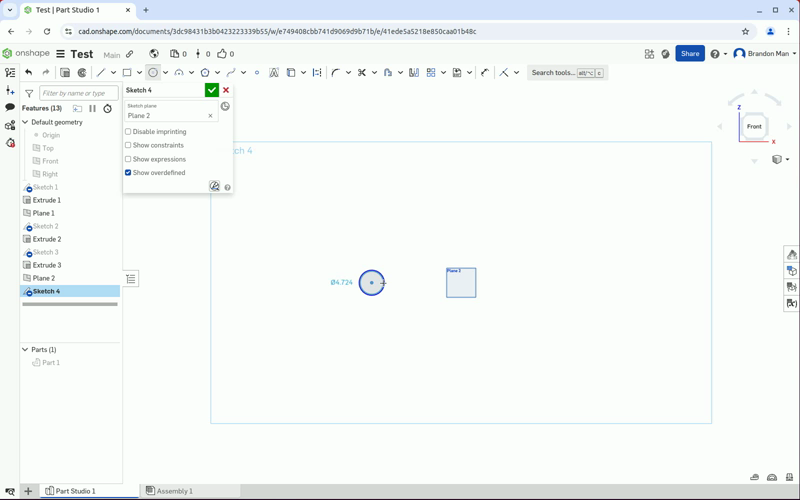
scroll(6)
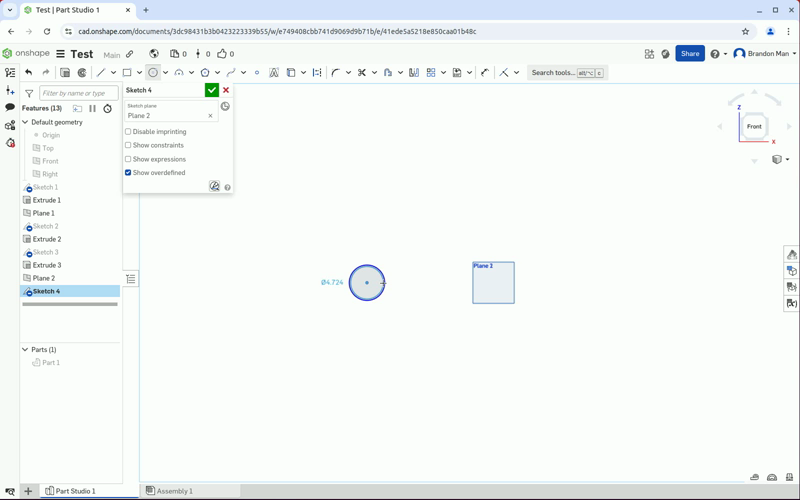
scroll(6)
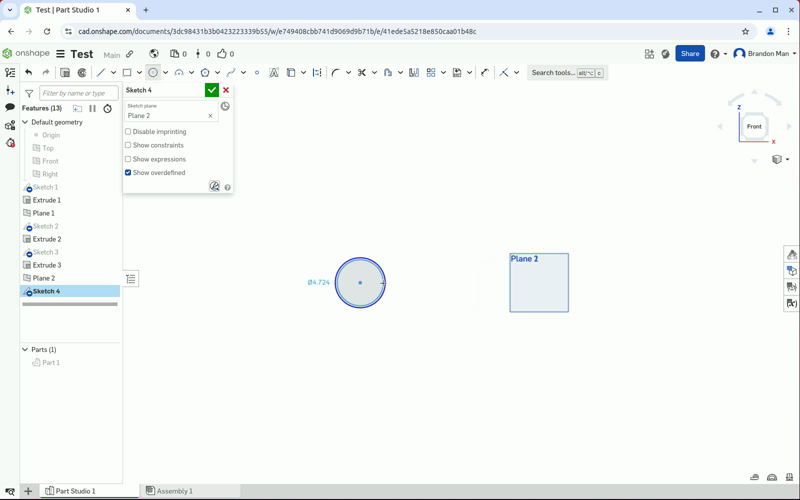
scroll(6)
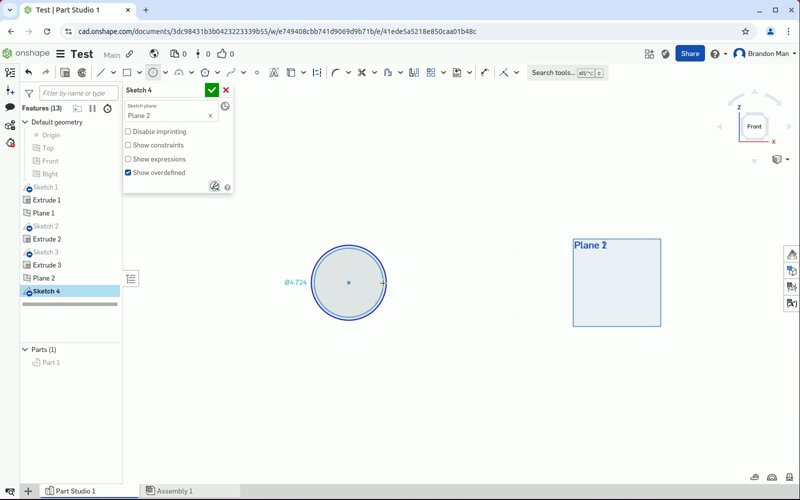
scroll(6)
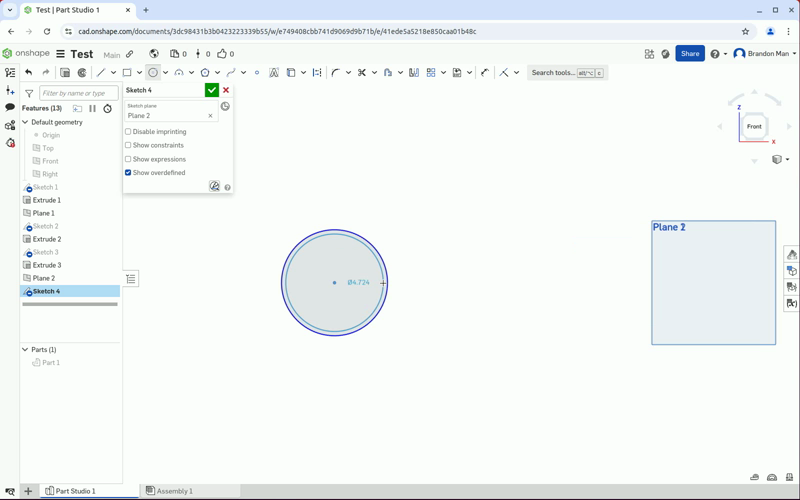
scroll(6)
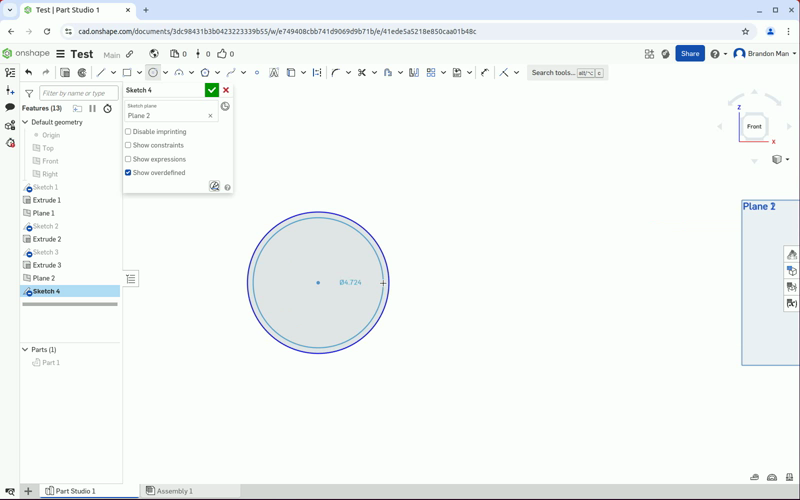
scroll(6)
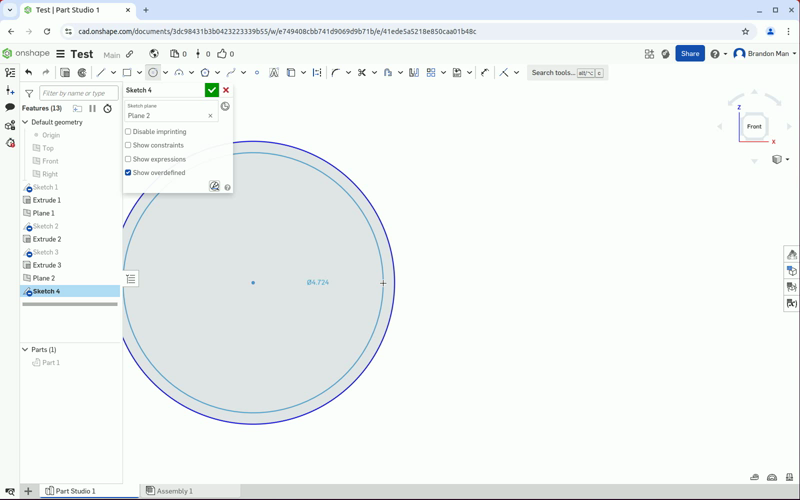
click(383, 282)
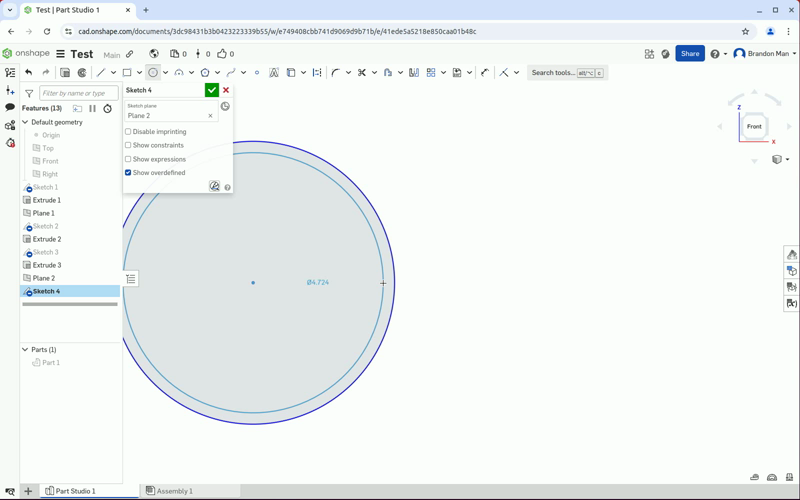
scroll(-6)
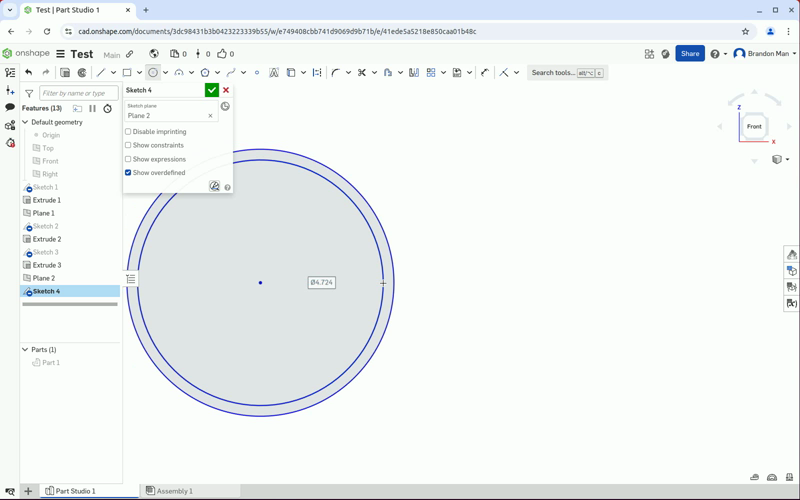
scroll(-6)
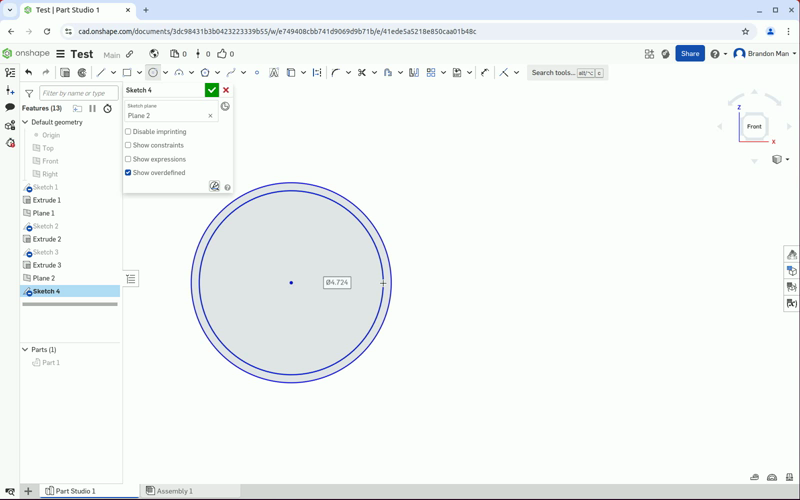
scroll(-6)
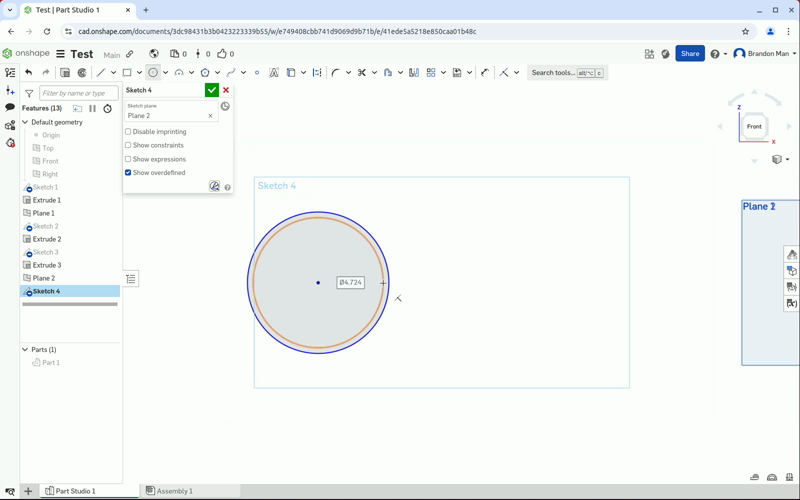
scroll(-6)
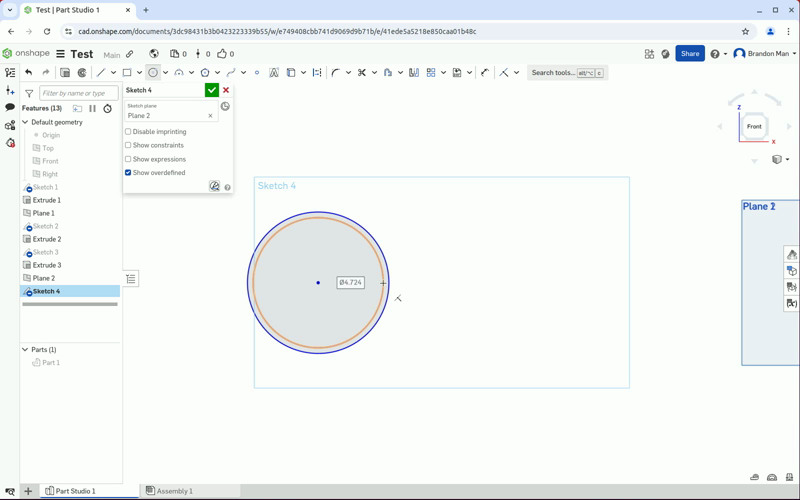
scroll(-6)
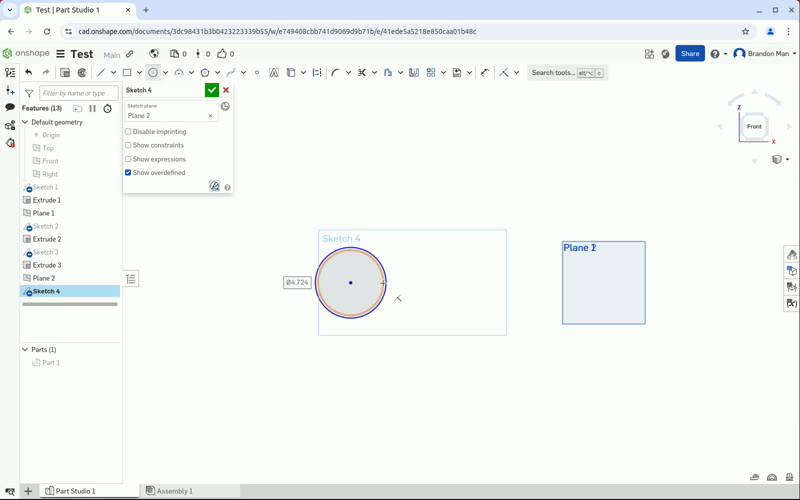
scroll(-6)
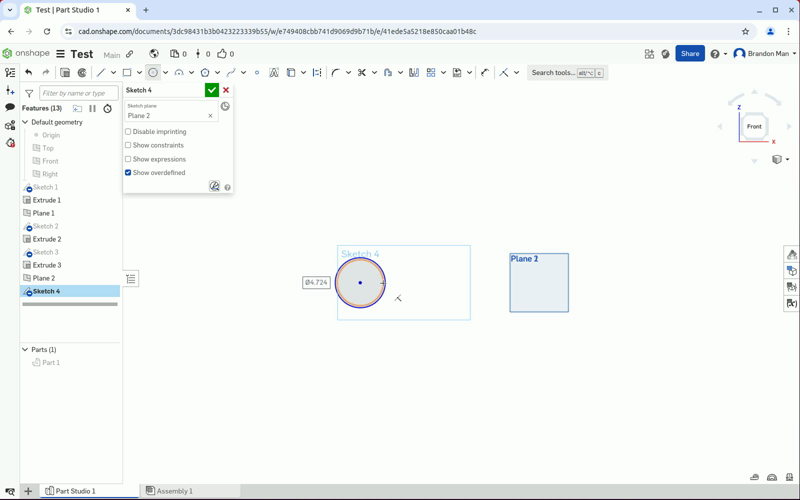
scroll(-6)
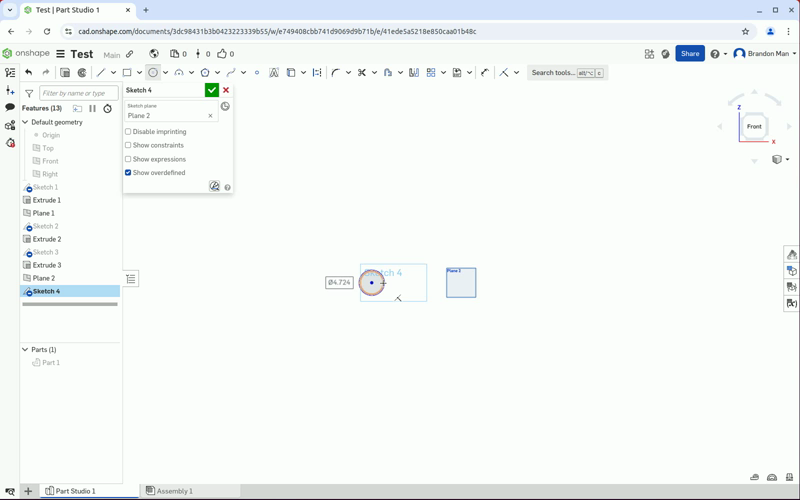
key(esc)
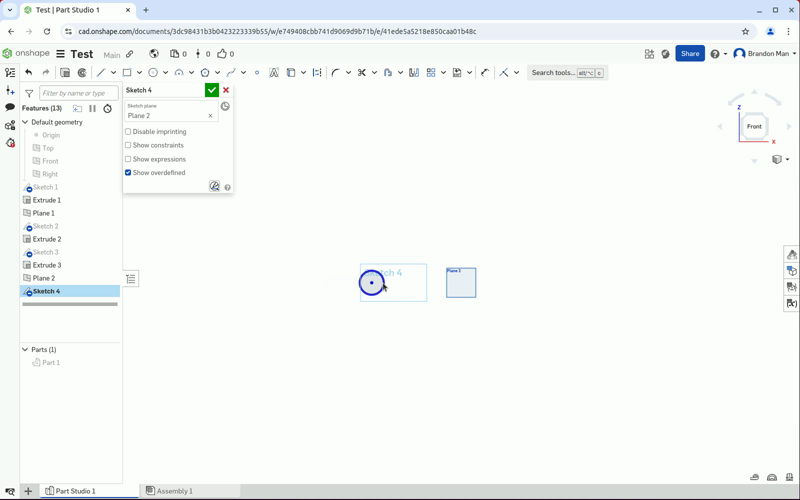
mouse_move(362, 291)
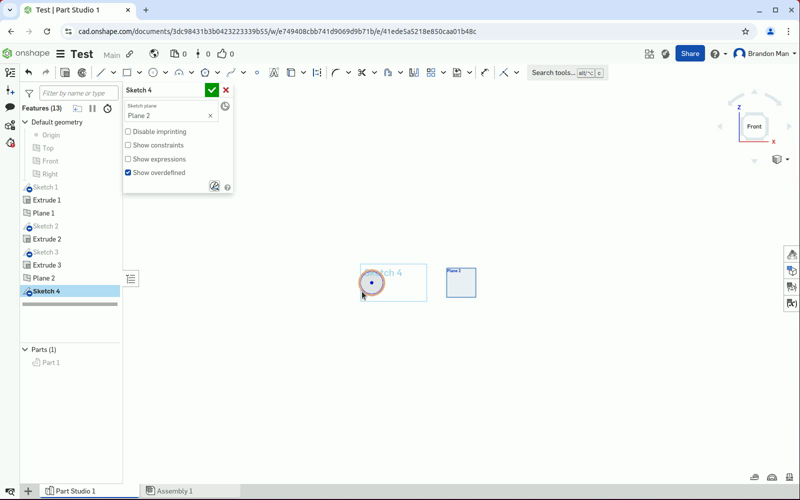
scroll(6)
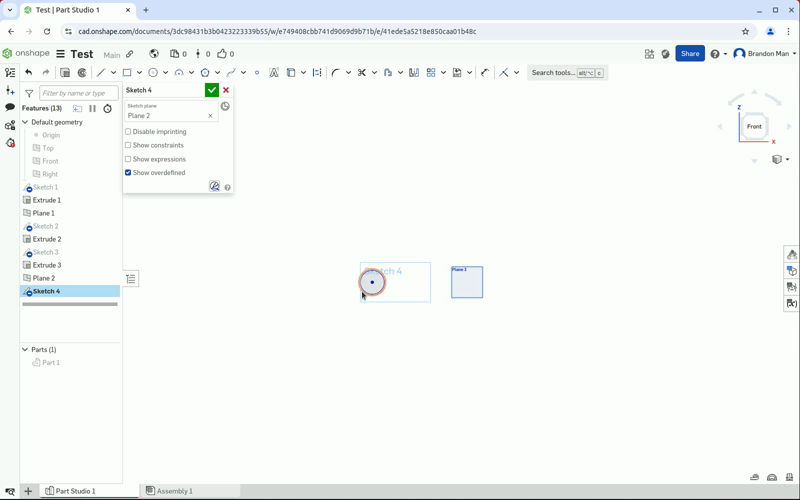
scroll(6)
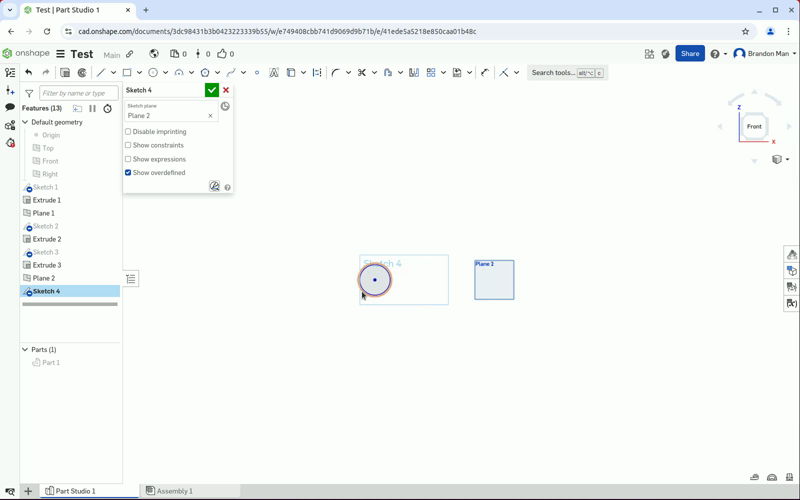
scroll(6)
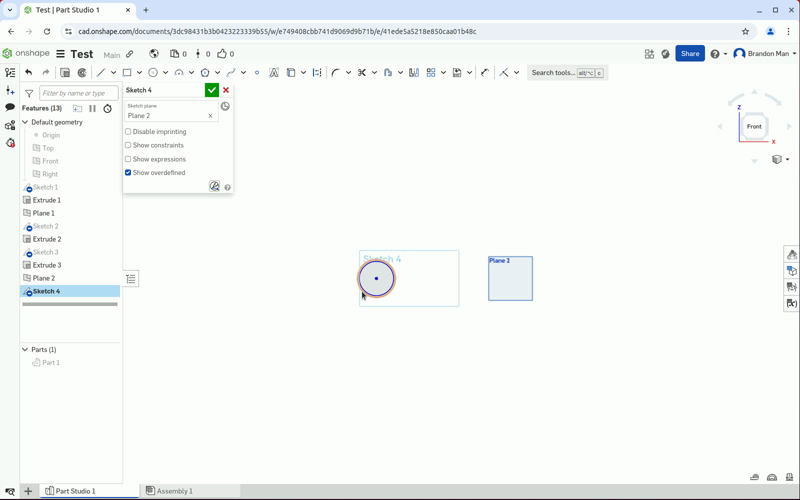
scroll(6)
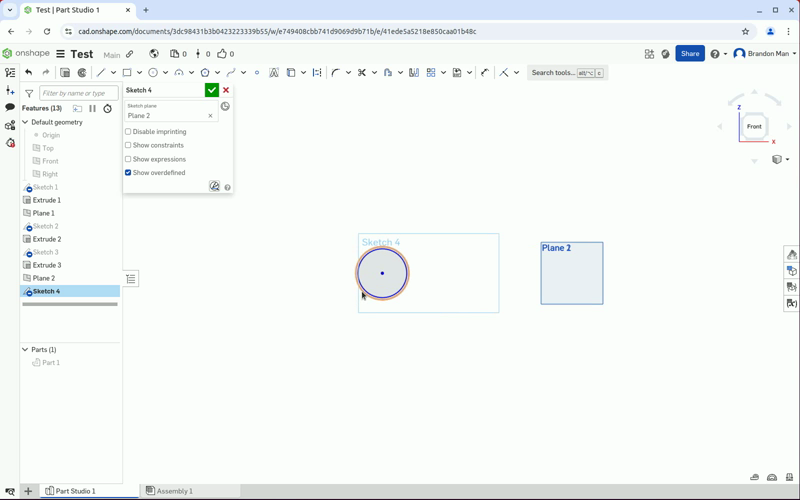
scroll(6)
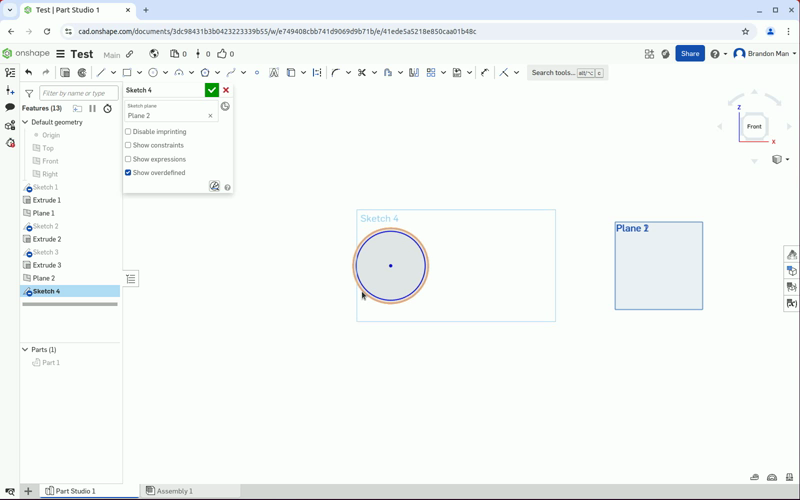
scroll(6)
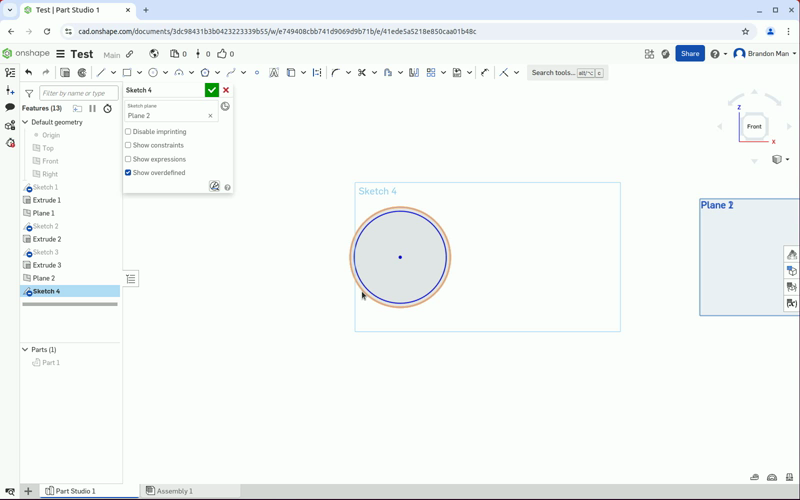
scroll(6)
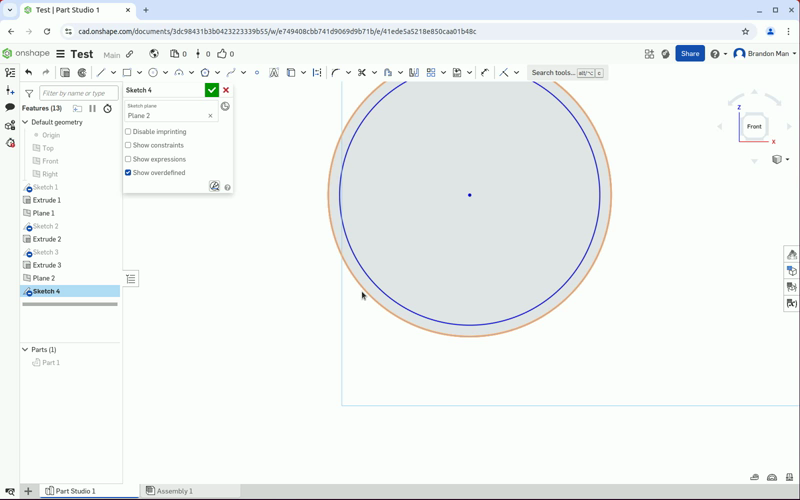
click(362, 291)
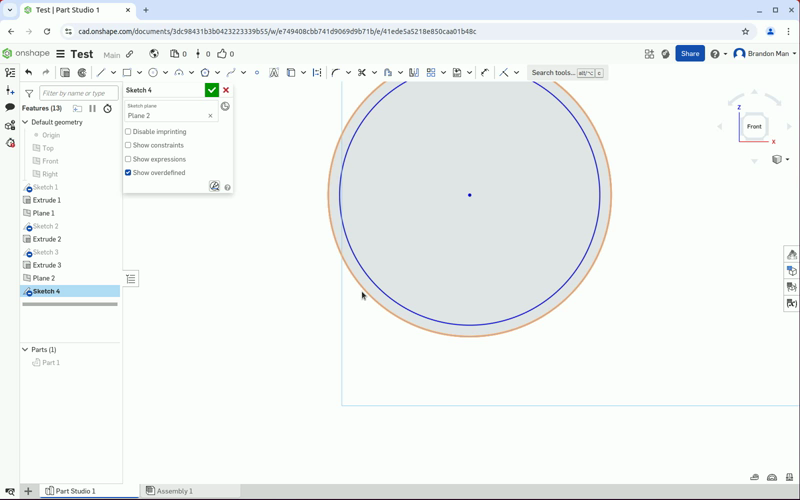
scroll(-6)
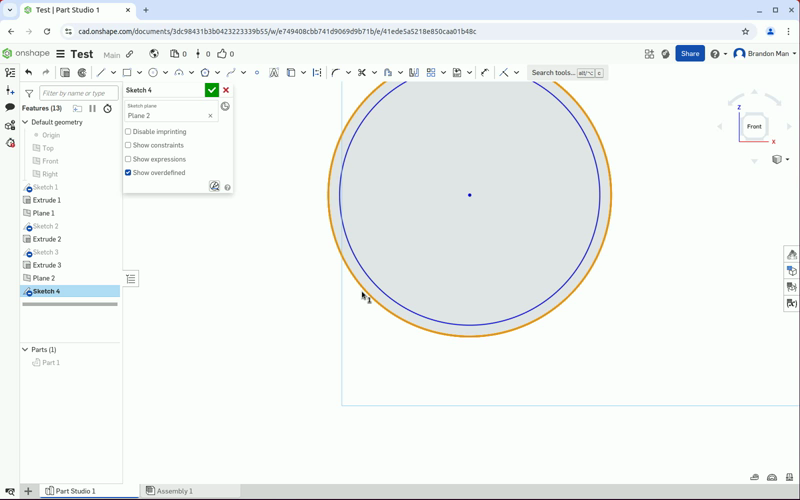
scroll(-6)
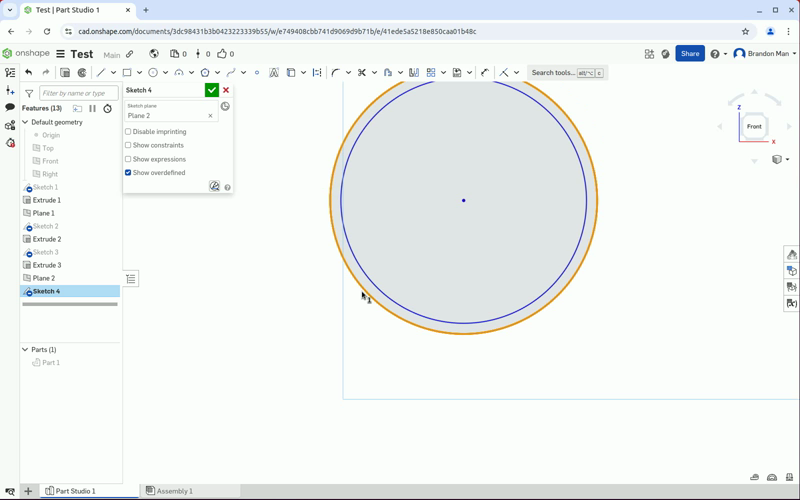
scroll(-6)
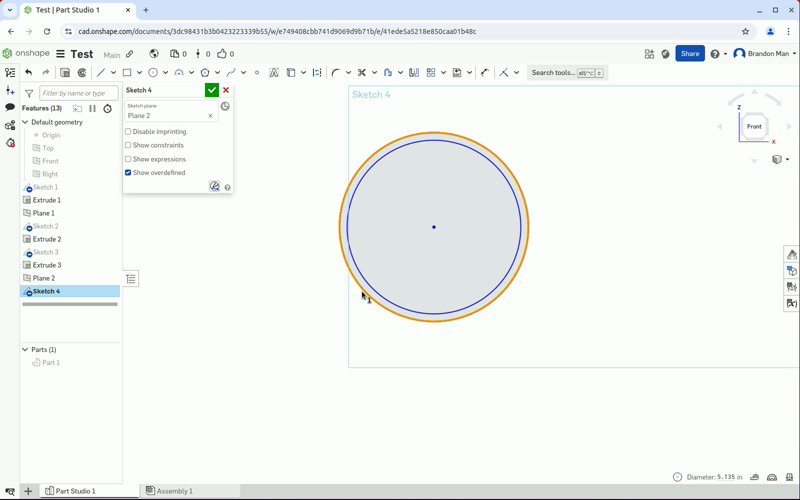
scroll(-6)
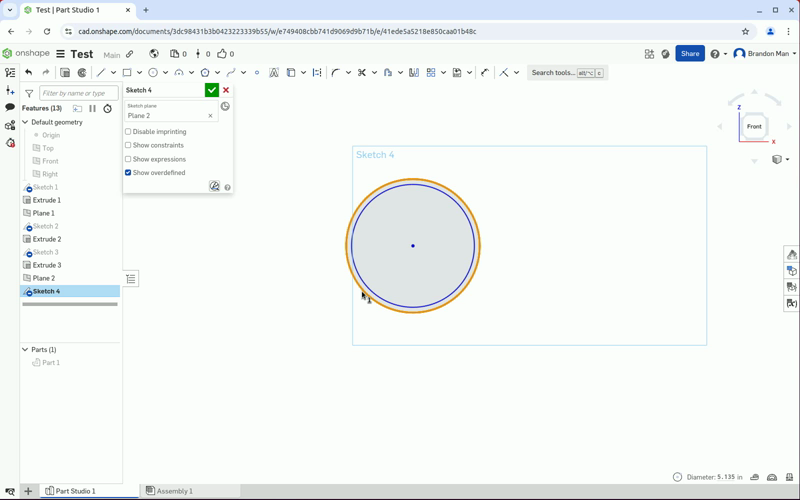
scroll(-6)
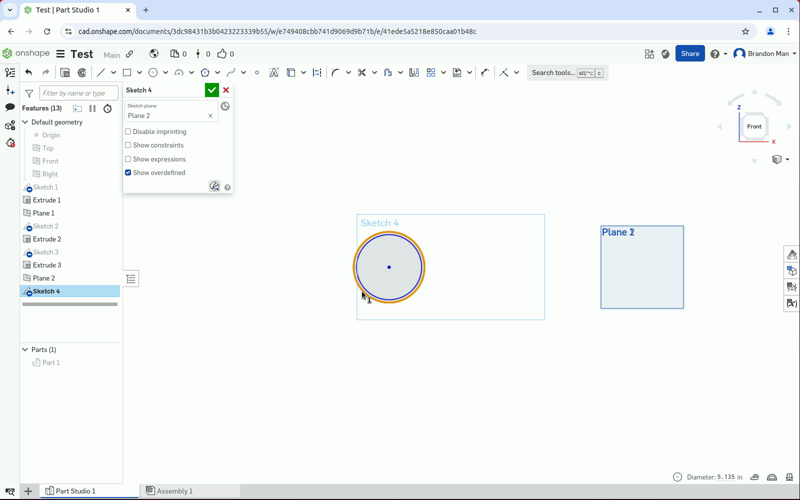
scroll(-6)
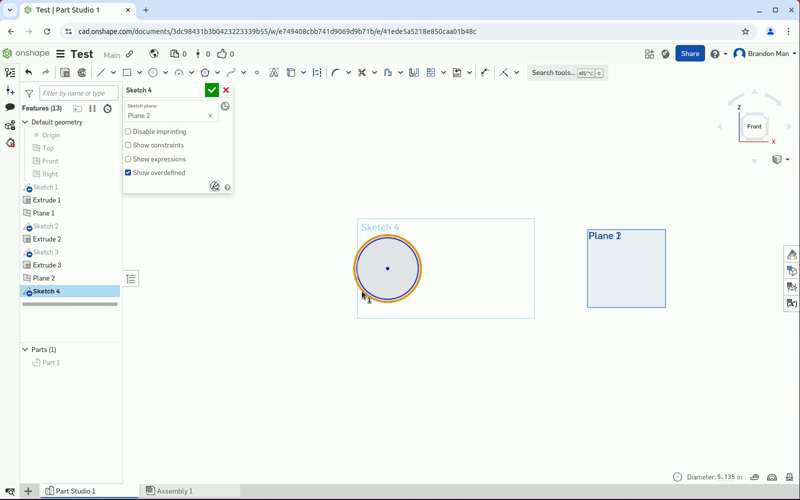
scroll(-6)
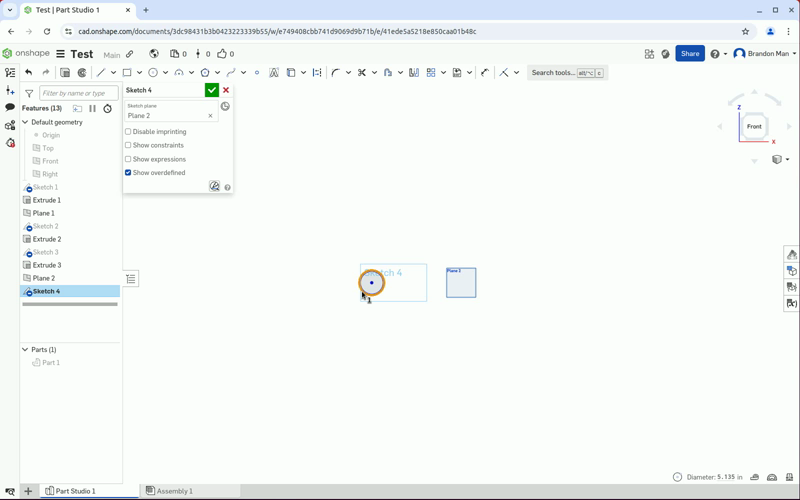
mouse_move(73, 352)
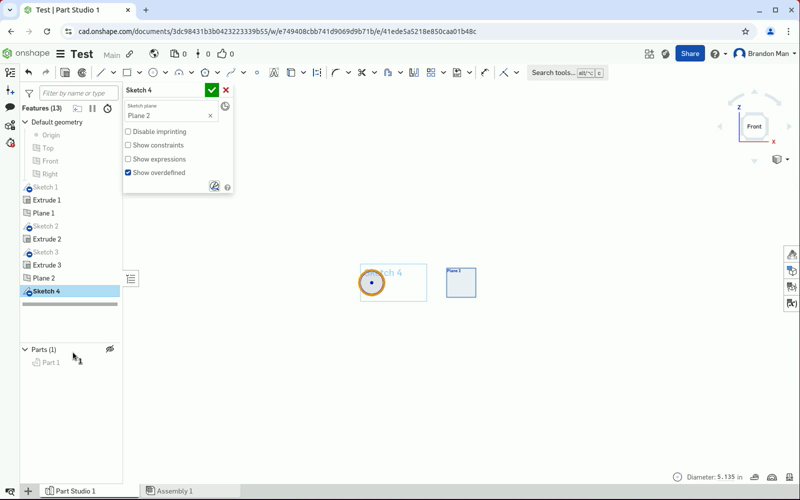
key(shift+y)
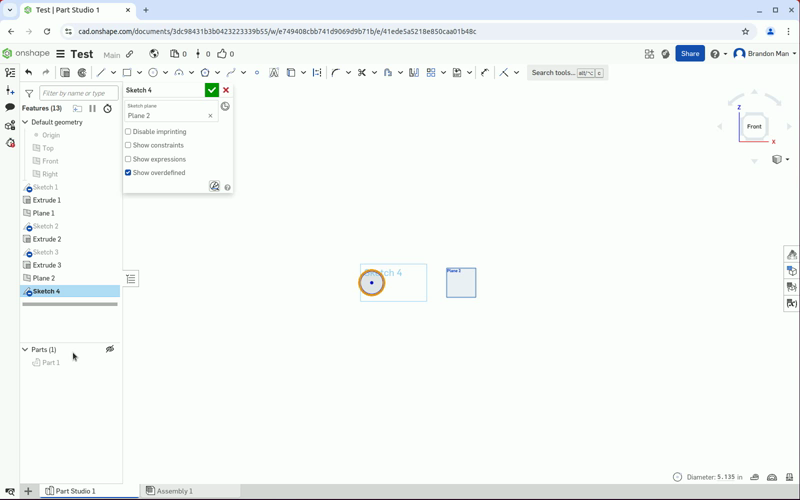
key(shift+e)
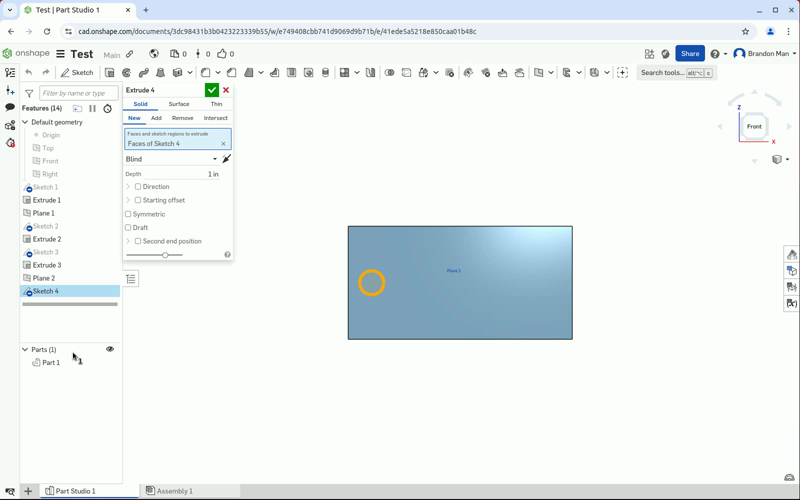
mouse_move(143, 106)
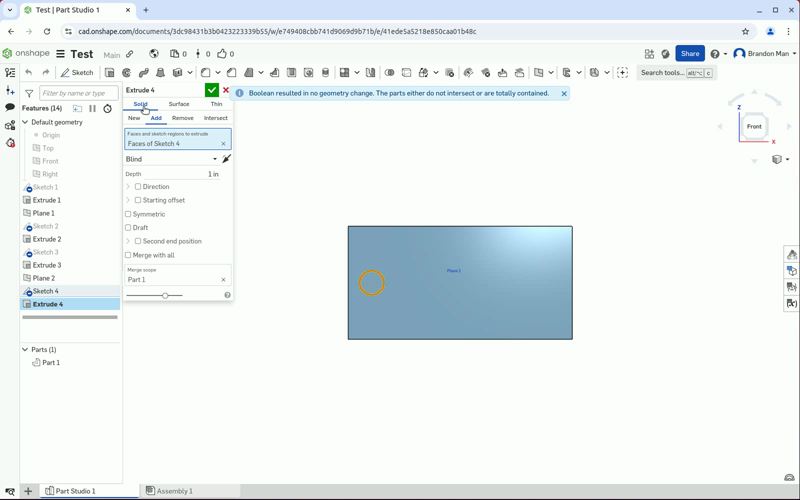
click(143, 106)
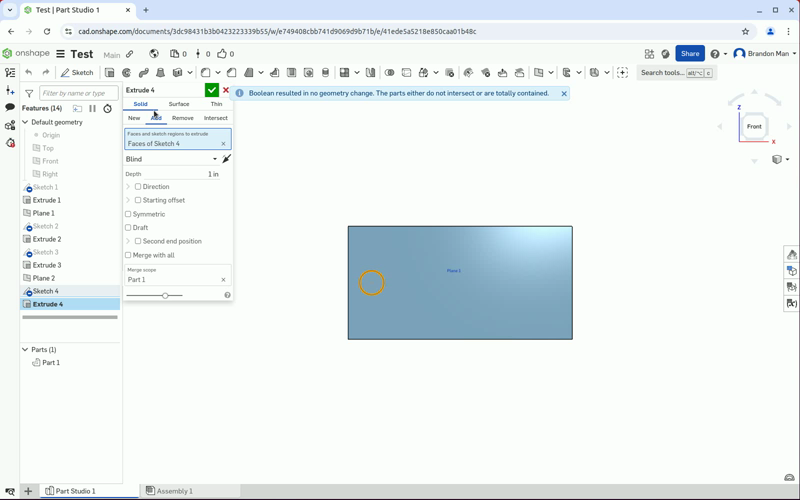
mouse_move(186, 120)
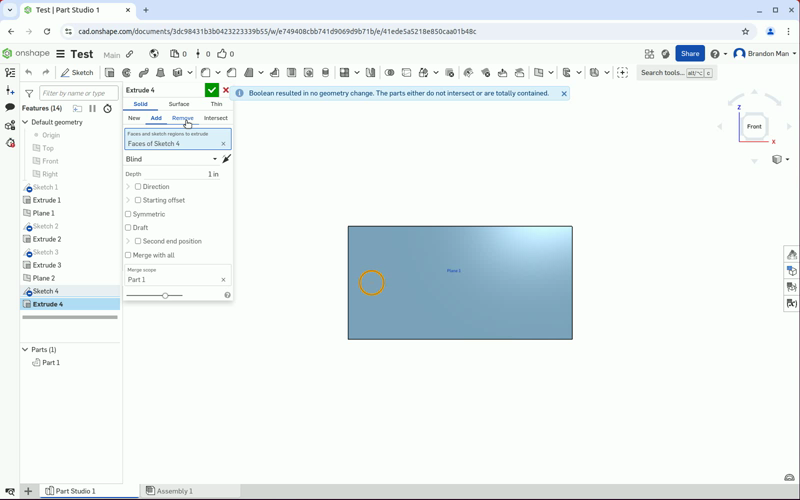
click(186, 120)
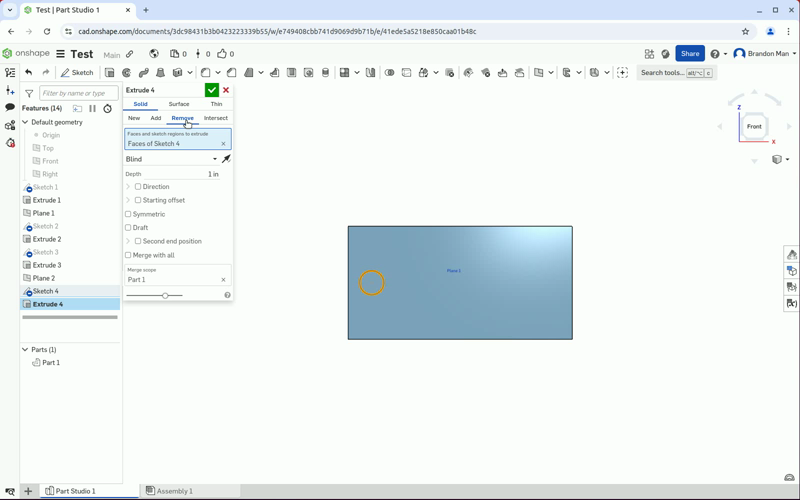
key(tab, 4)
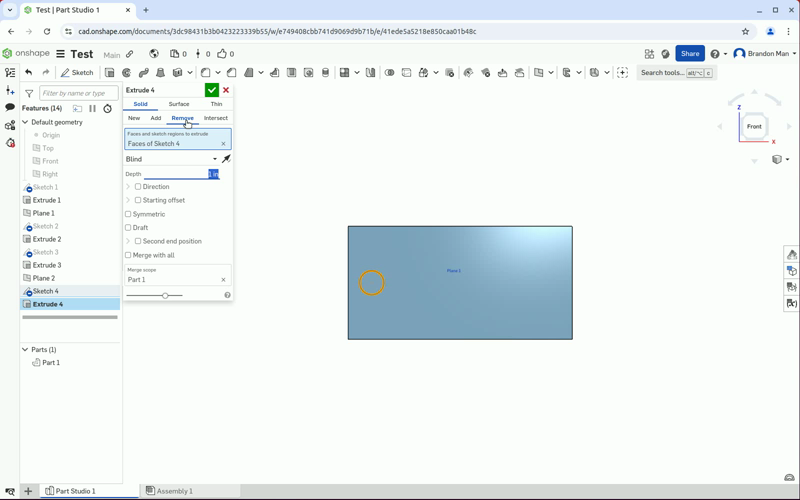
text(-0.481)
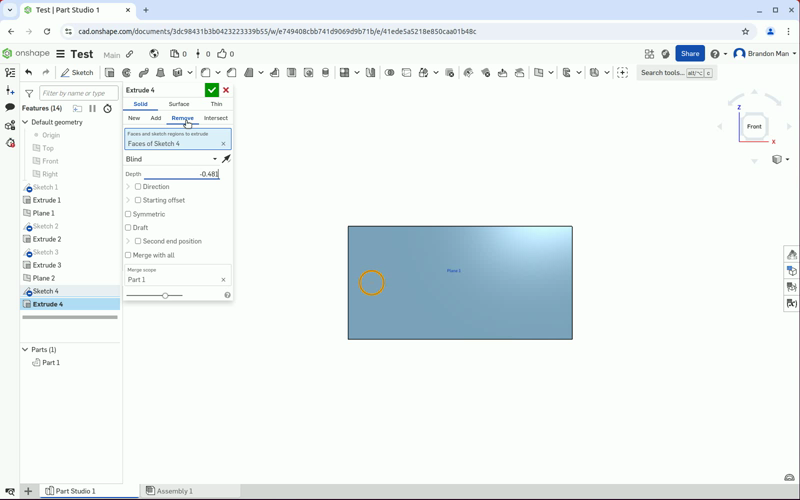
key(tab, 6)
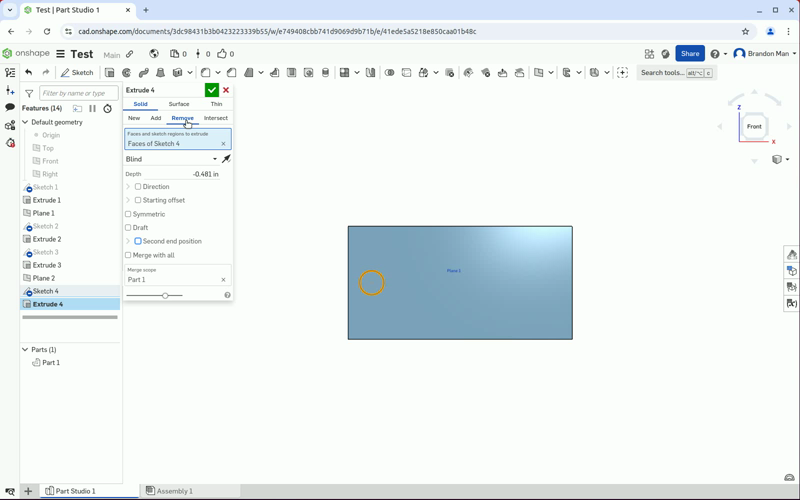
key(space)
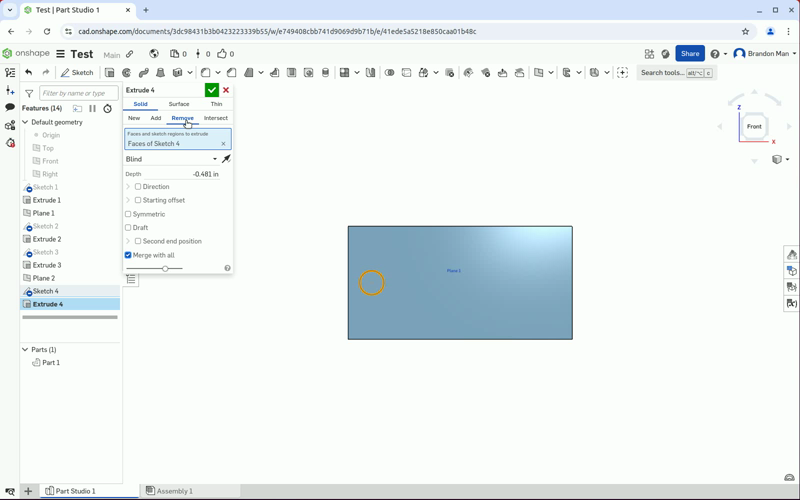
key(enter)
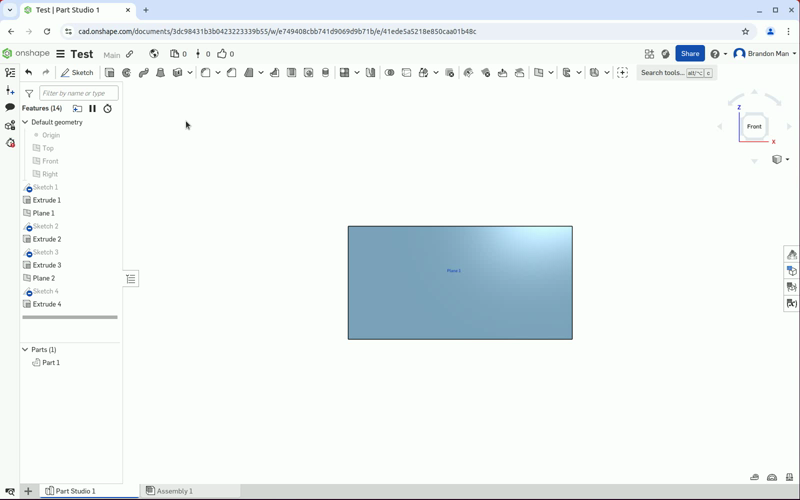
key(shift+h)
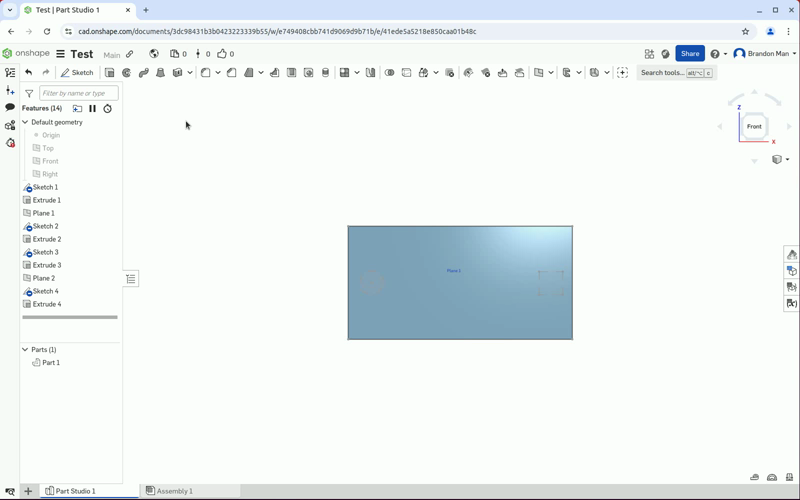
key(shift+h)
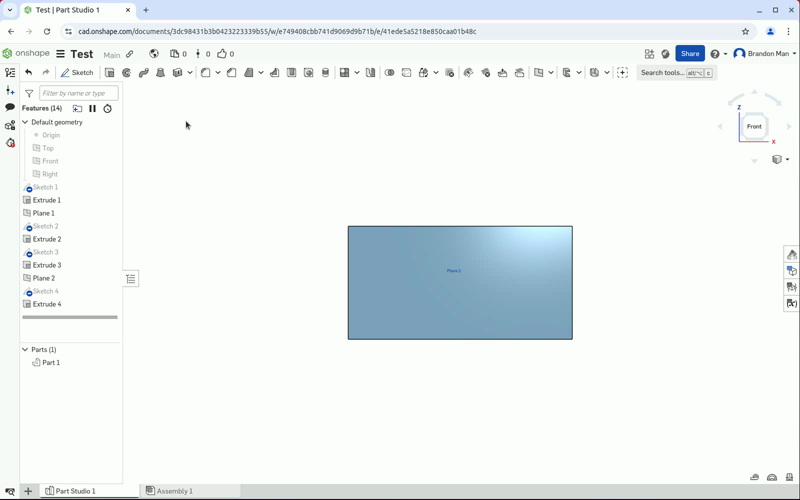
mouse_move(73, 189)
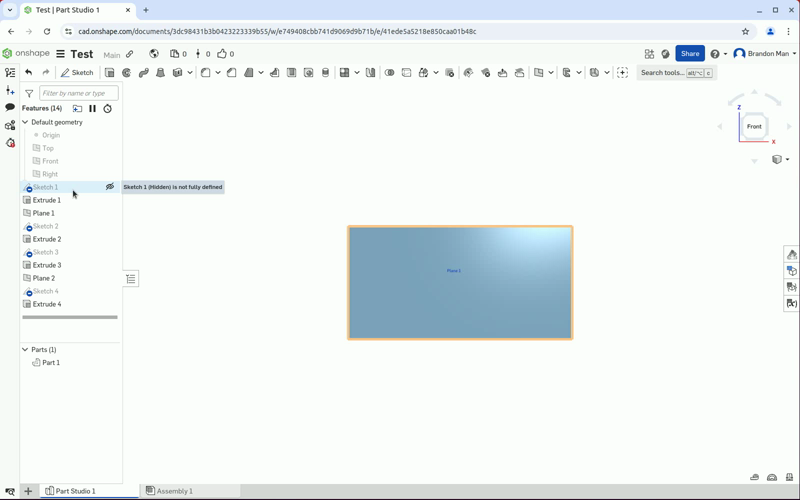
click(73, 189)
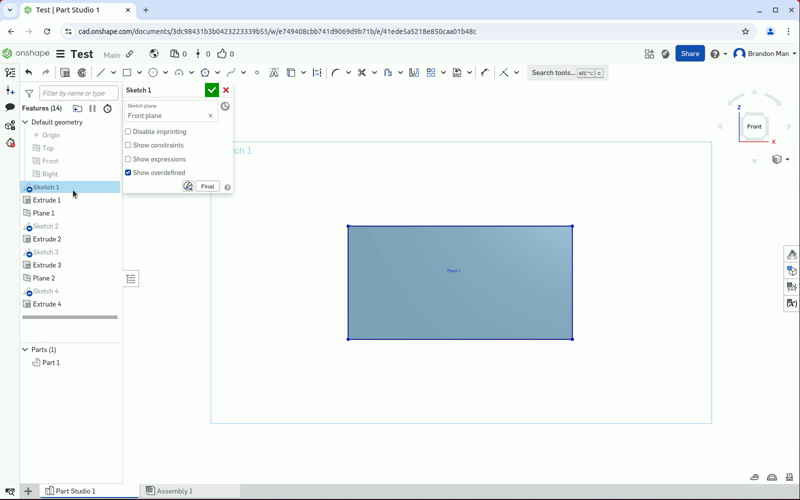
mouse_move(229, 92)
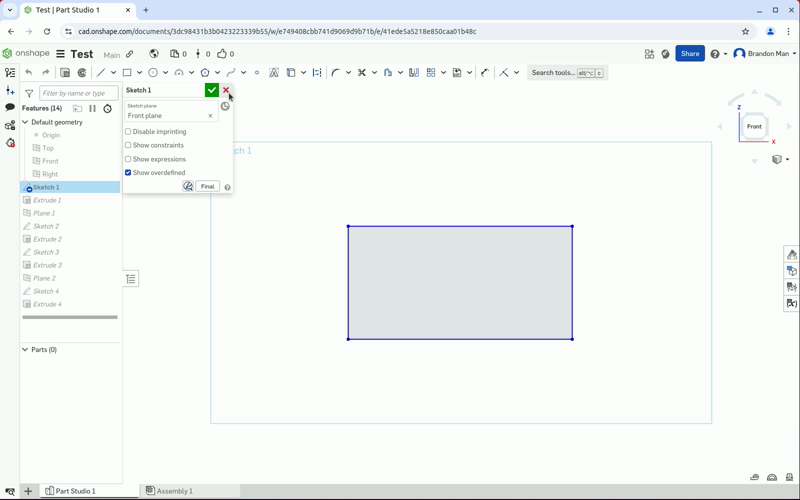
click(229, 92)
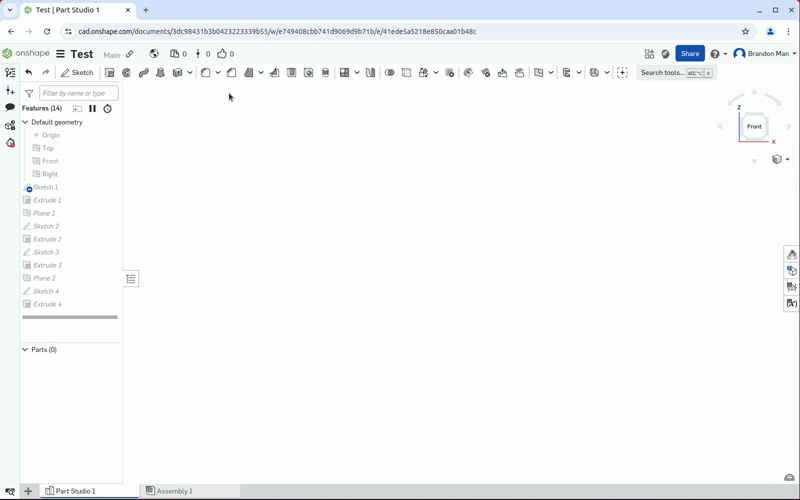
key(shift+s)
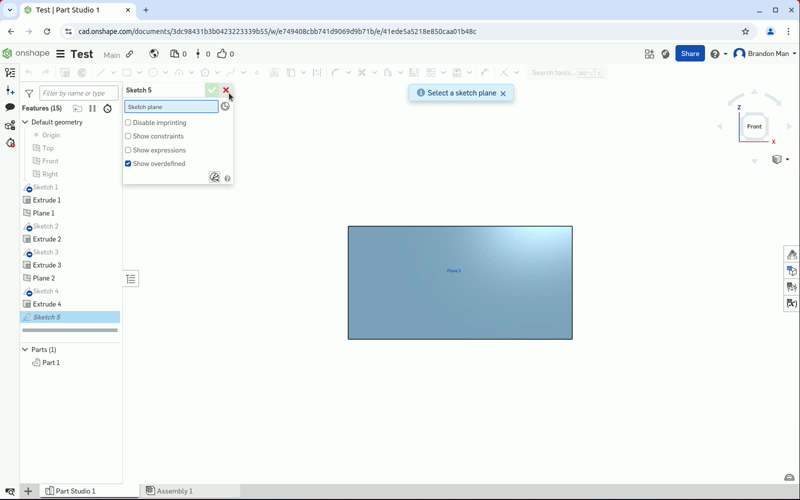
mouse_move(73, 280)
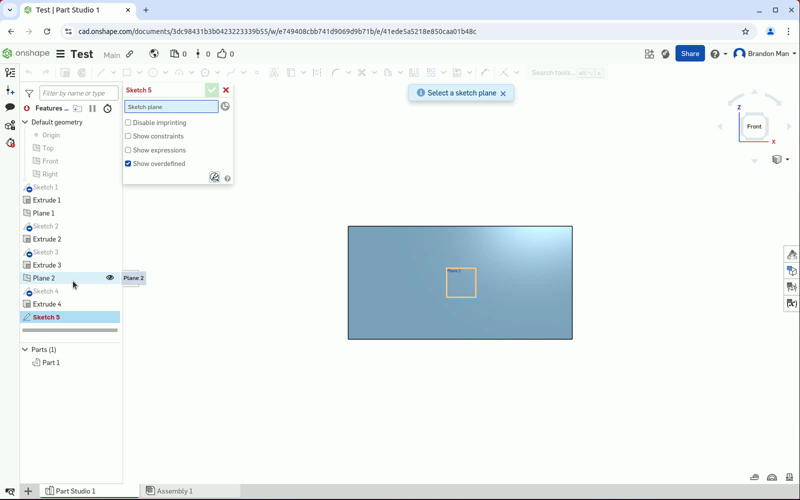
click(73, 280)
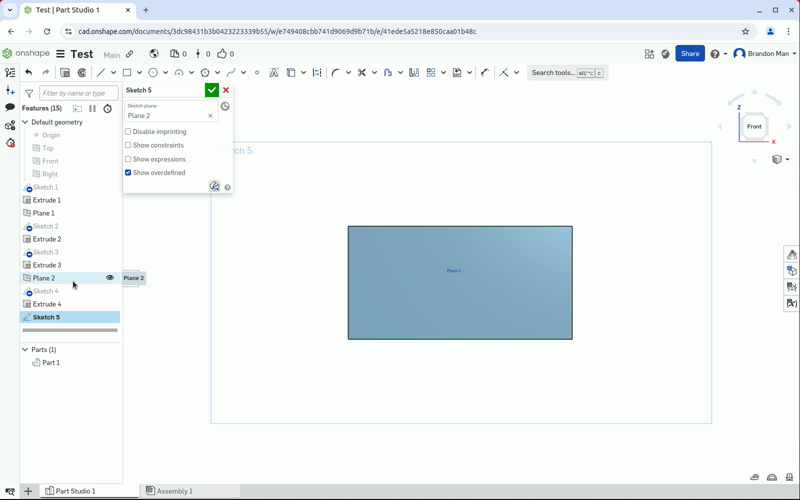
mouse_move(73, 352)
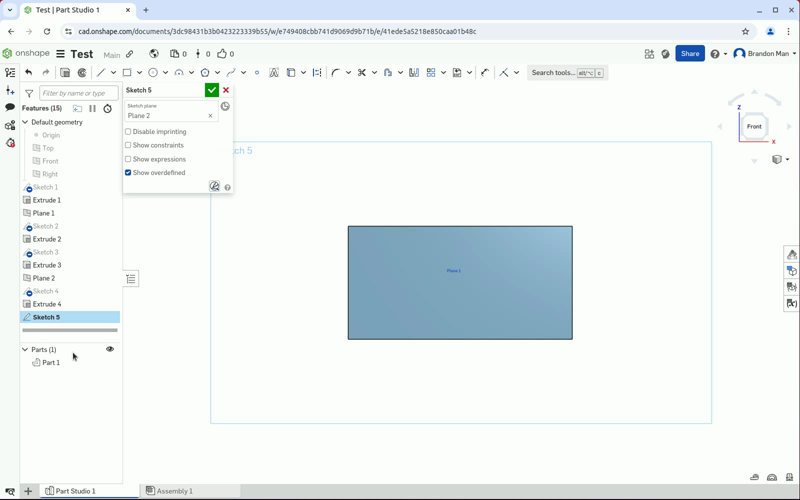
key(y)
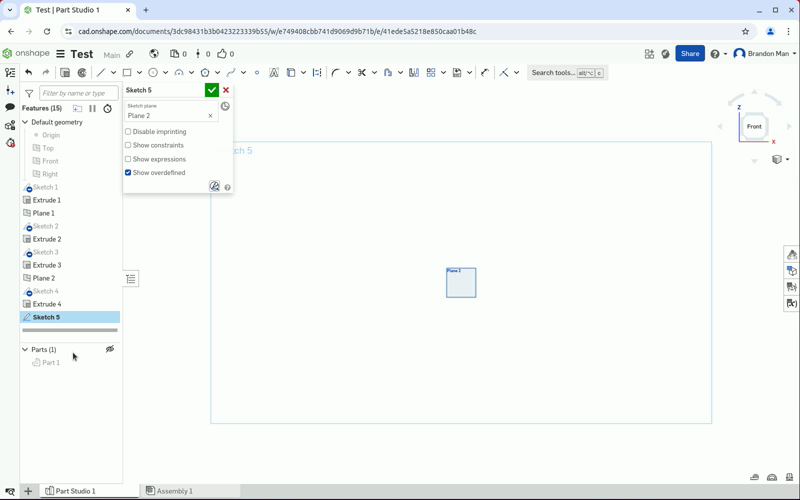
key(c)
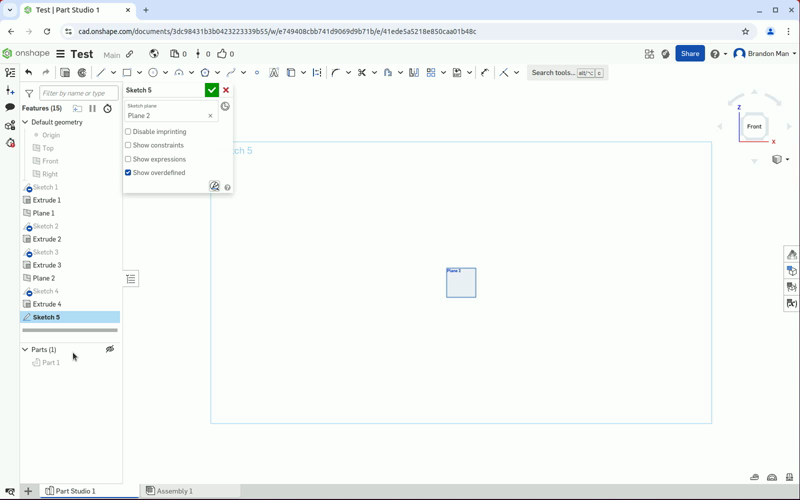
key_down(shift)
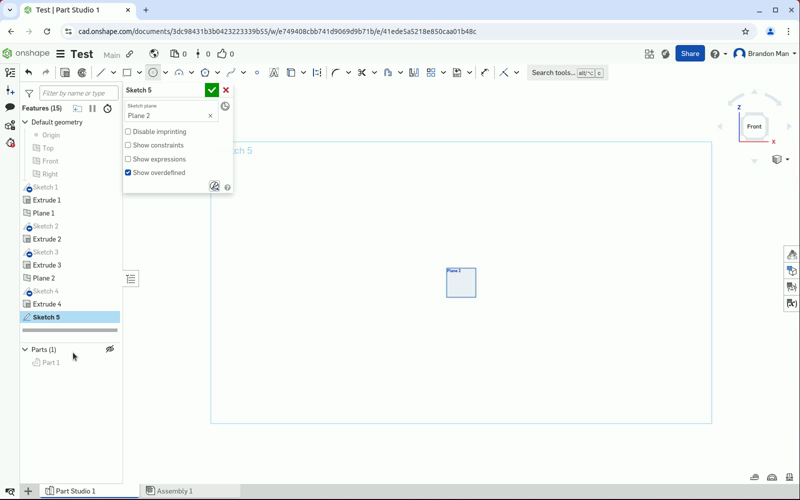
mouse_move(371, 282)
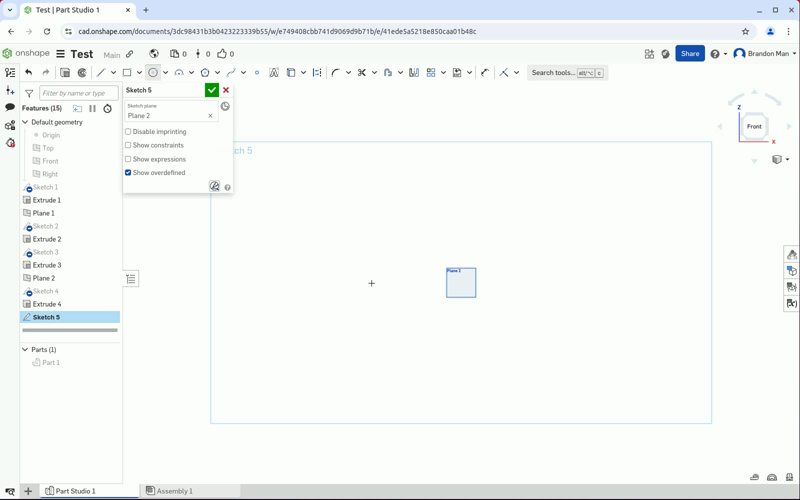
click(371, 282)
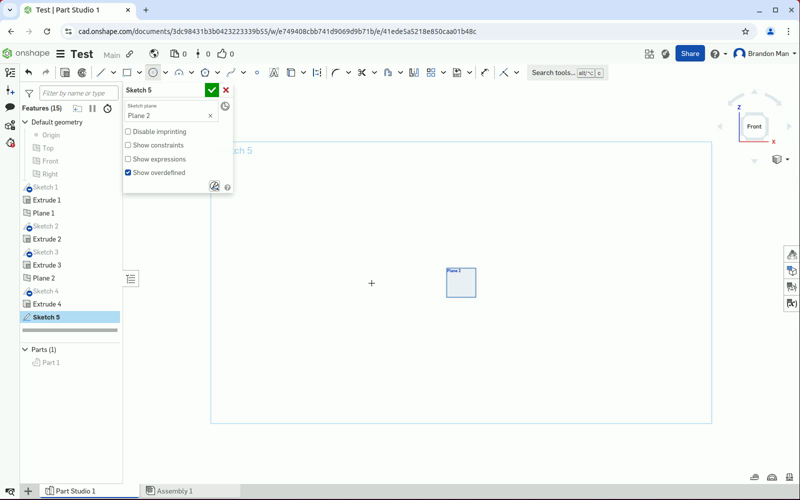
key_up(shift)
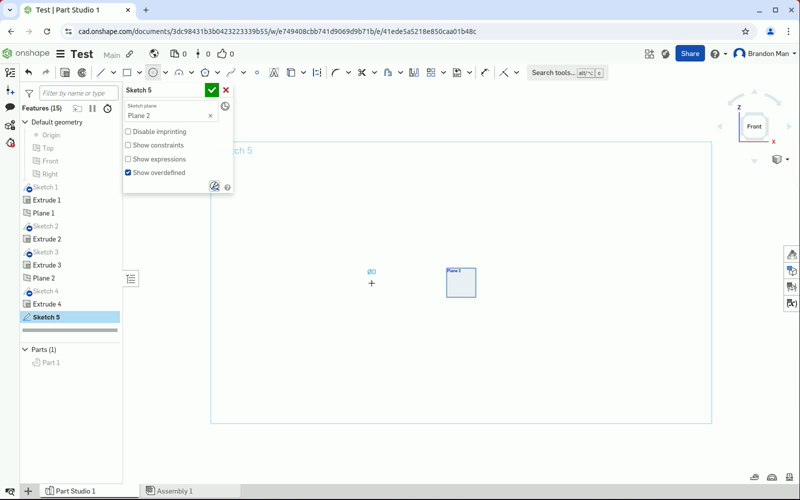
mouse_move(383, 282)
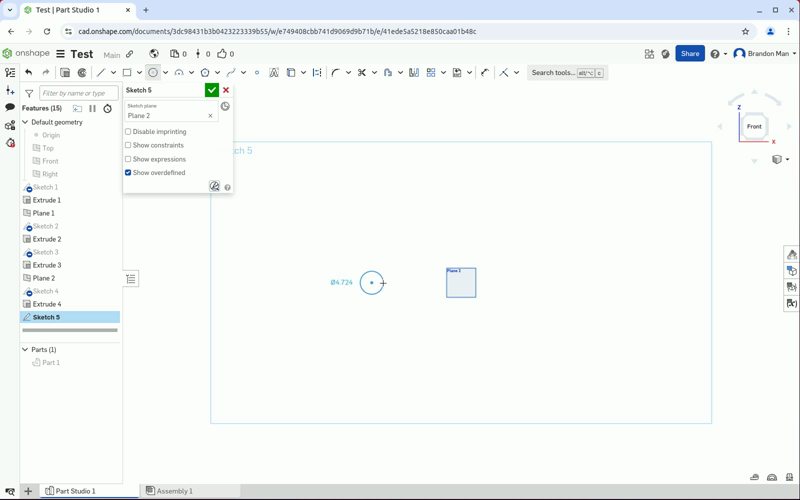
click(383, 282)
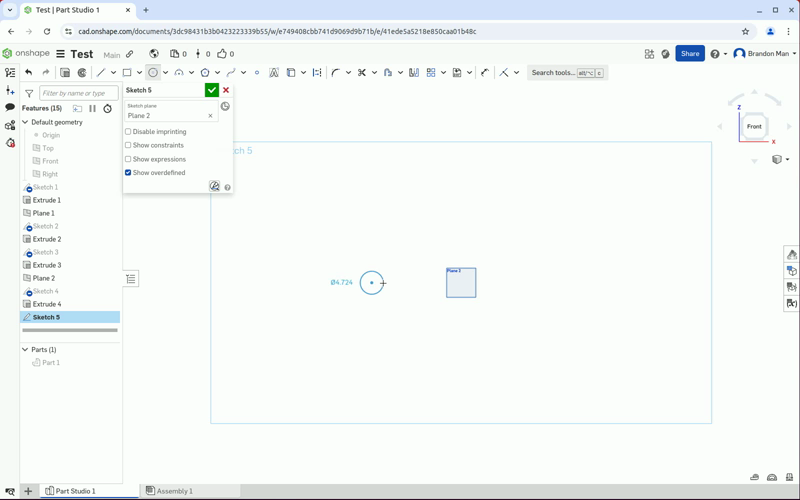
key(esc)
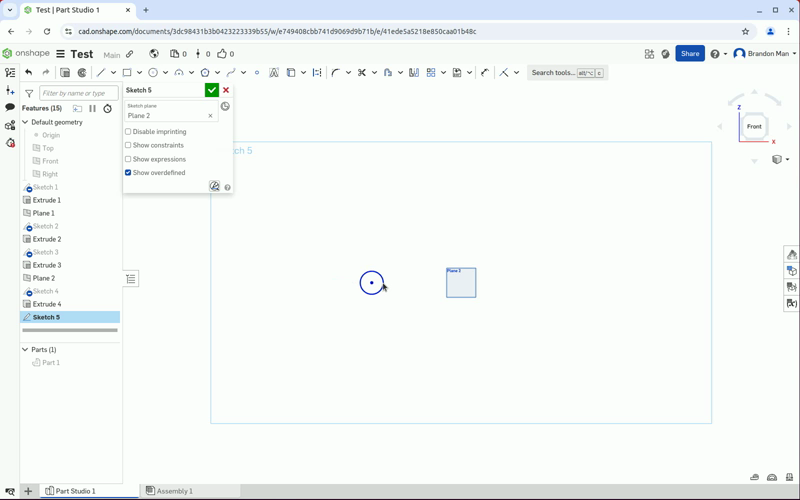
mouse_move(374, 273)
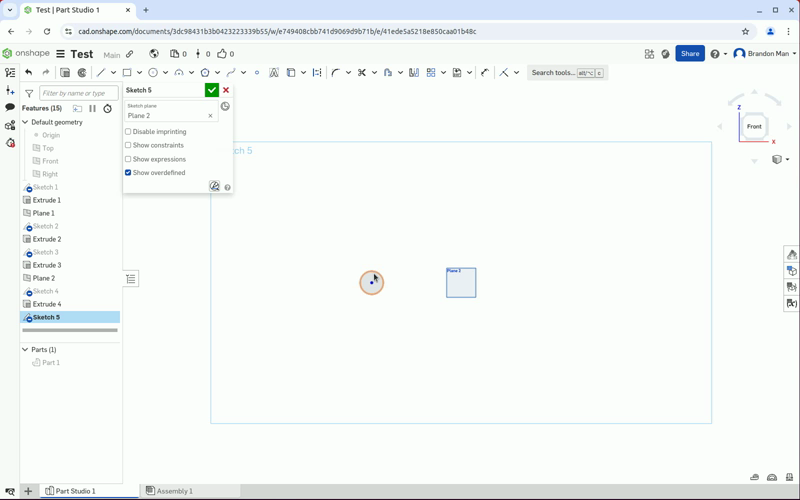
scroll(6)
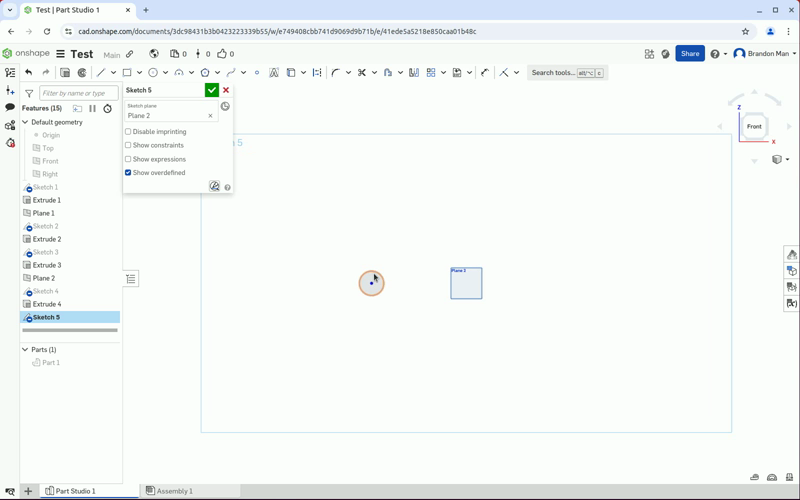
scroll(6)
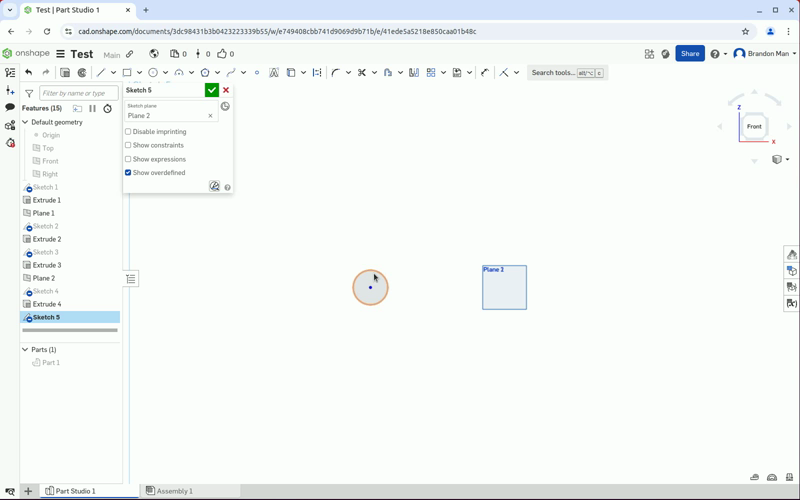
scroll(6)
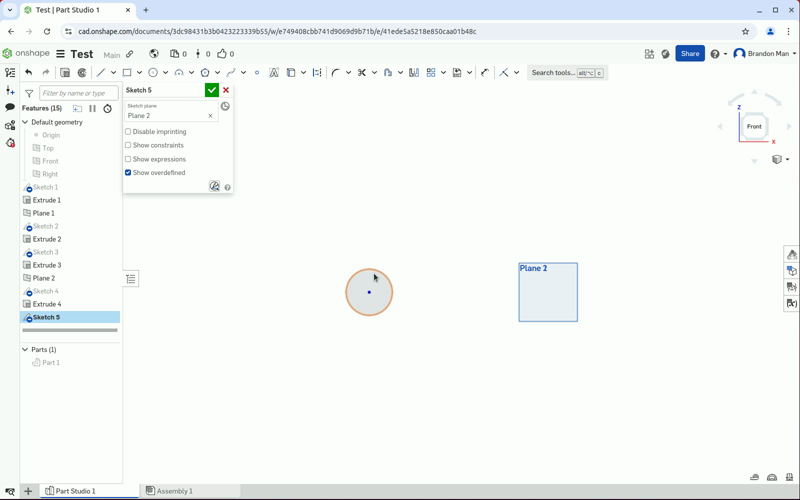
scroll(6)
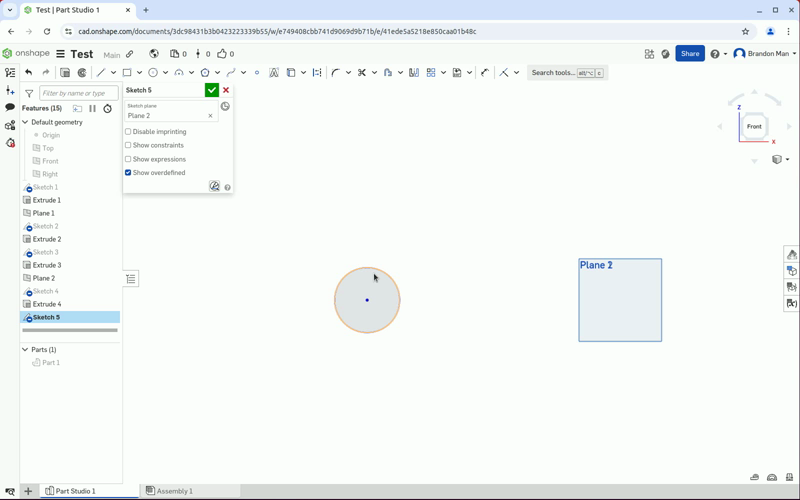
scroll(6)
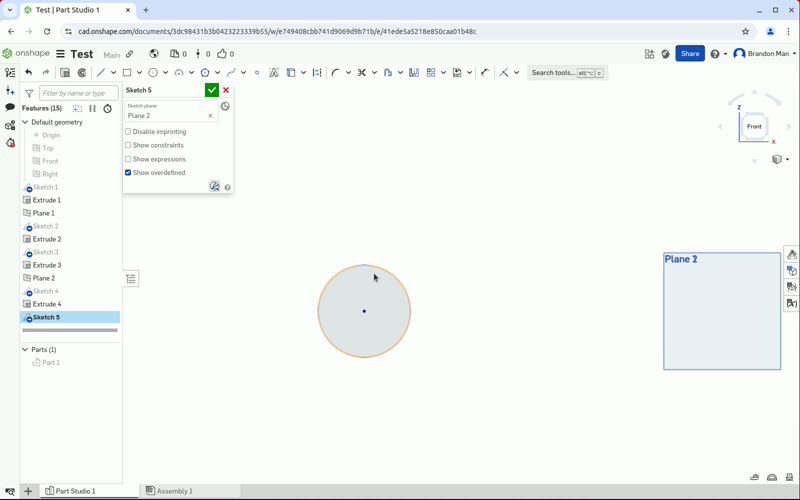
scroll(6)
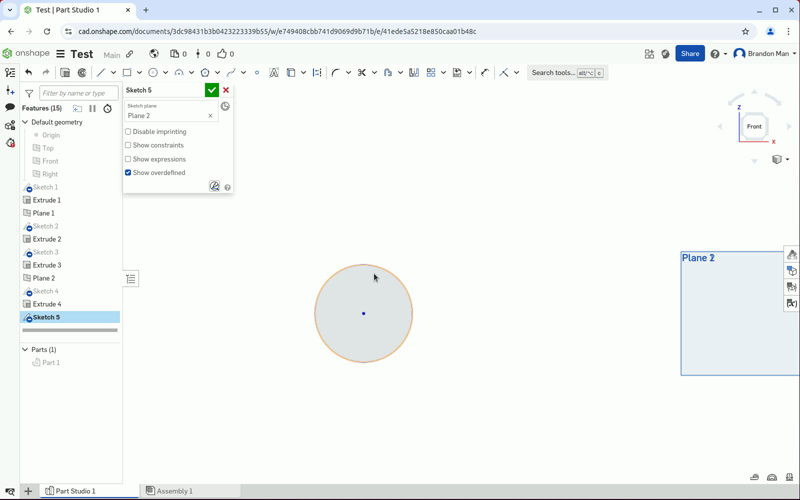
scroll(6)
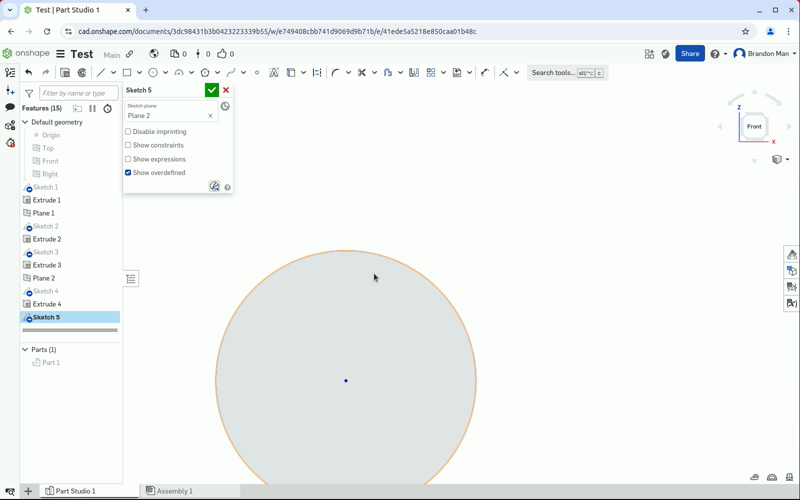
click(374, 273)
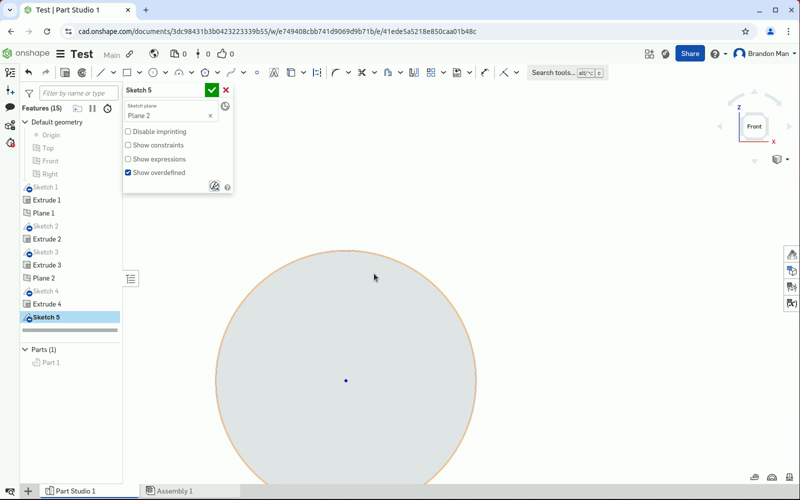
scroll(-6)
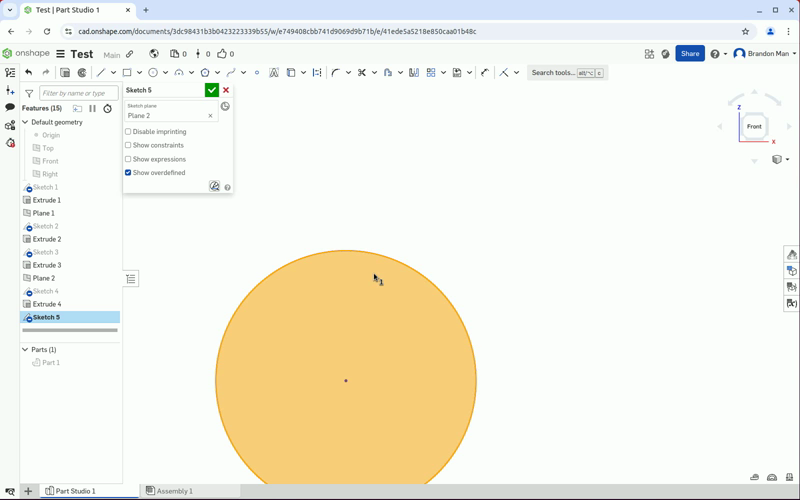
scroll(-6)
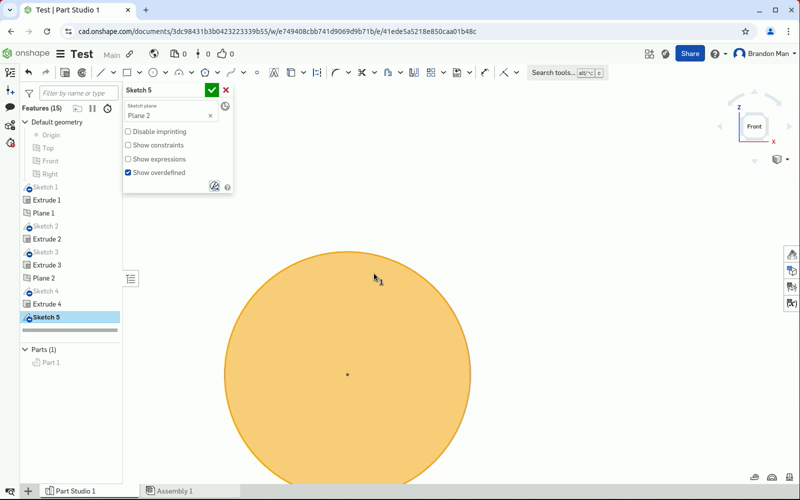
scroll(-6)
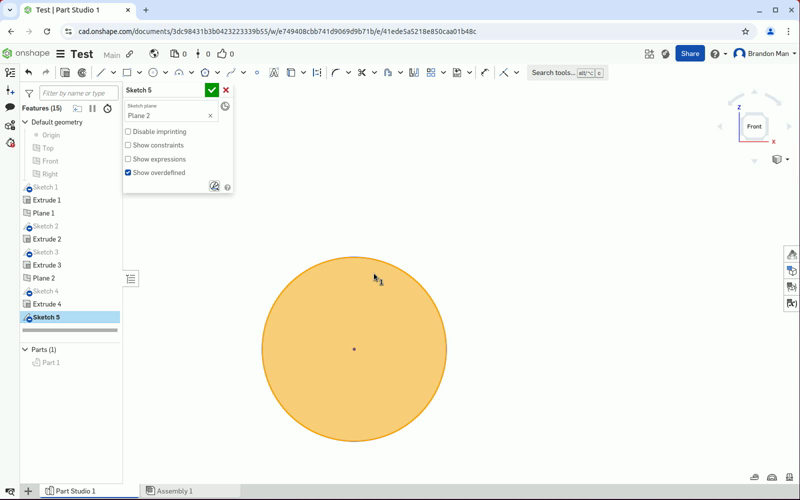
scroll(-6)
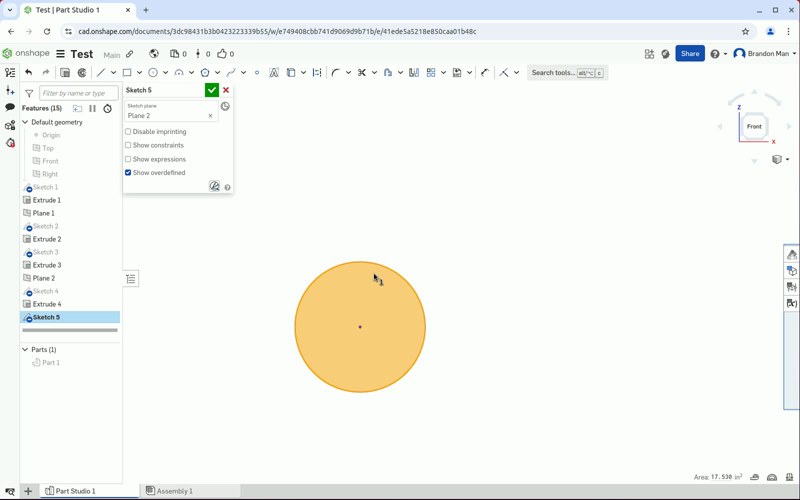
scroll(-6)
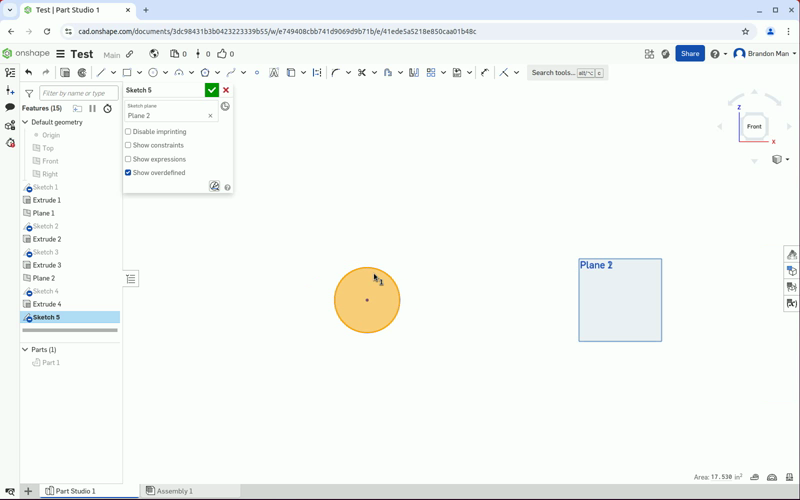
scroll(-6)
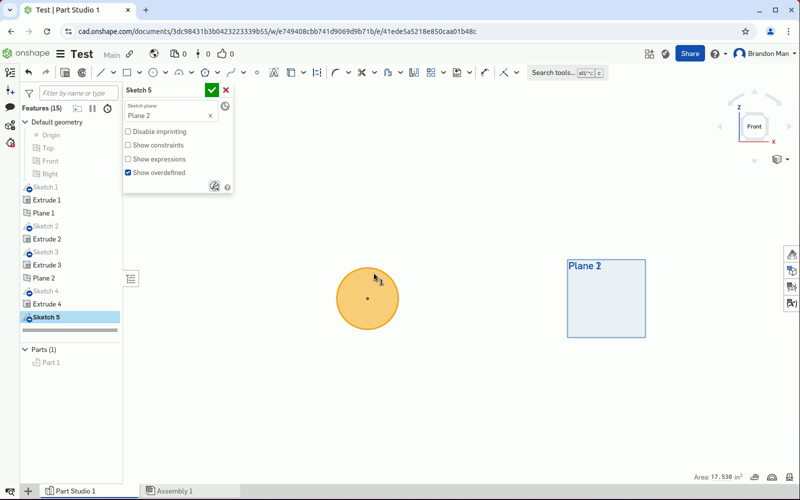
scroll(-6)
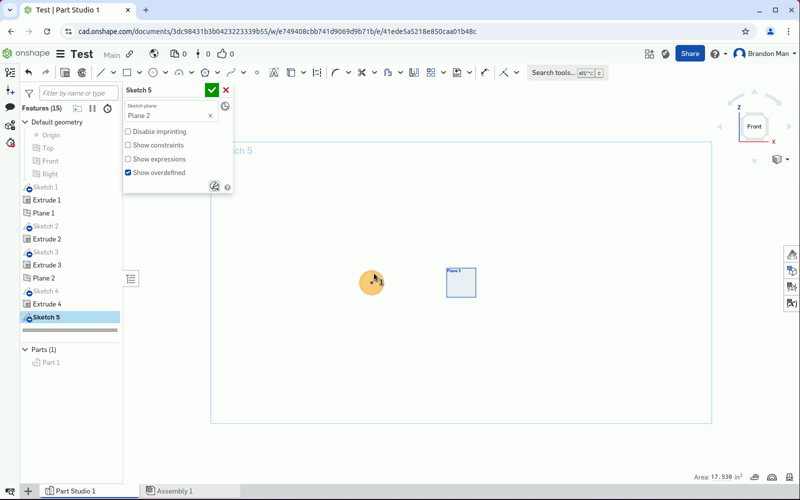
mouse_move(73, 352)
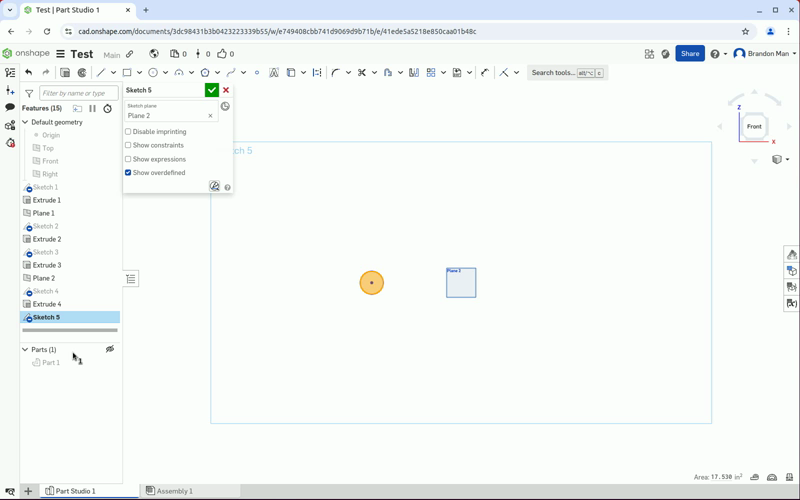
key(shift+y)
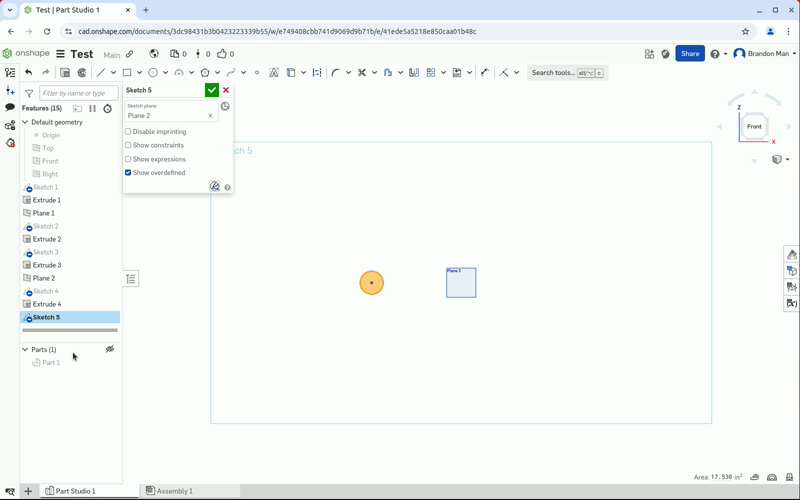
key(shift+e)
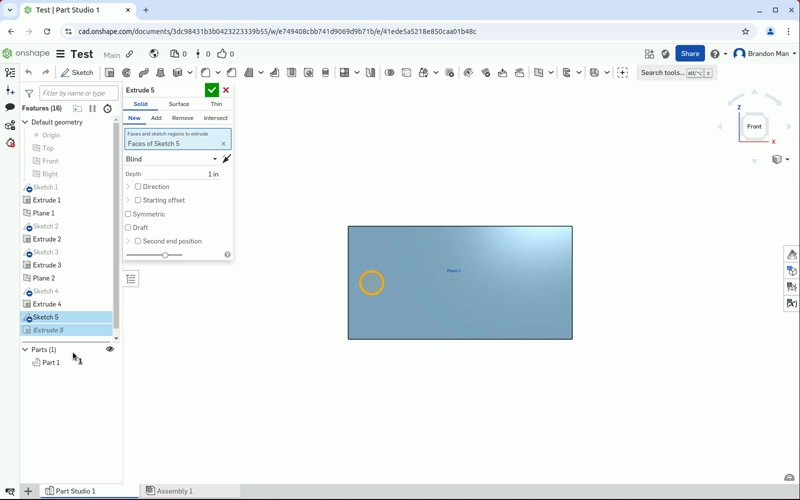
mouse_move(143, 106)
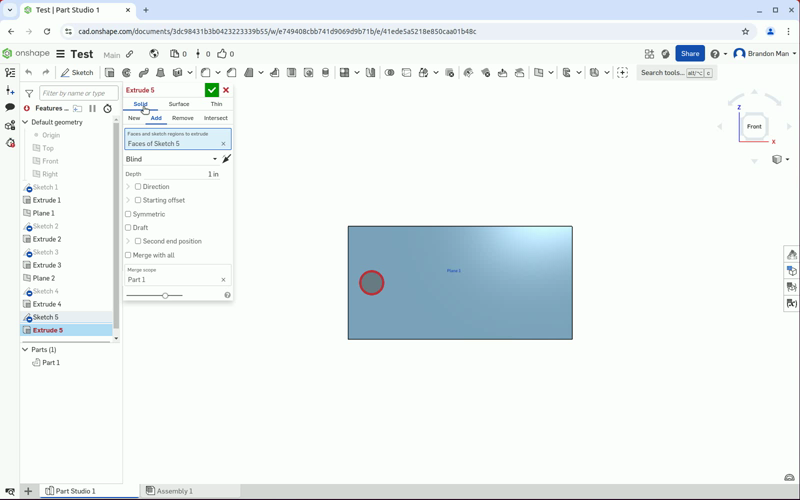
click(143, 106)
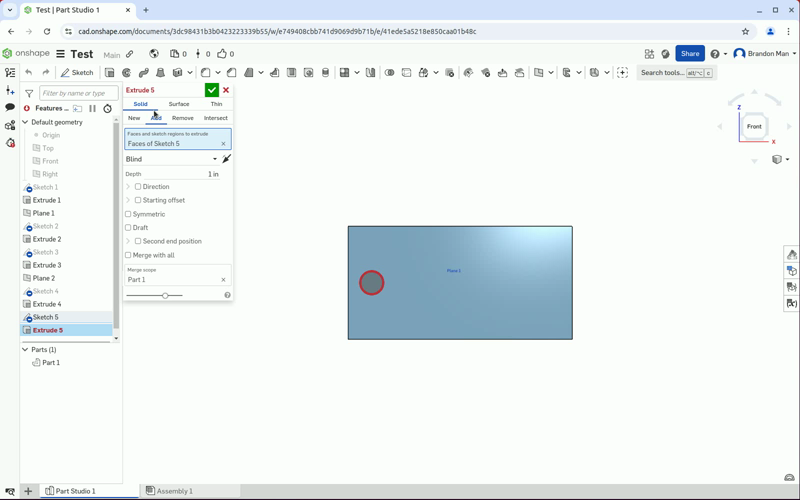
mouse_move(186, 120)
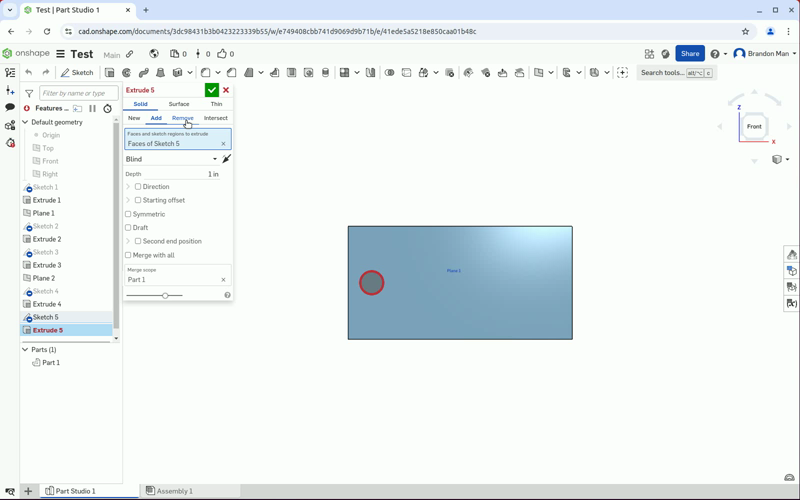
click(186, 120)
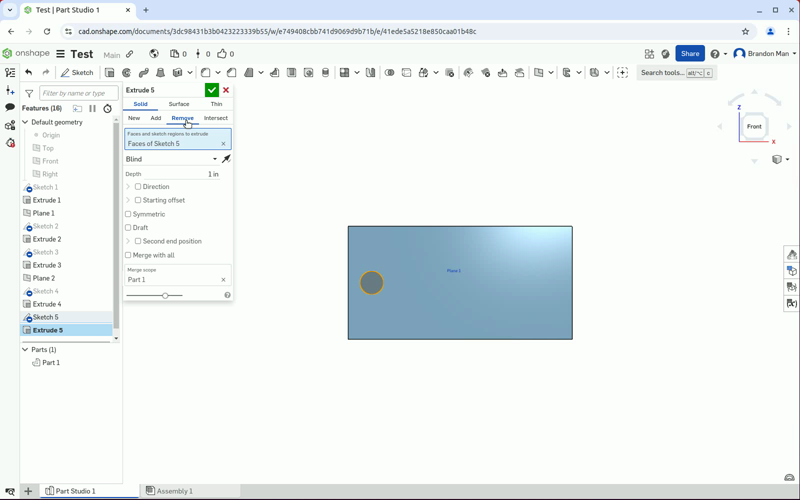
key(tab, 4)
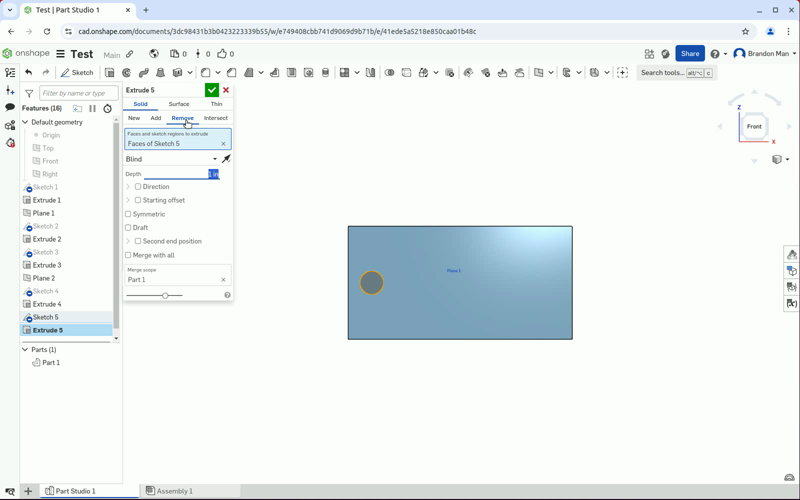
text(-0.481)
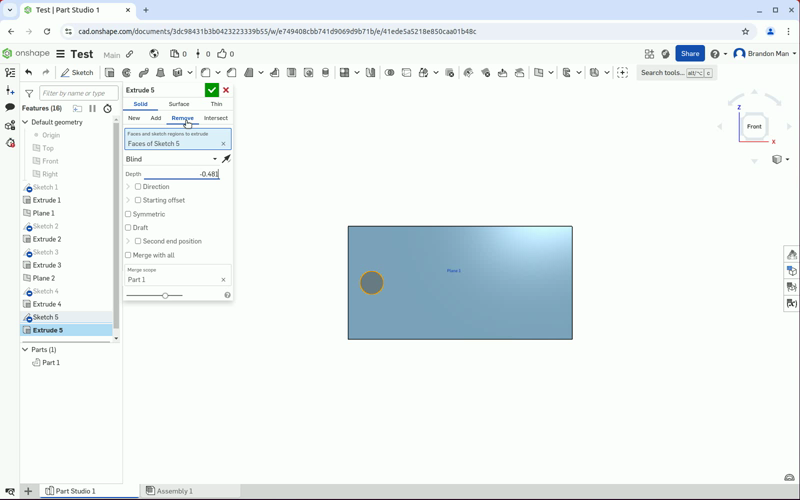
key(tab, 6)
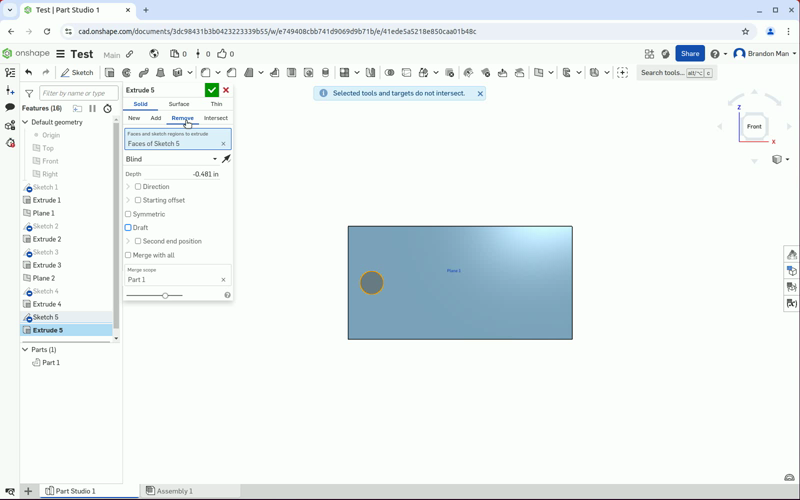
key(space)
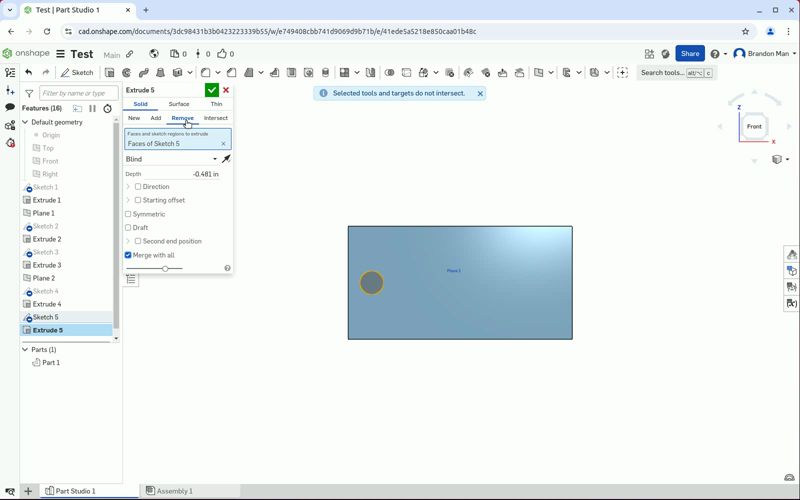
key(enter)
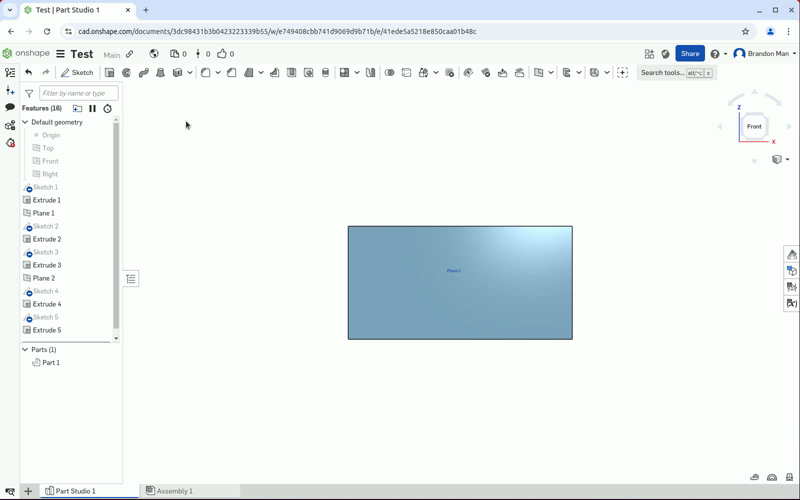
key(shift+h)
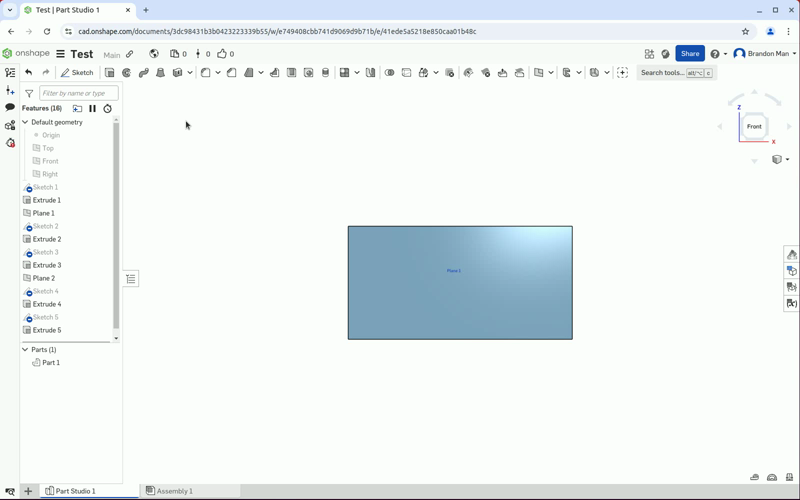
key(shift+h)
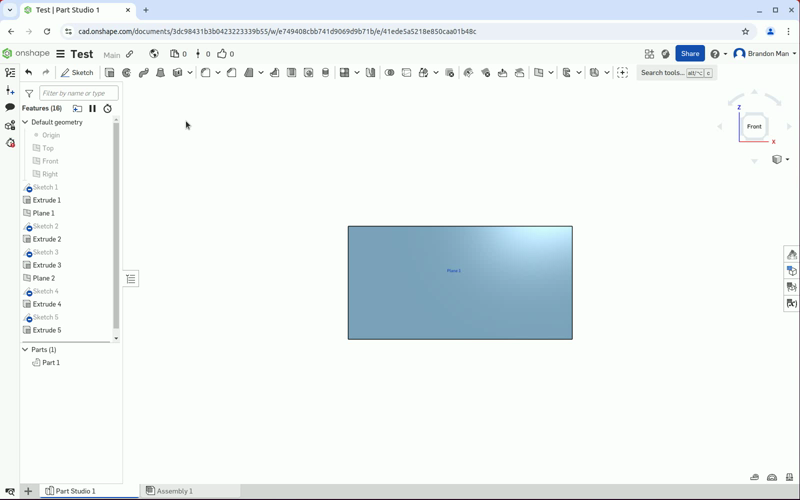
key(shift+7)
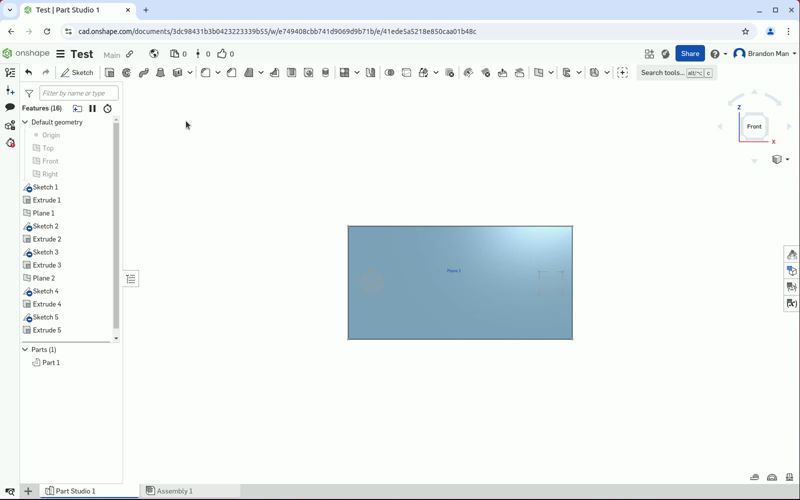
key(left, 2)
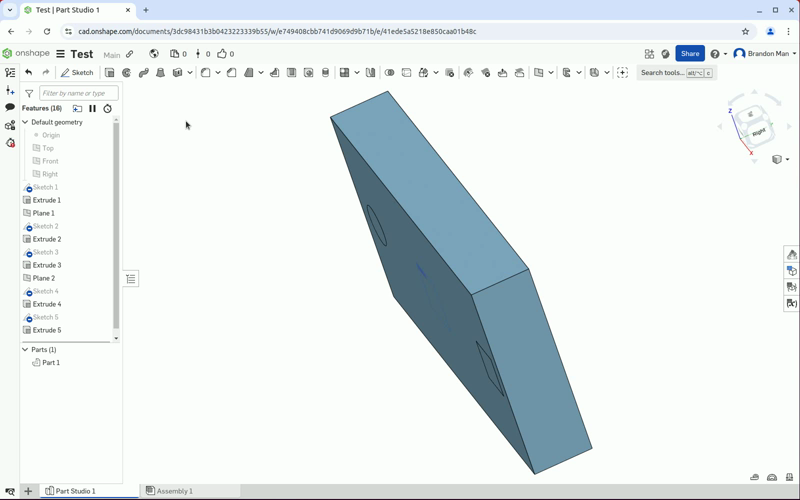
key(down, 2)
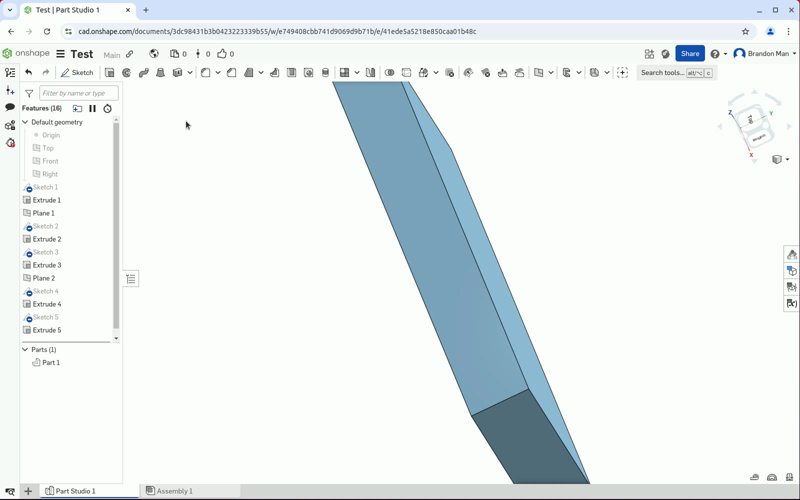
key(up, 2)
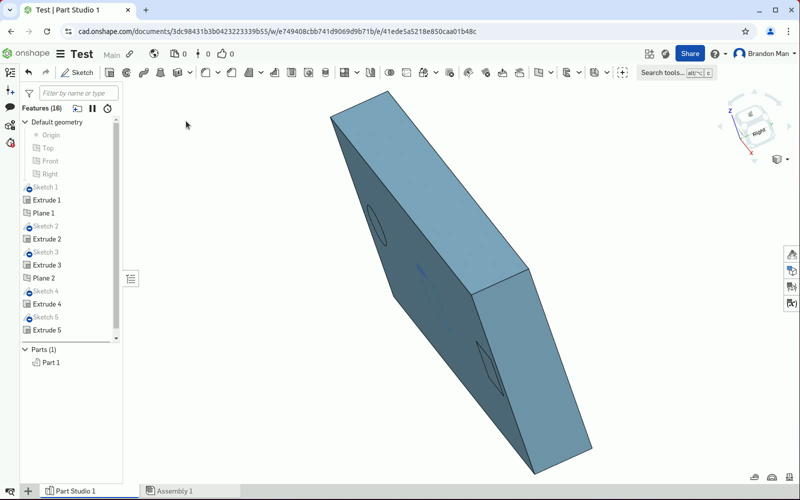
key(right, 2)
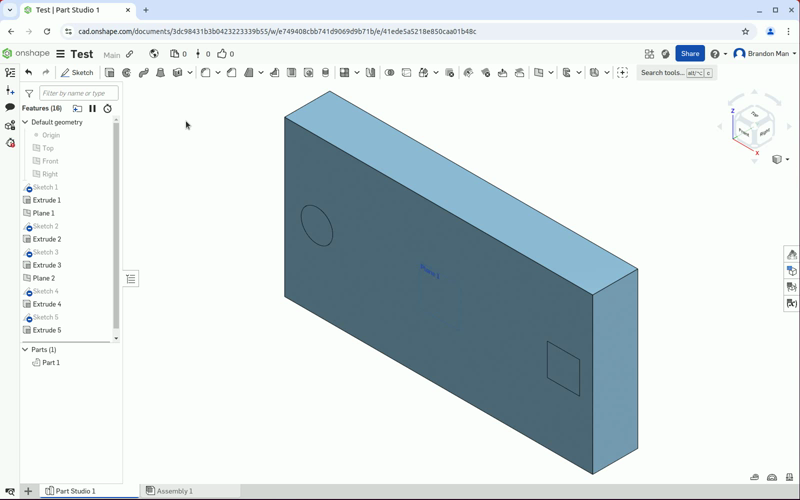
mouse_move(69, 189)
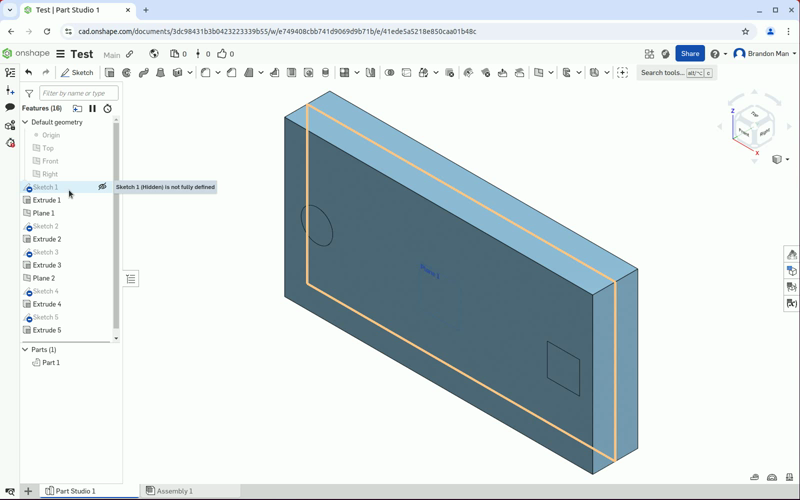
click(69, 189)